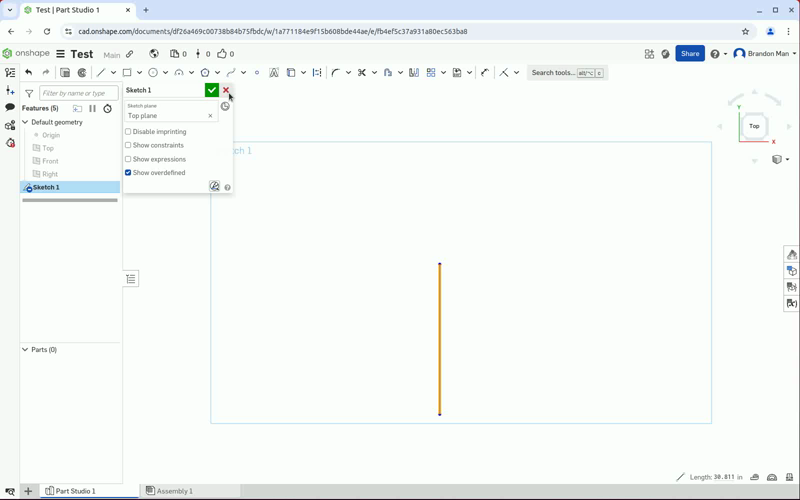
key(shift+h)
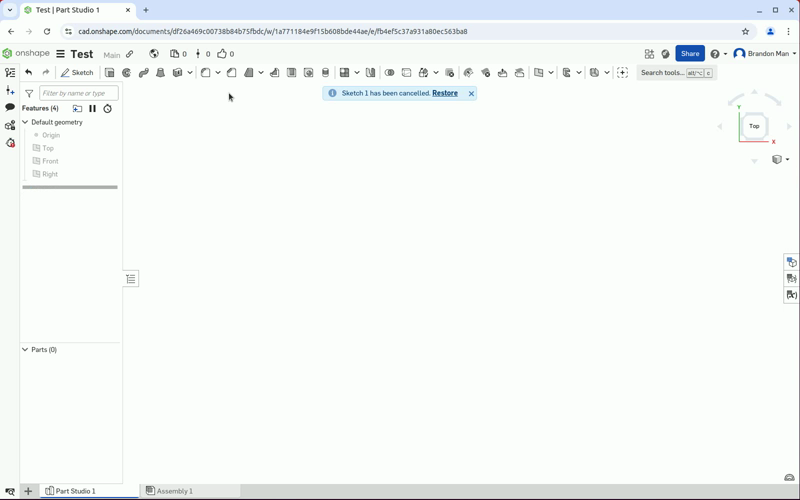
mouse_move(73, 352)
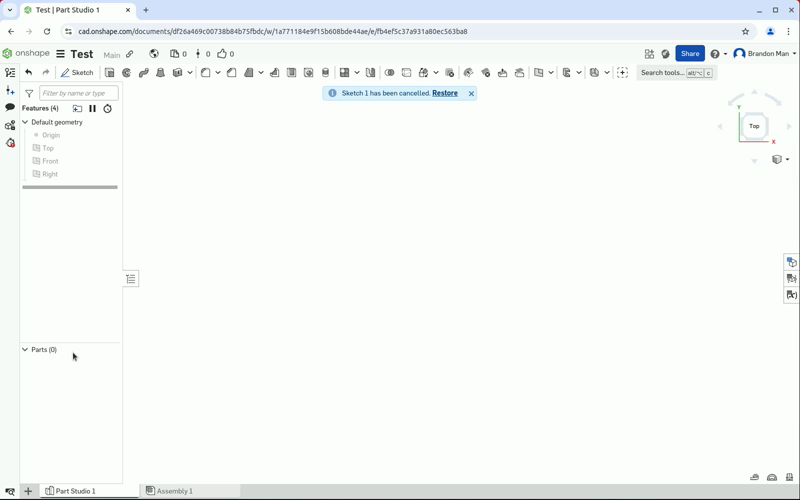
key(y)
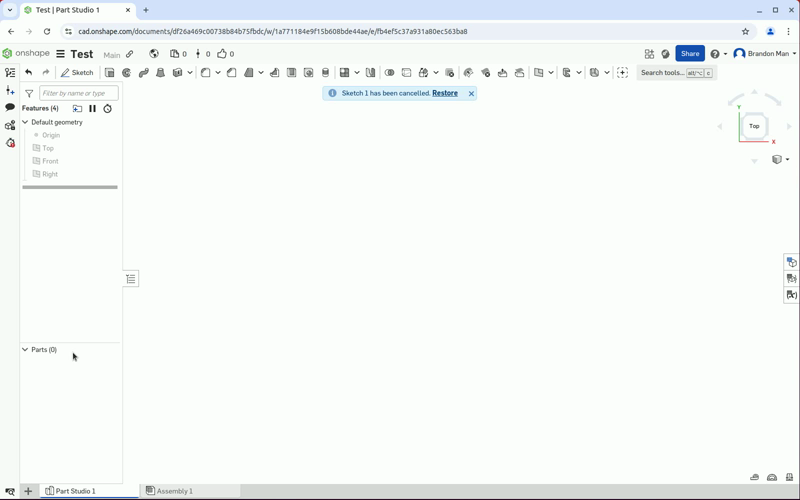
key(shift+p)
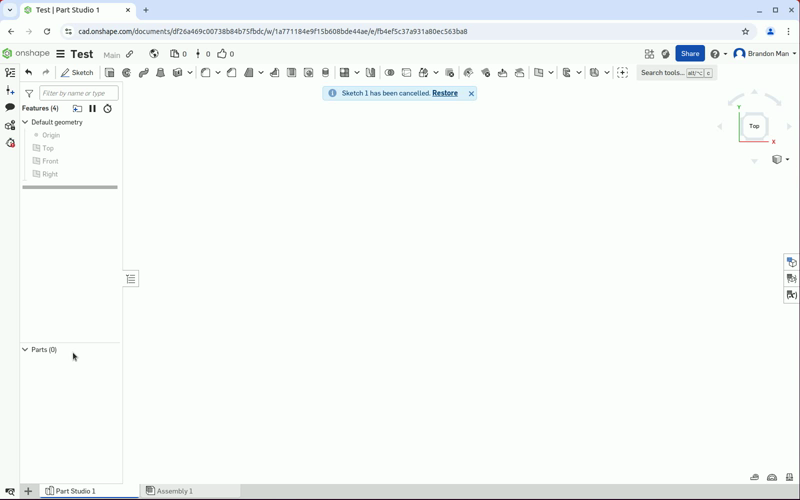
key(space)
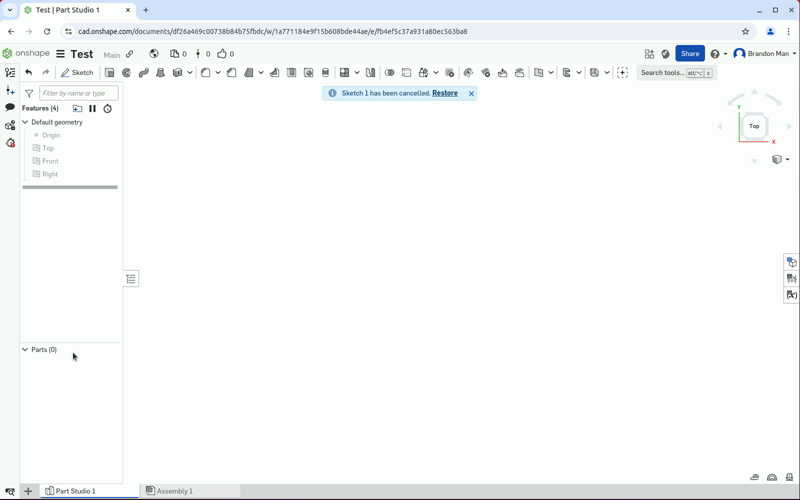
key_down(shift)
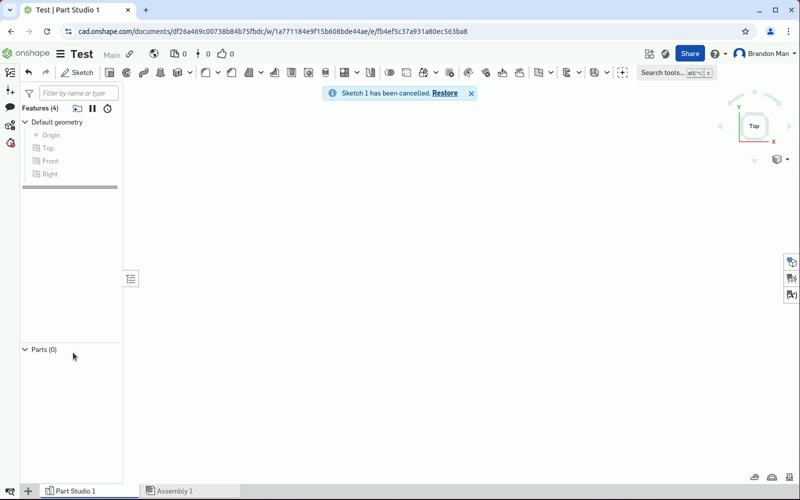
key(up)
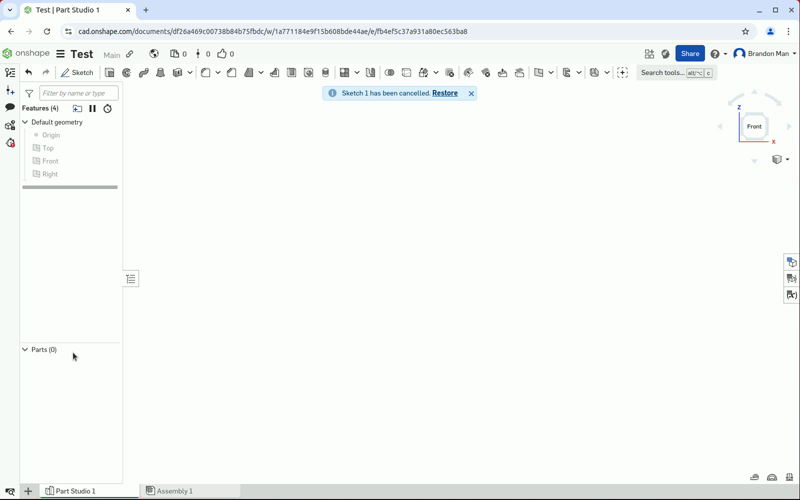
key_up(shift)
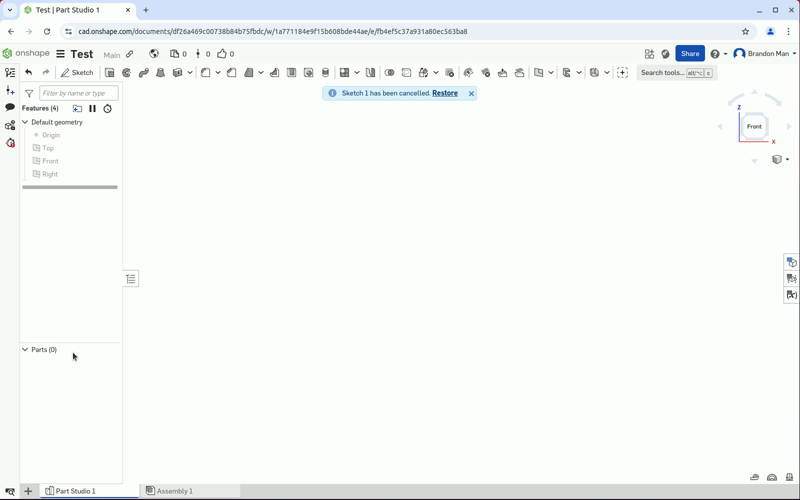
mouse_move(73, 352)
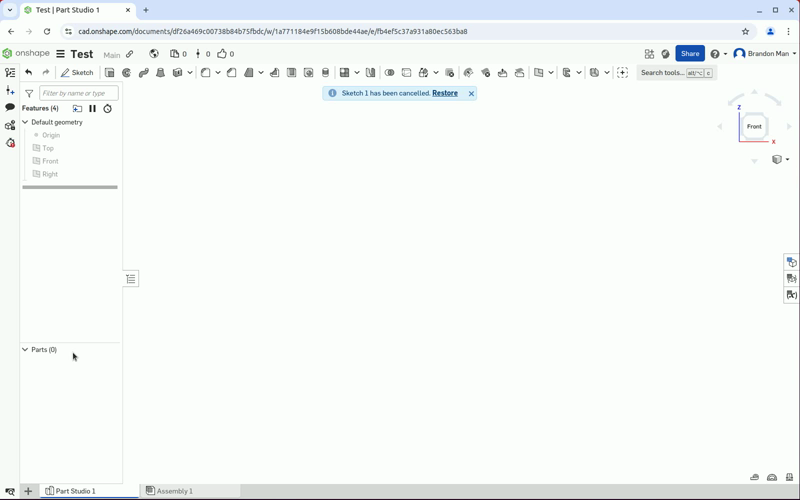
key(shift+y)
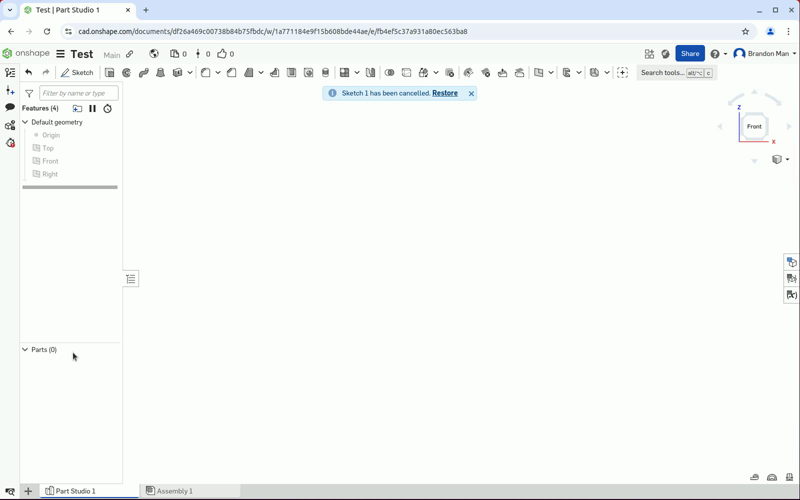
key(shift+s)
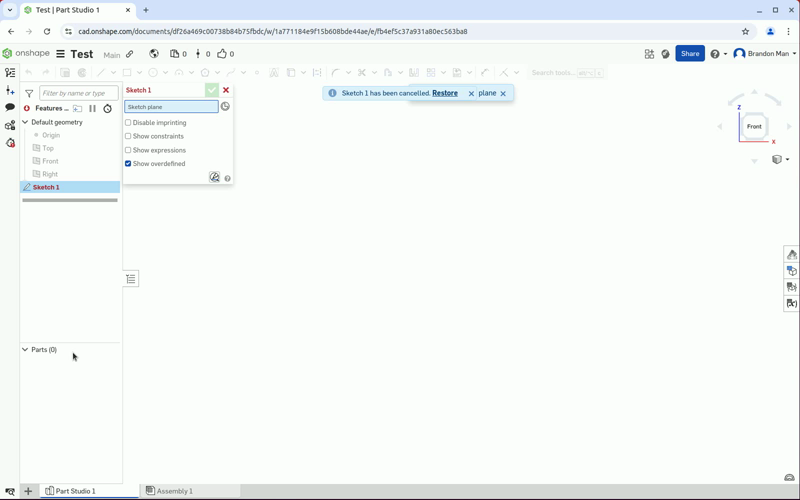
mouse_move(73, 163)
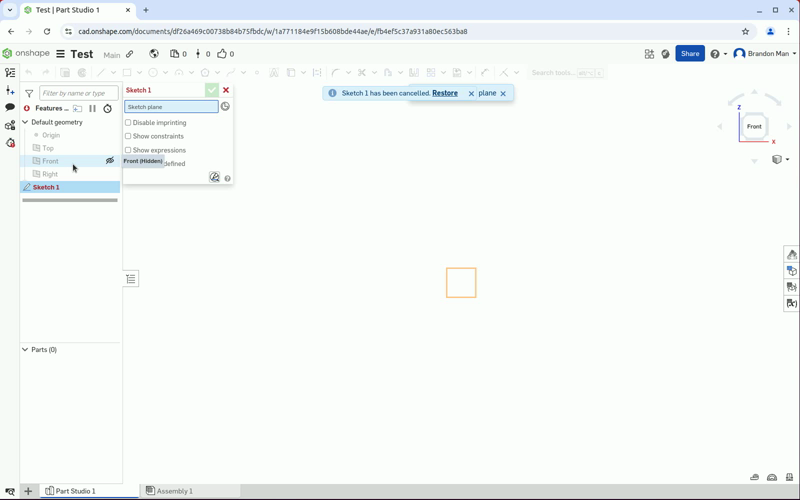
click(73, 163)
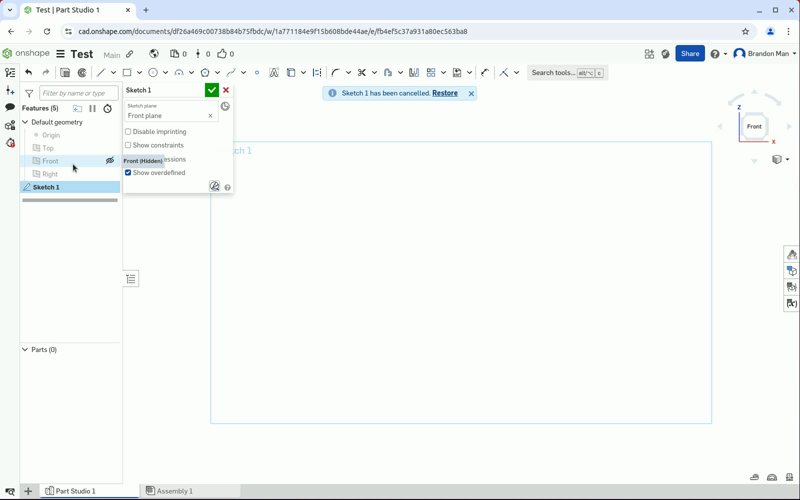
mouse_move(73, 352)
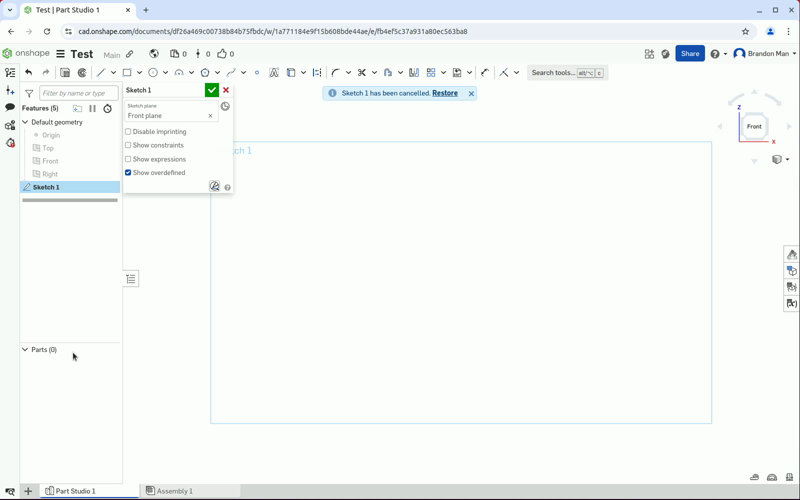
key(y)
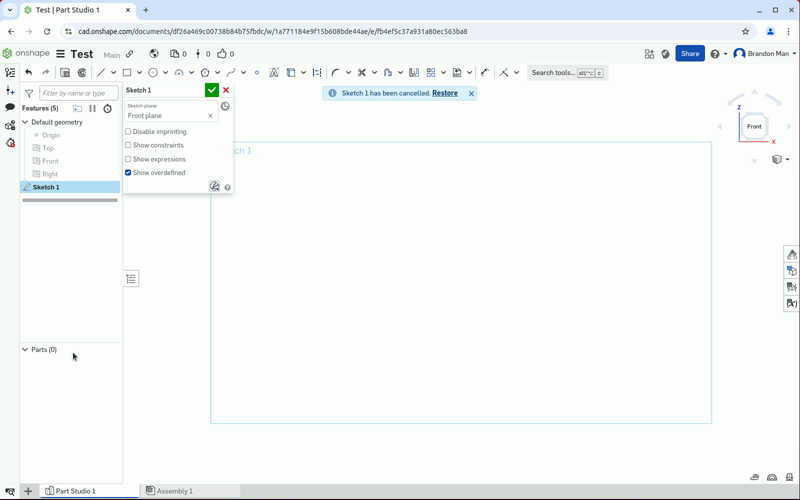
key(l)
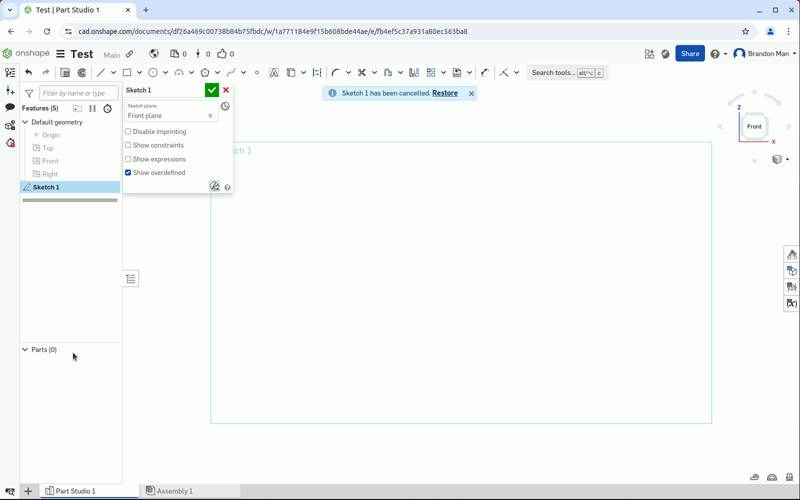
key_down(shift)
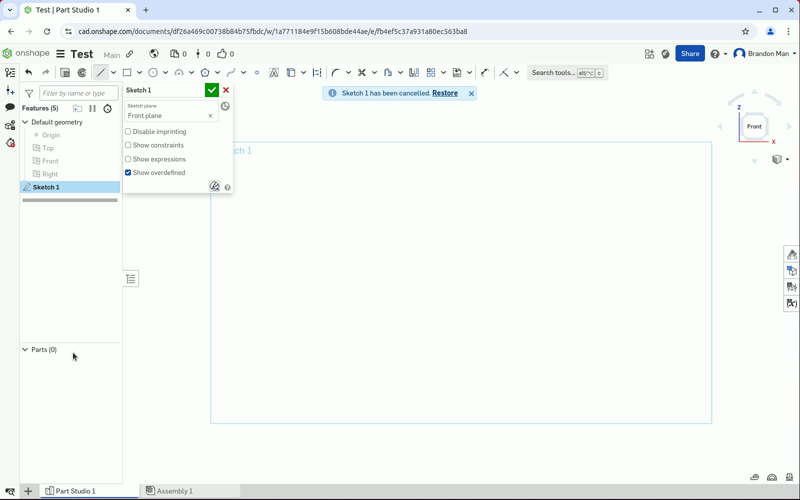
mouse_move(398, 282)
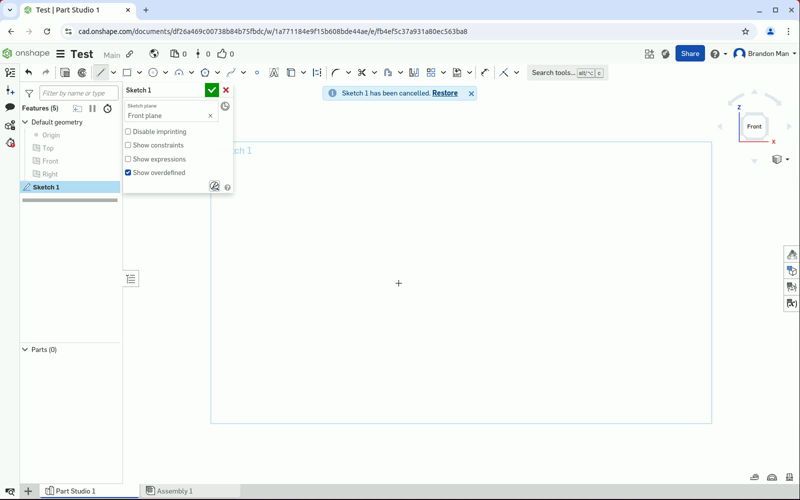
click(398, 282)
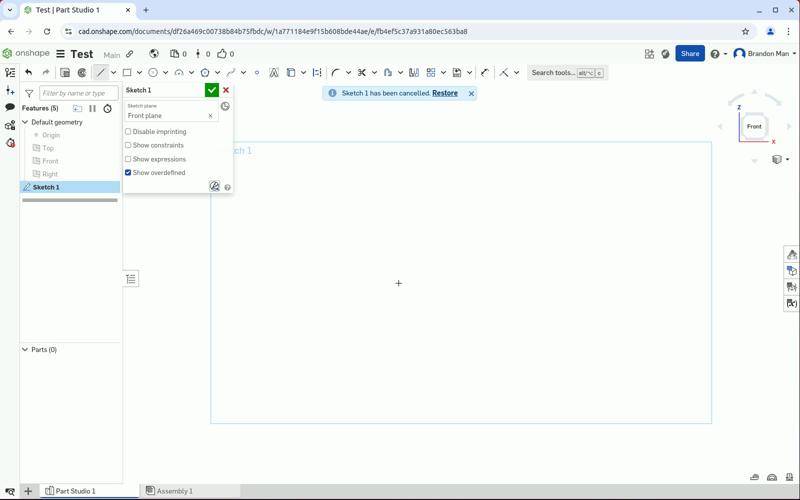
key_up(shift)
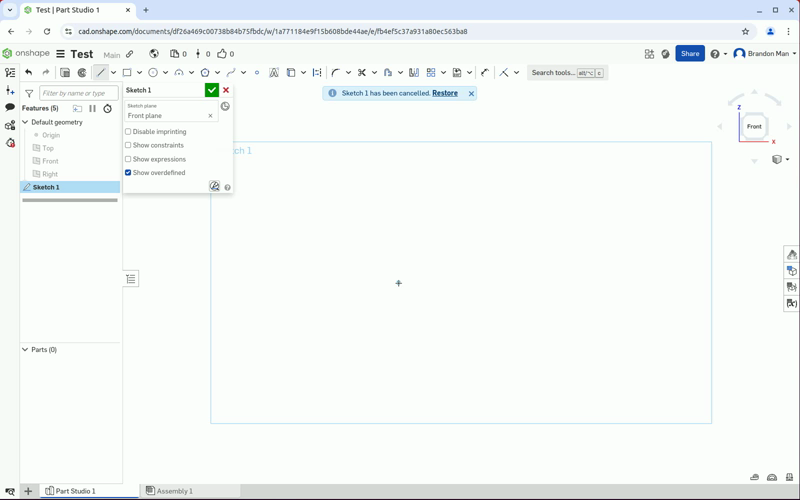
key_down(shift)
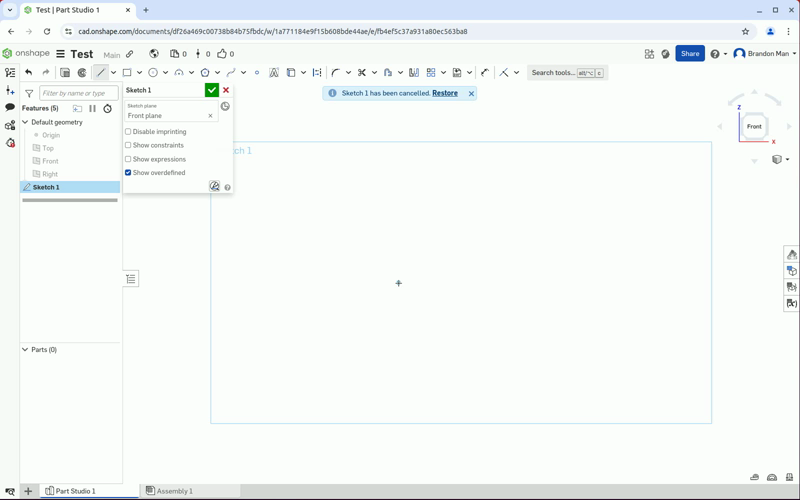
mouse_move(428, 282)
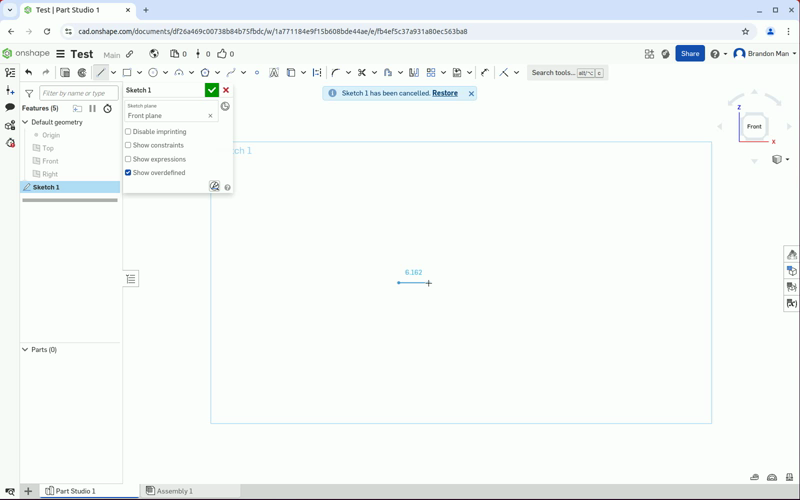
mouse_move(413, 282)
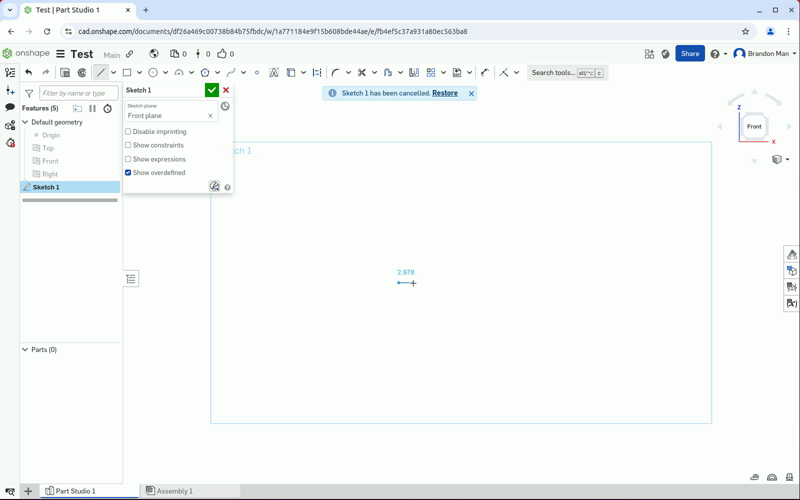
click(413, 282)
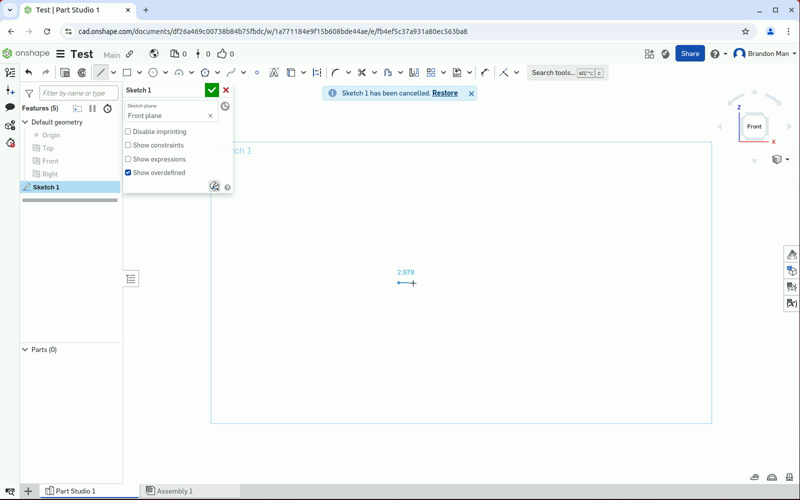
key_up(shift)
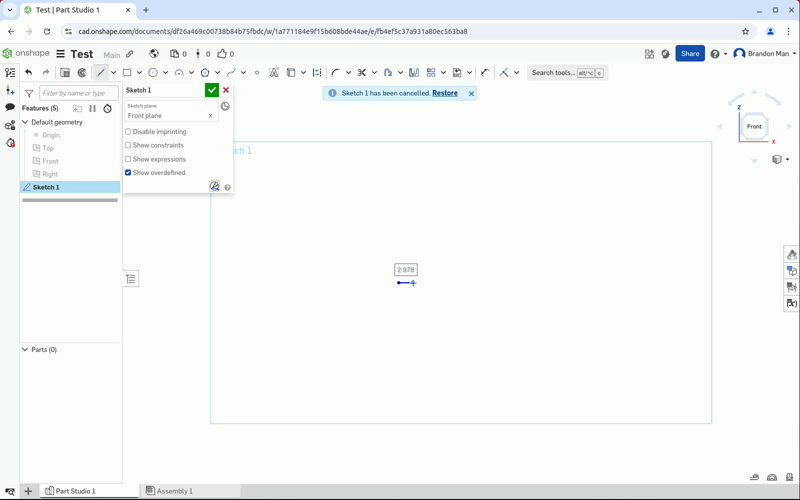
key_down(shift)
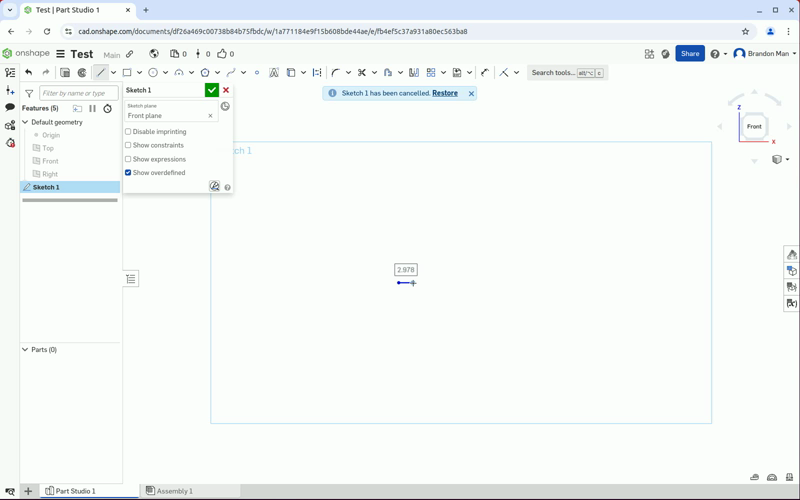
mouse_move(443, 282)
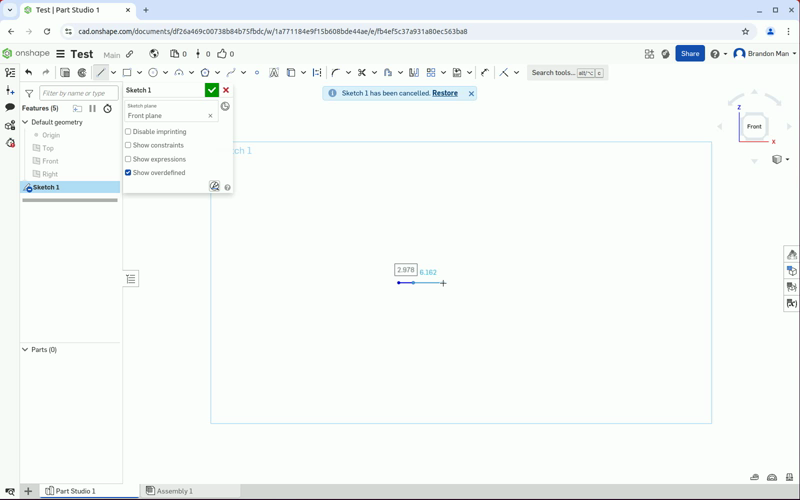
mouse_move(413, 245)
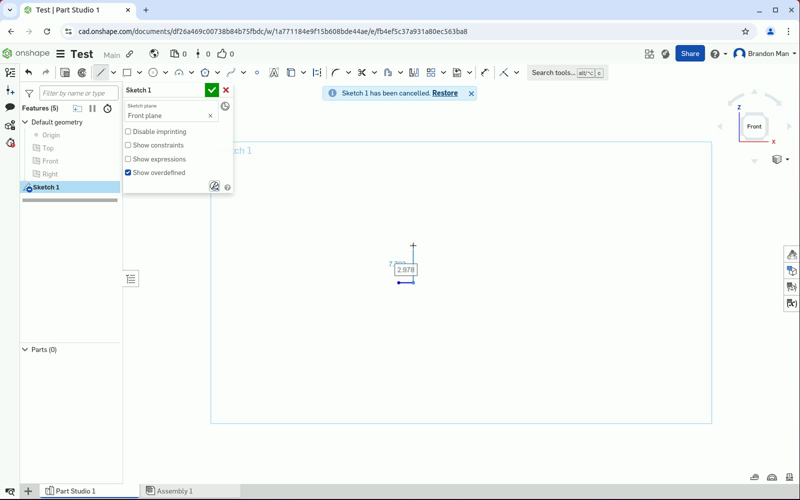
click(413, 245)
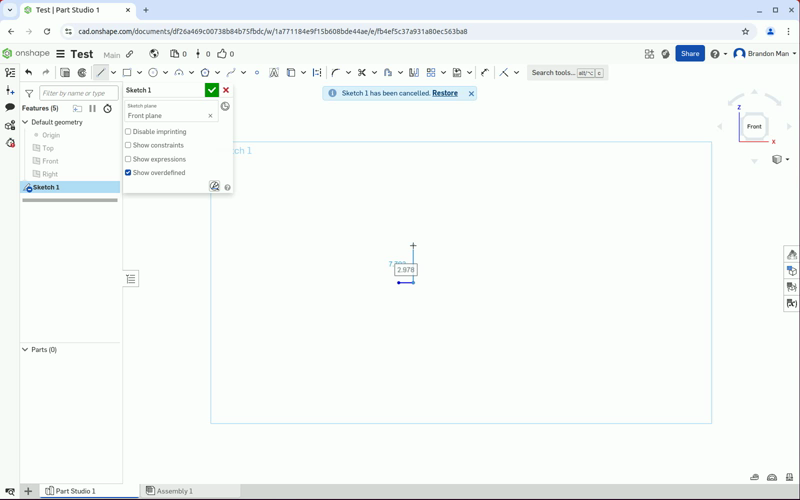
key_up(shift)
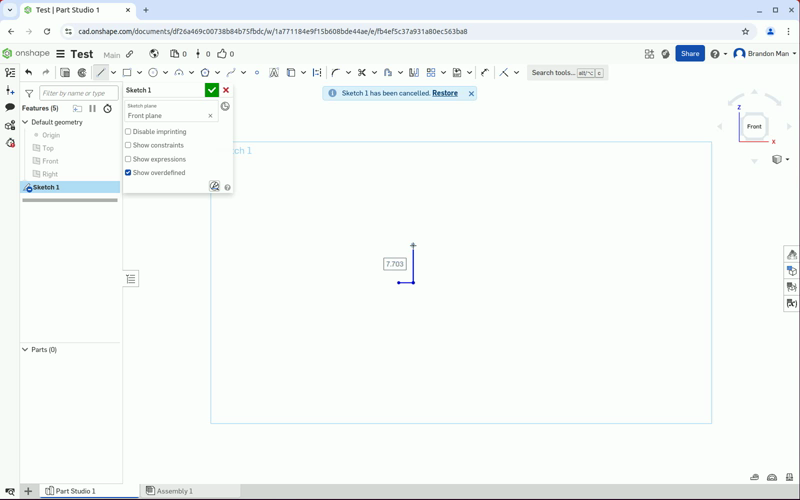
key_down(shift)
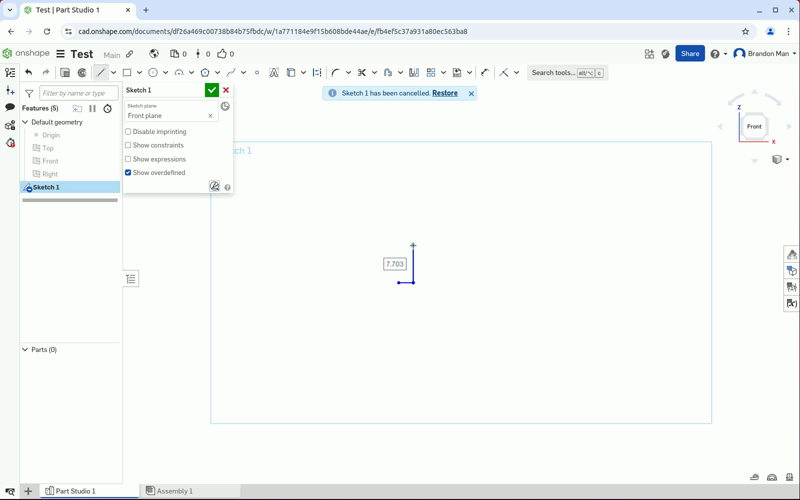
mouse_move(443, 245)
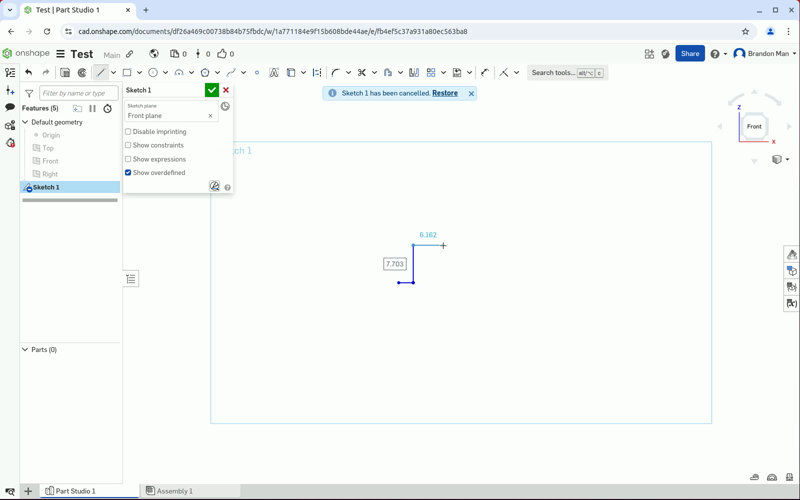
mouse_move(461, 245)
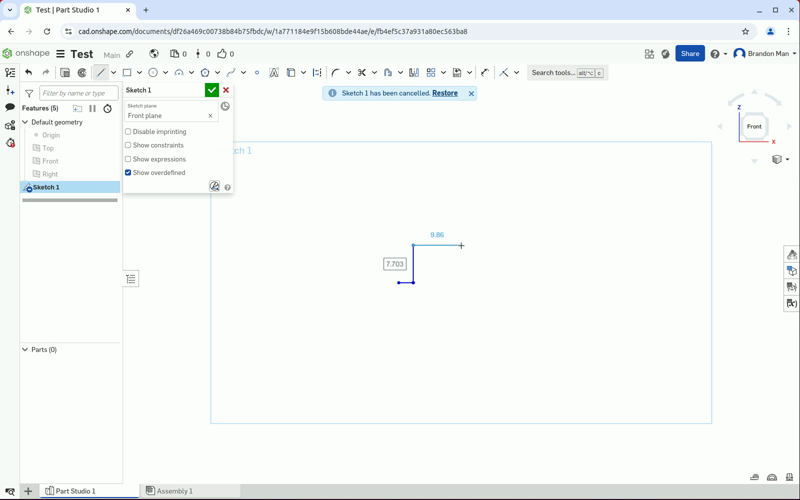
click(461, 245)
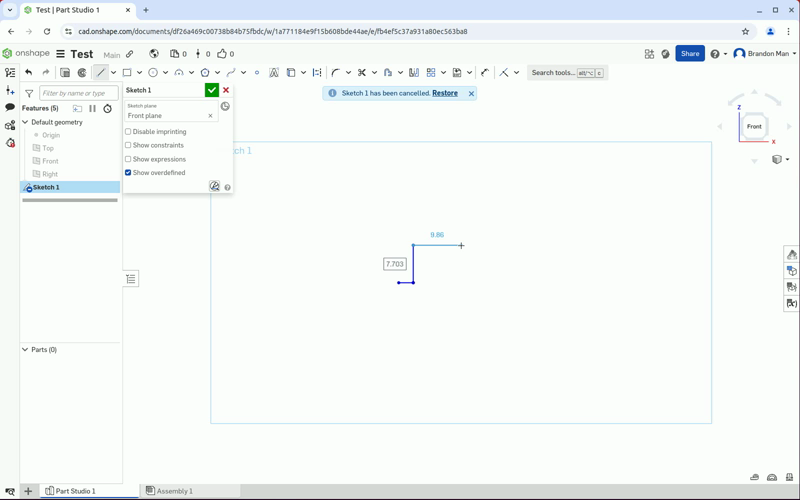
key_up(shift)
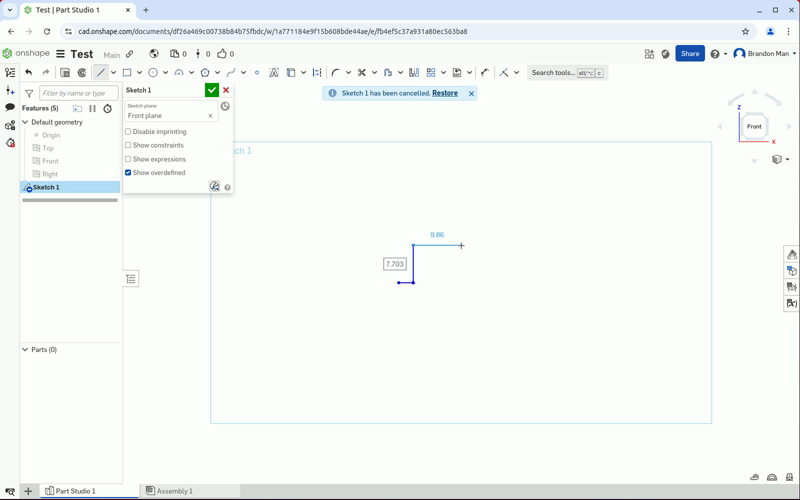
key_down(shift)
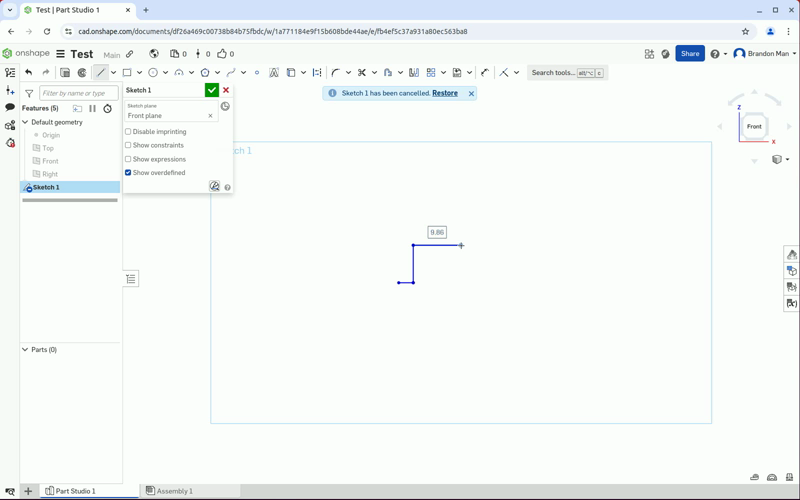
mouse_move(491, 245)
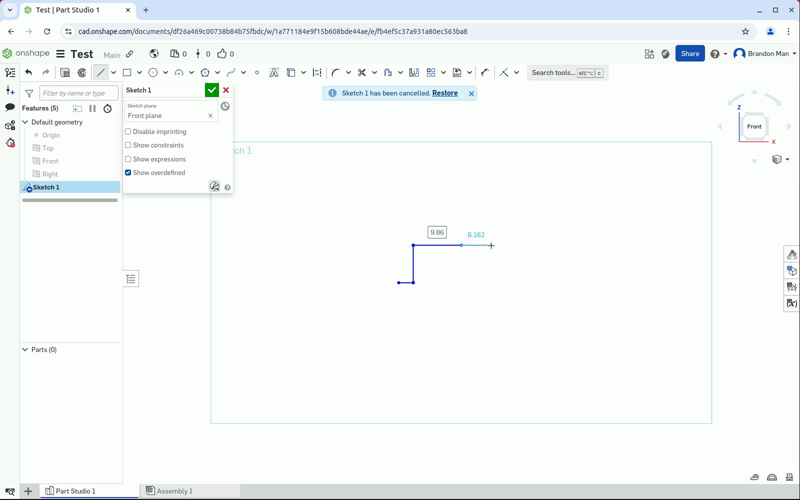
mouse_move(508, 245)
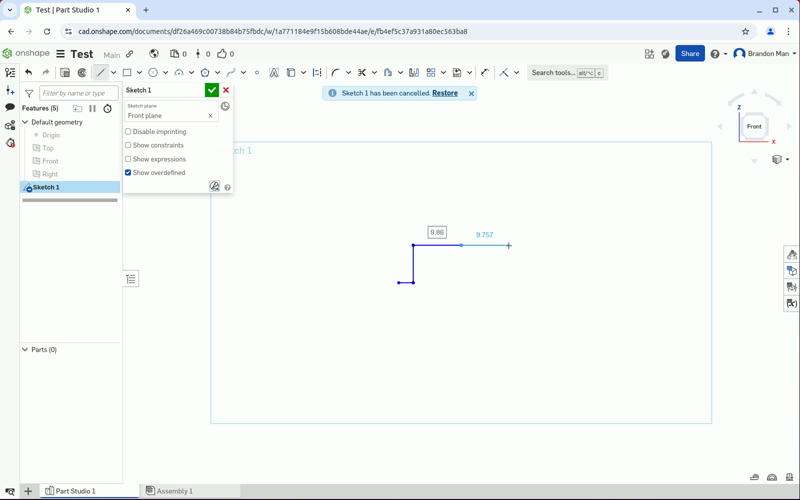
click(508, 245)
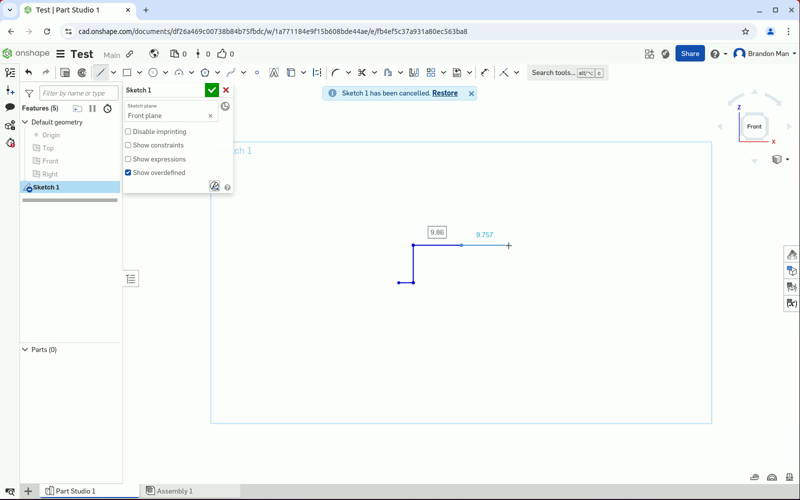
key_up(shift)
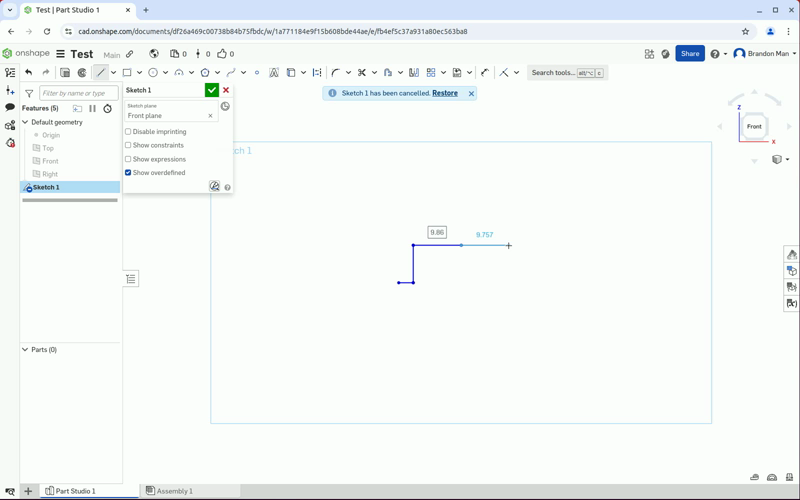
key_down(shift)
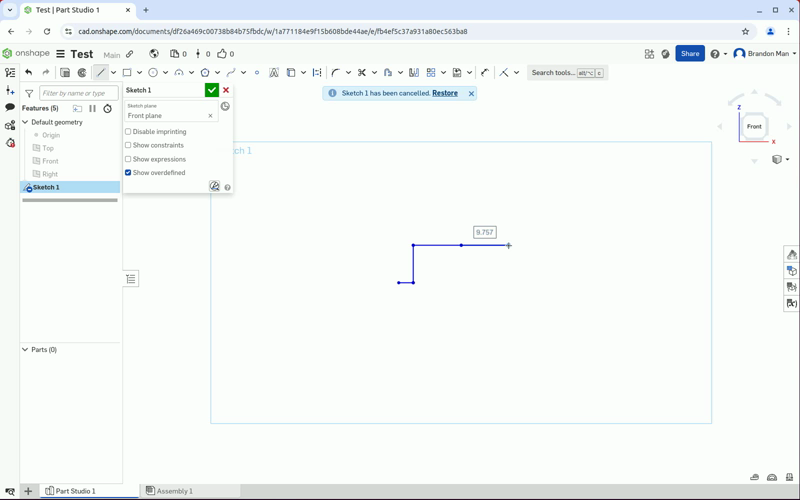
mouse_move(538, 245)
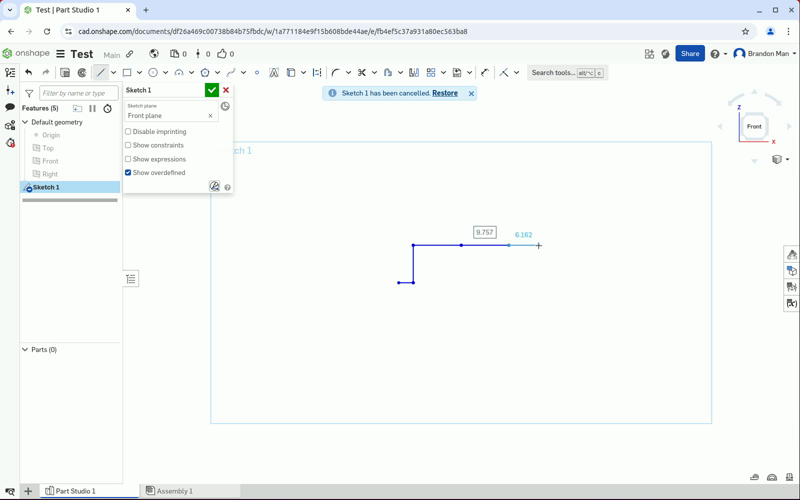
mouse_move(508, 282)
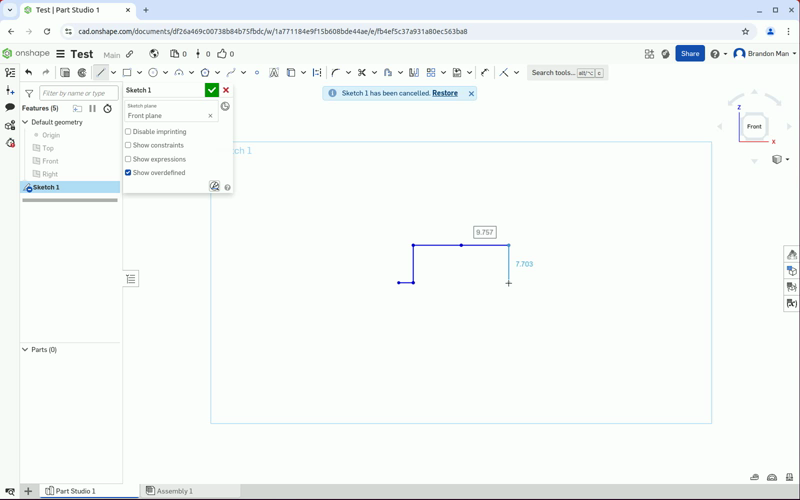
click(508, 282)
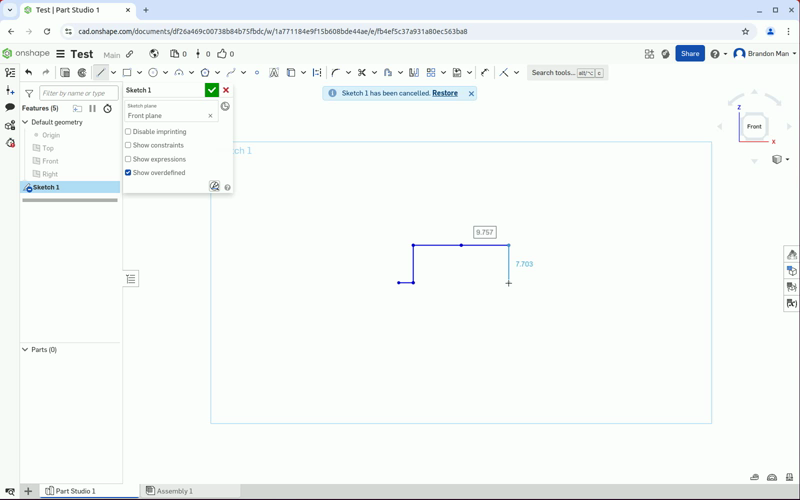
key_up(shift)
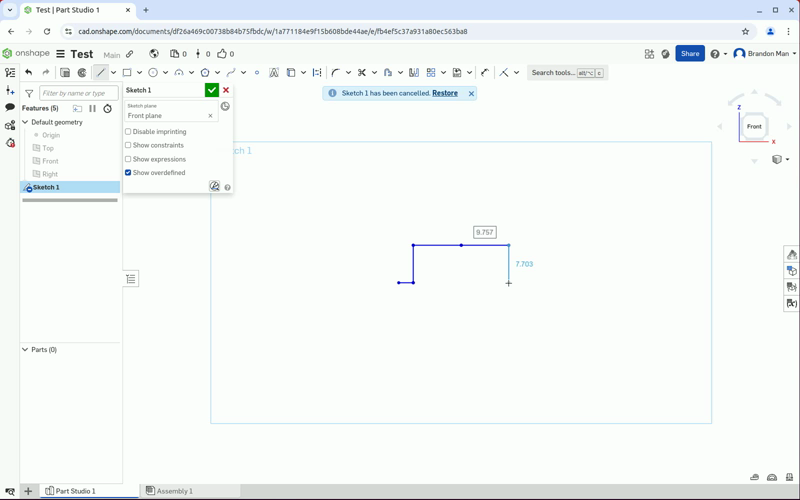
key_down(shift)
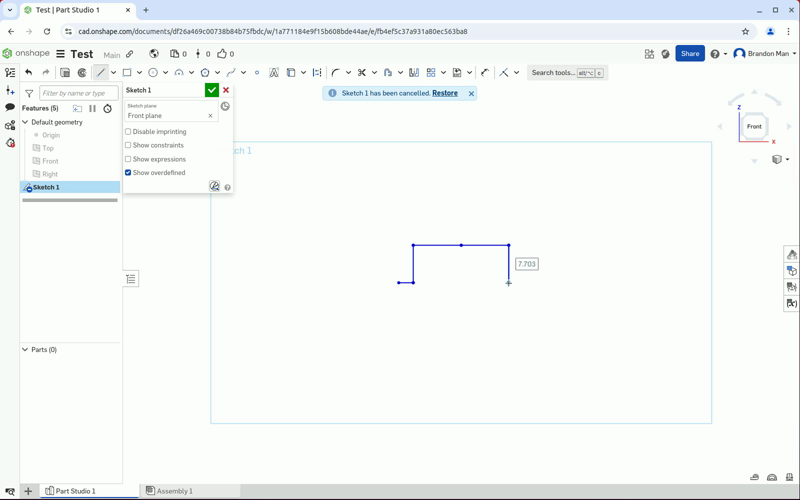
mouse_move(538, 282)
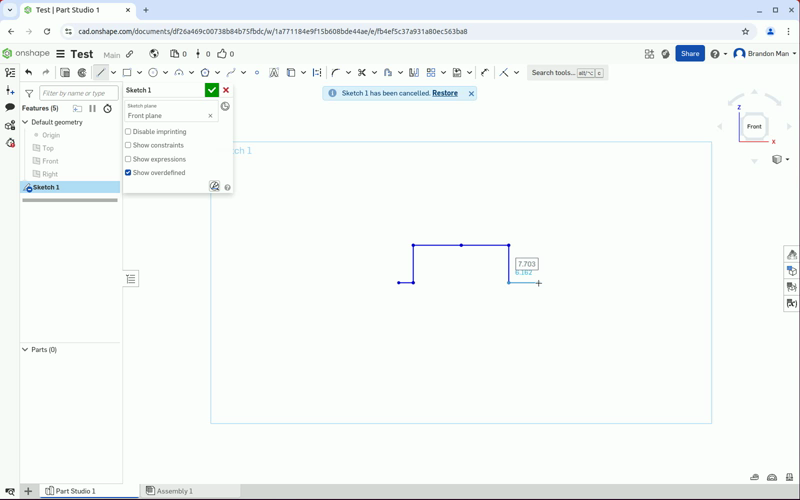
mouse_move(522, 282)
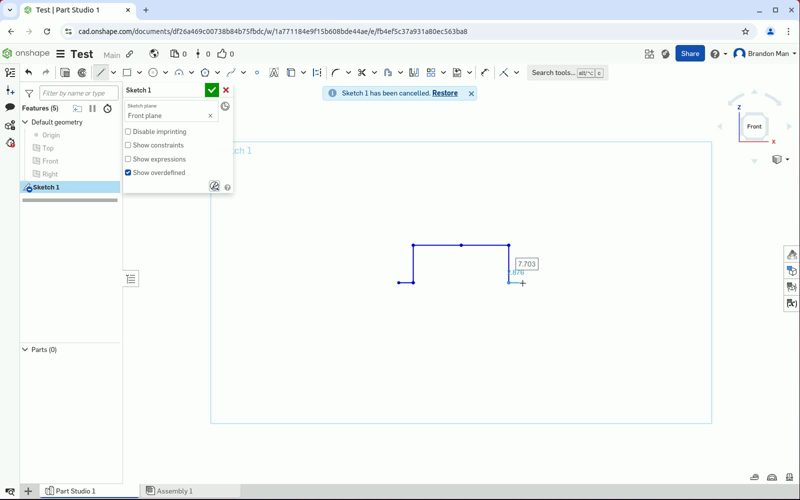
click(522, 282)
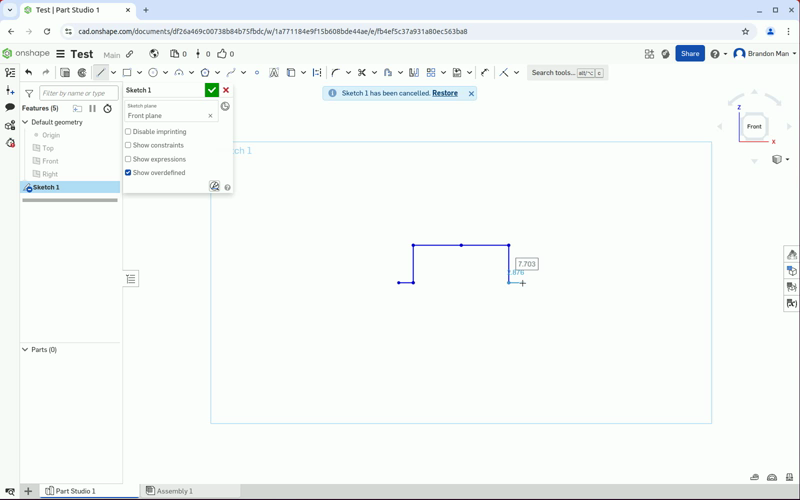
key_up(shift)
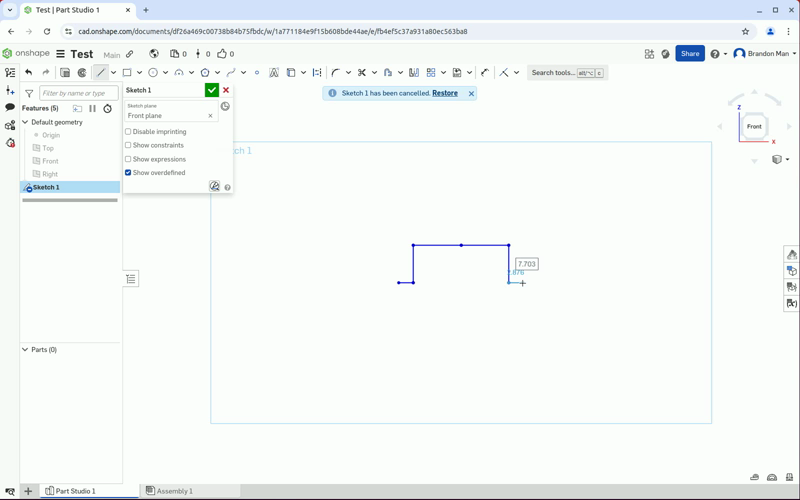
key_down(shift)
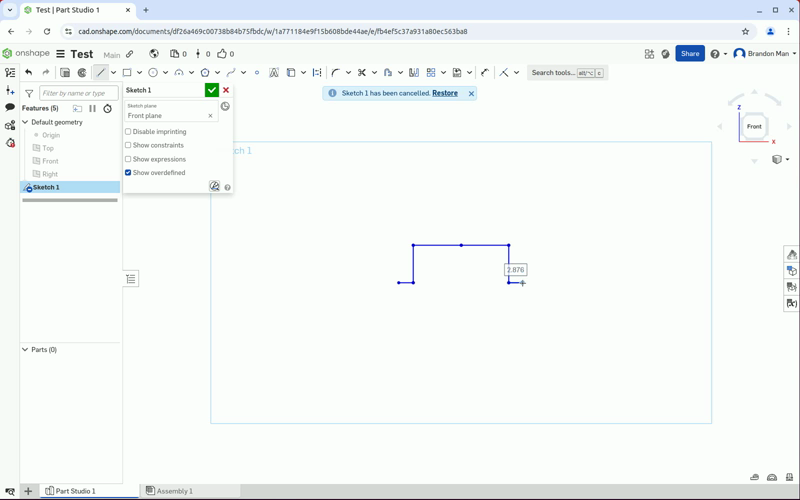
mouse_move(552, 282)
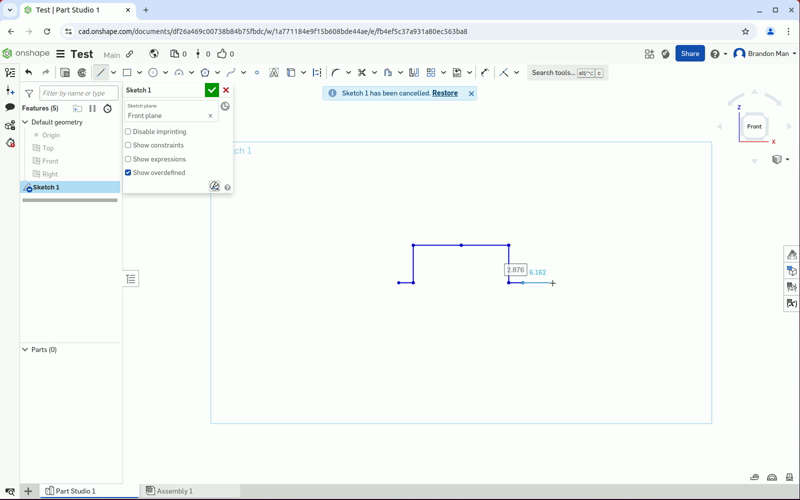
mouse_move(522, 277)
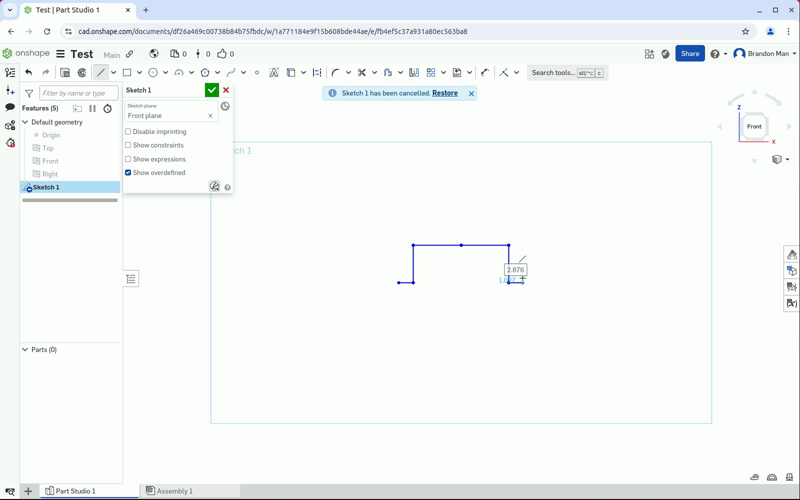
scroll(6)
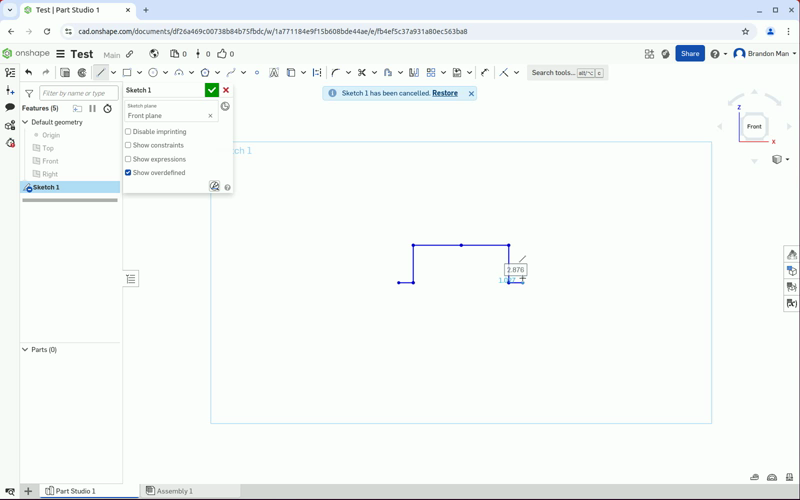
scroll(6)
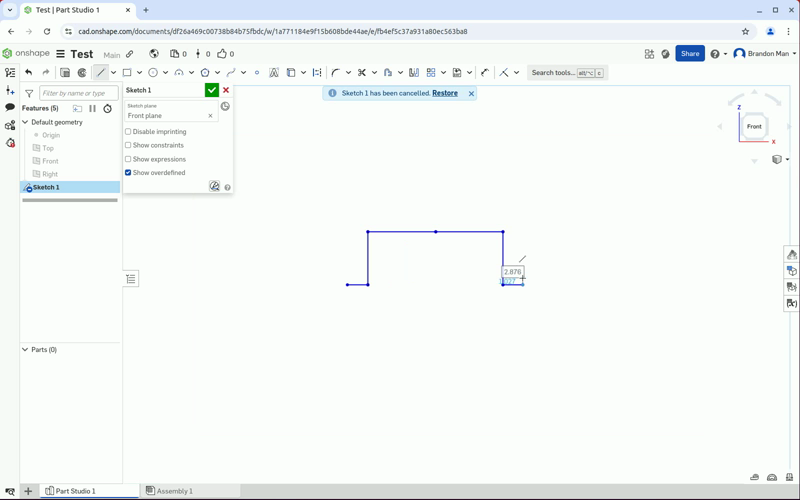
scroll(6)
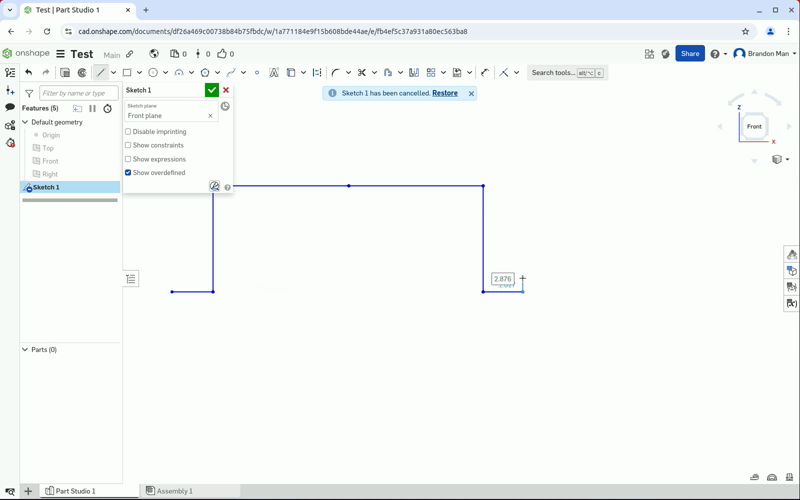
scroll(6)
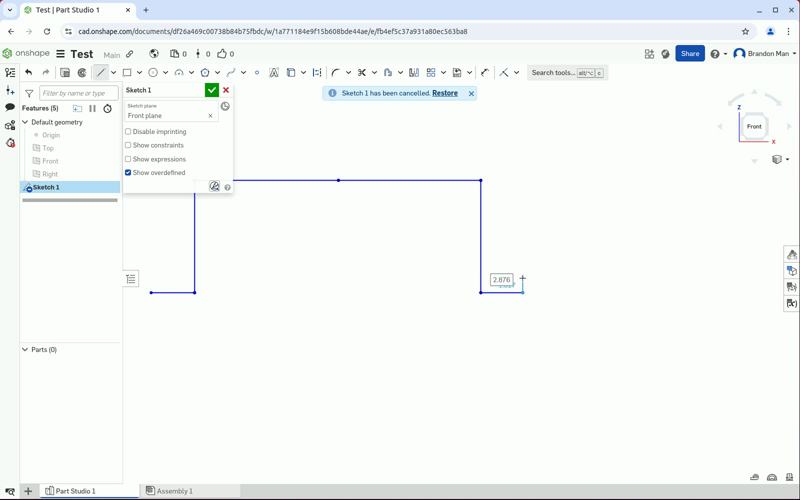
scroll(6)
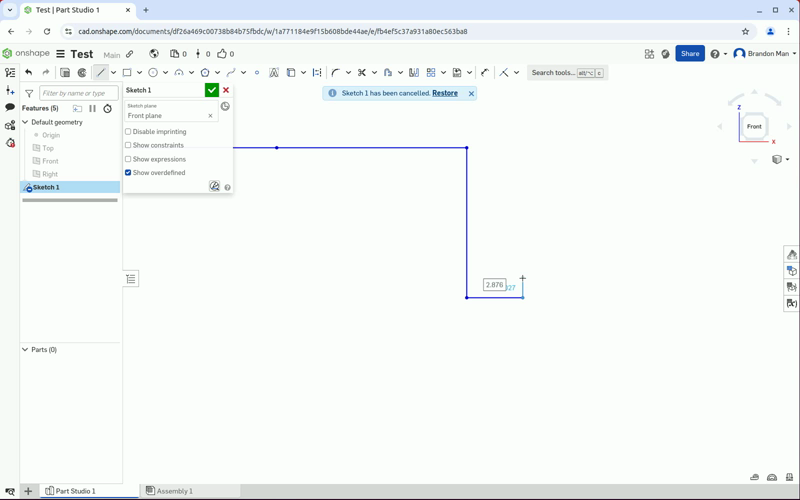
scroll(6)
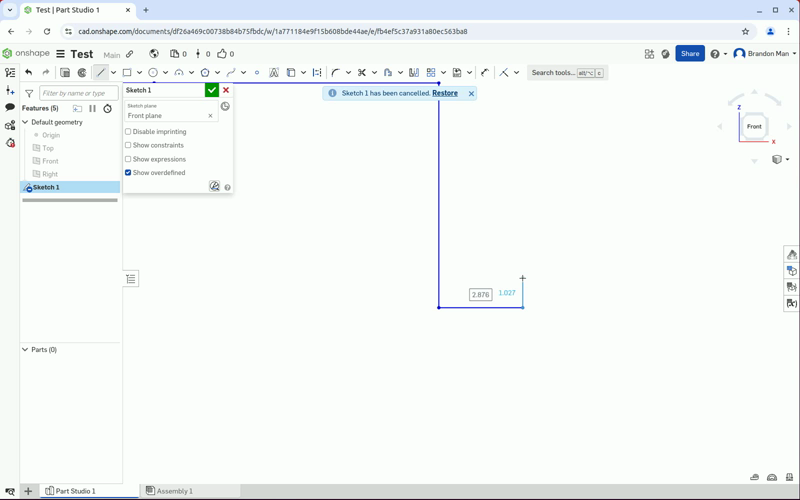
scroll(6)
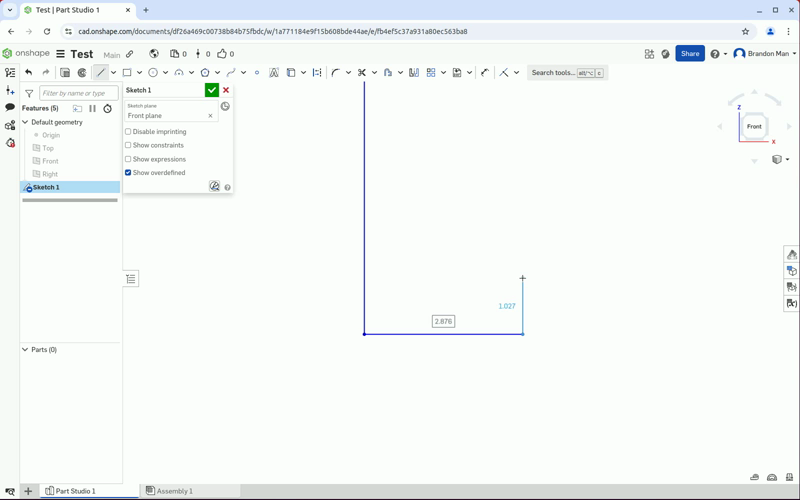
click(522, 277)
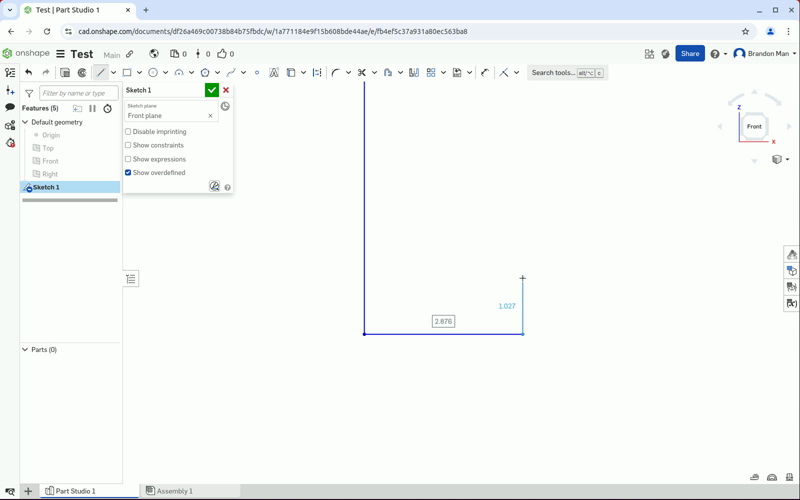
scroll(-6)
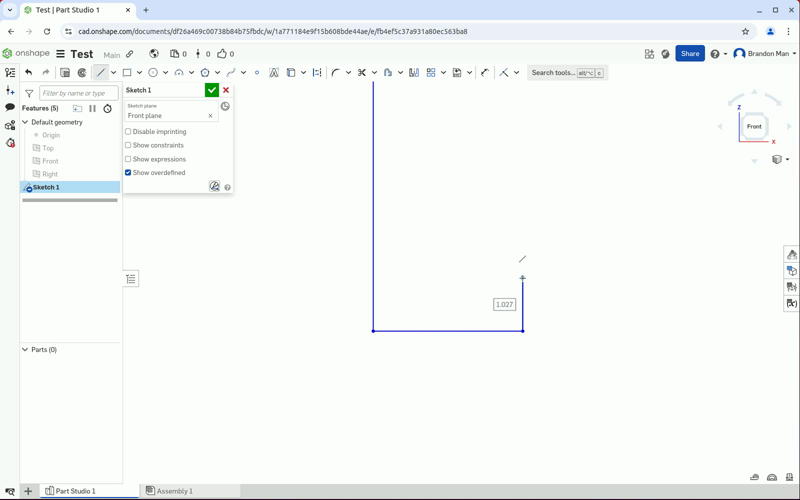
scroll(-6)
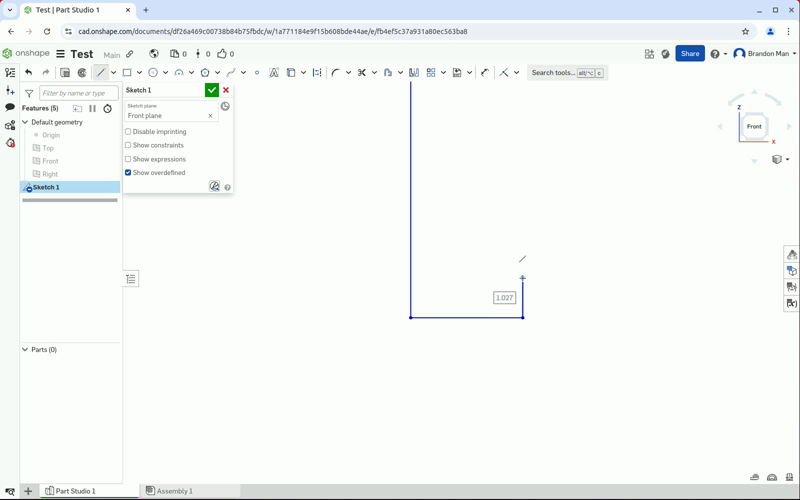
scroll(-6)
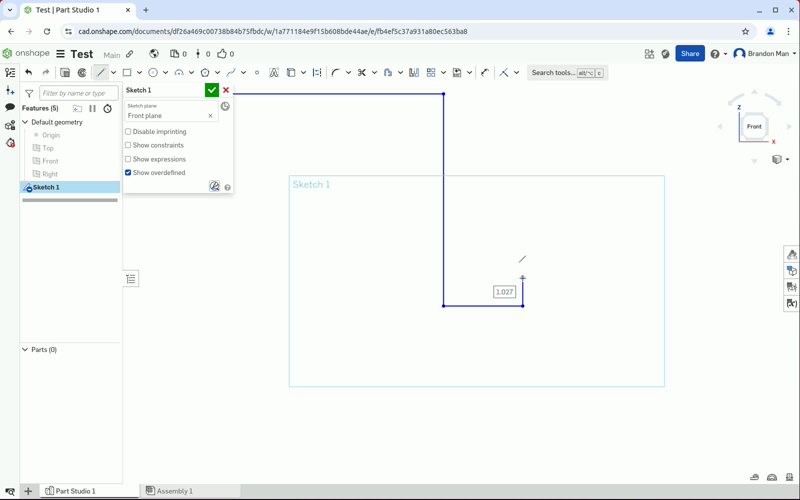
scroll(-6)
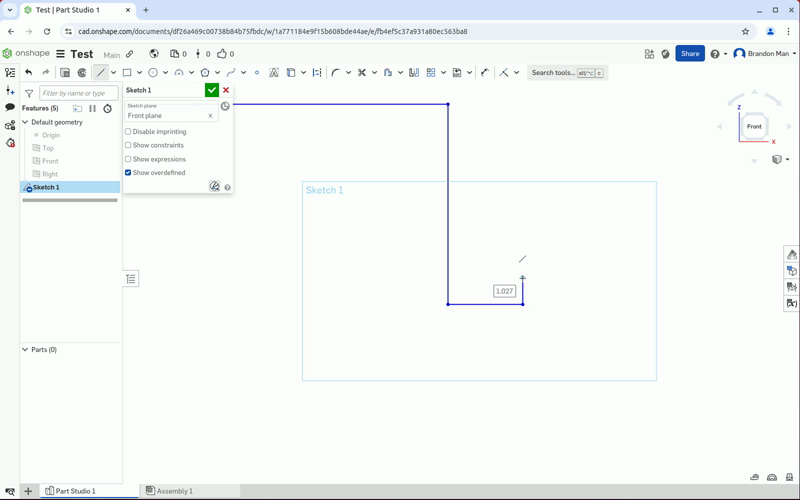
scroll(-6)
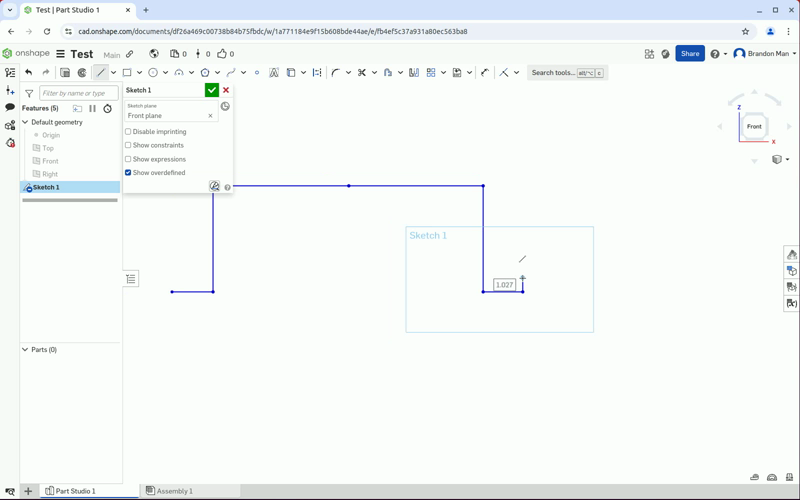
scroll(-6)
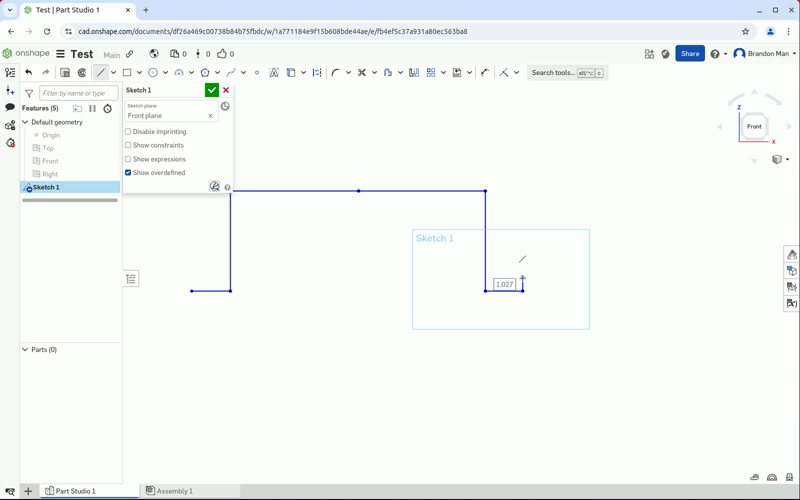
scroll(-6)
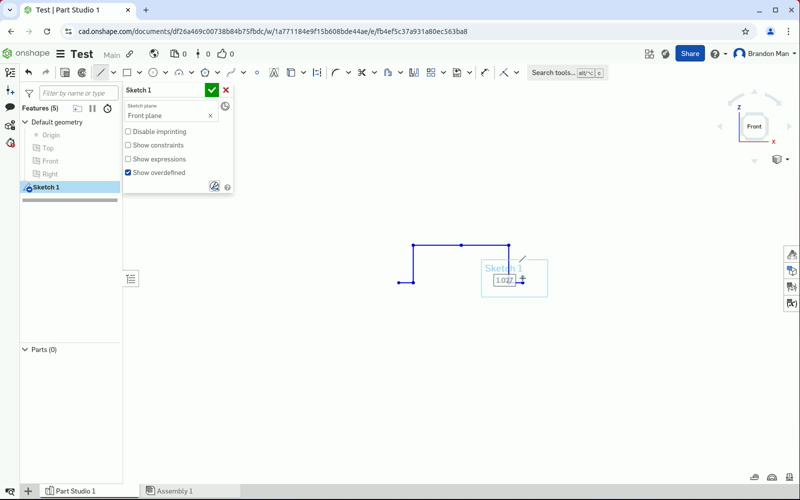
key_up(shift)
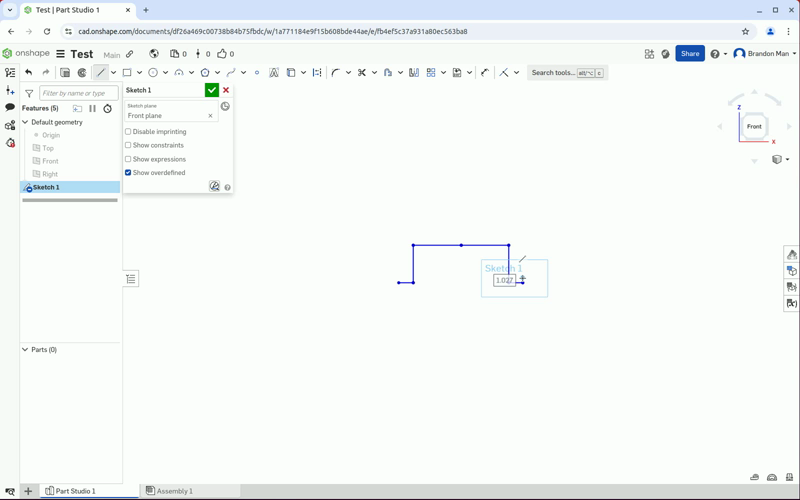
key_down(shift)
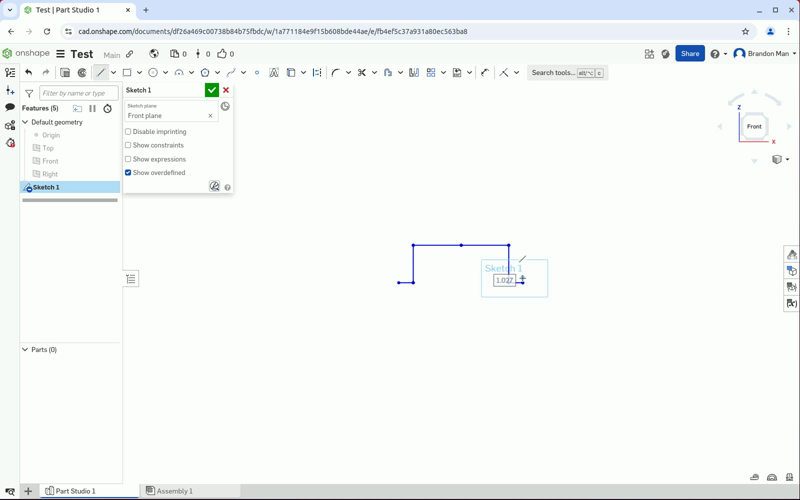
mouse_move(552, 277)
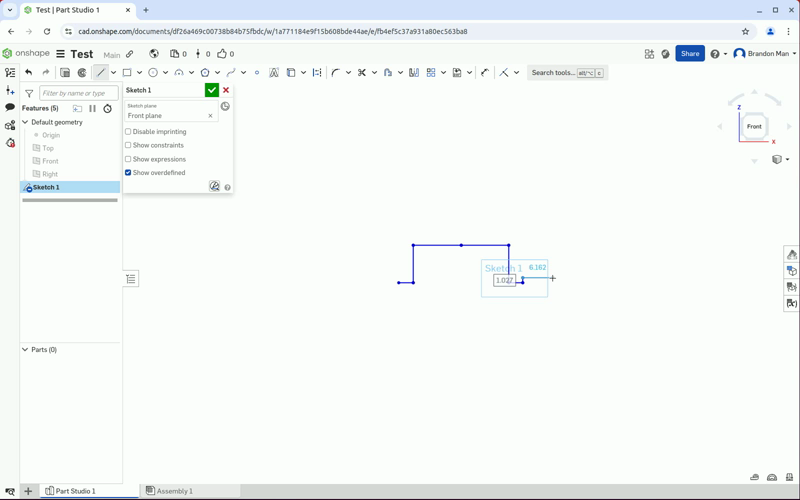
mouse_move(516, 277)
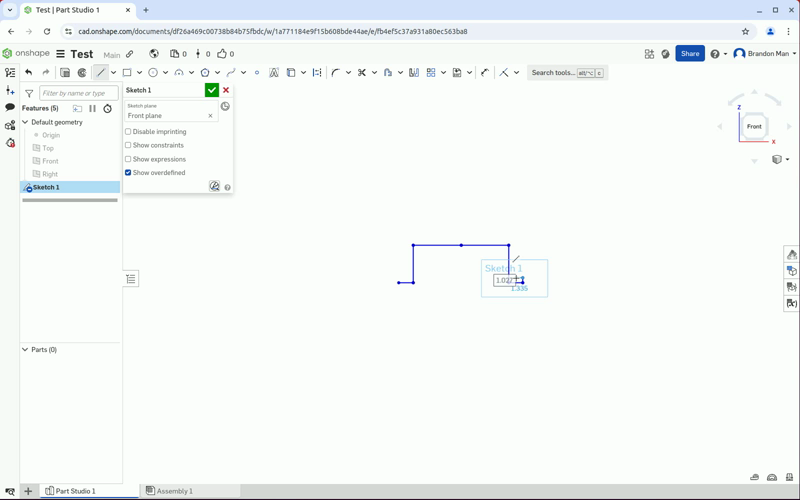
scroll(6)
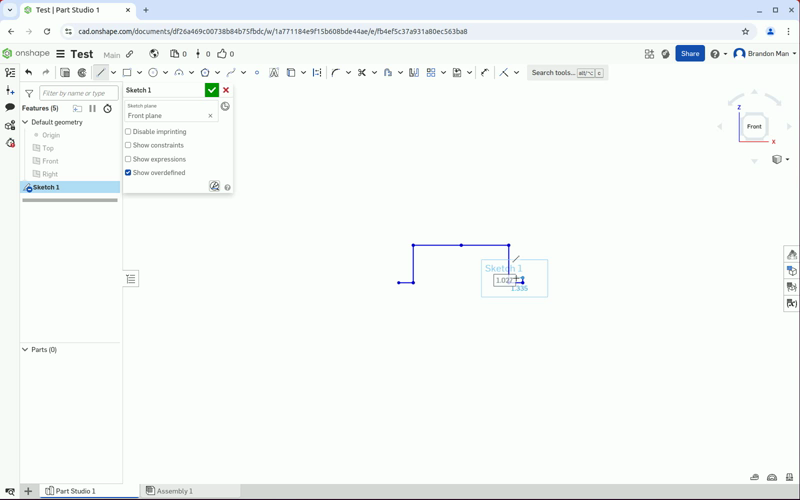
scroll(6)
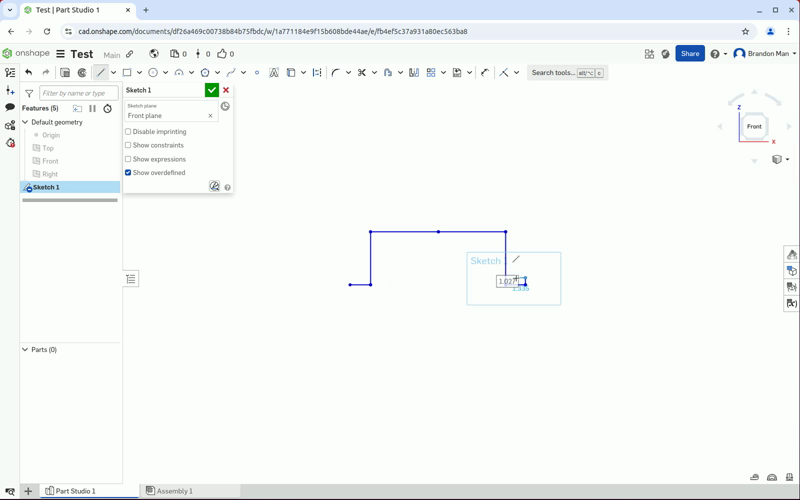
scroll(6)
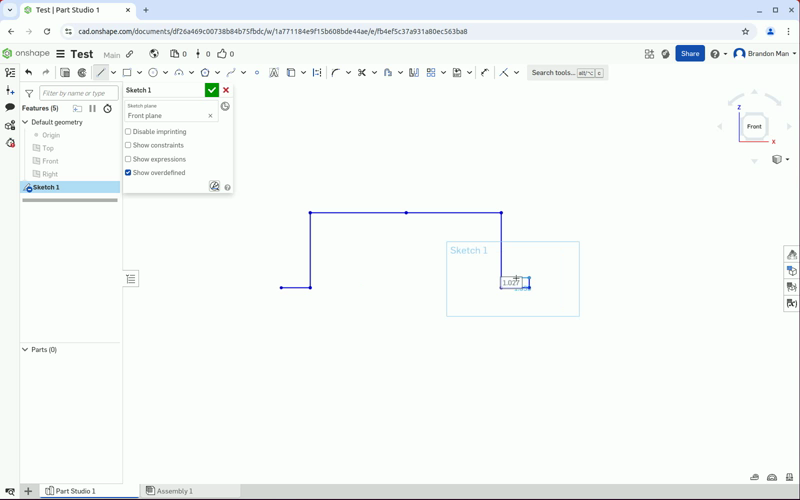
scroll(6)
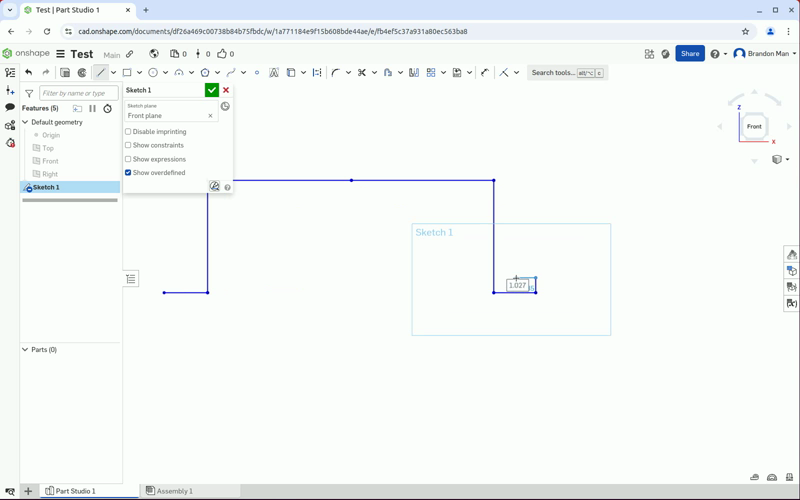
scroll(6)
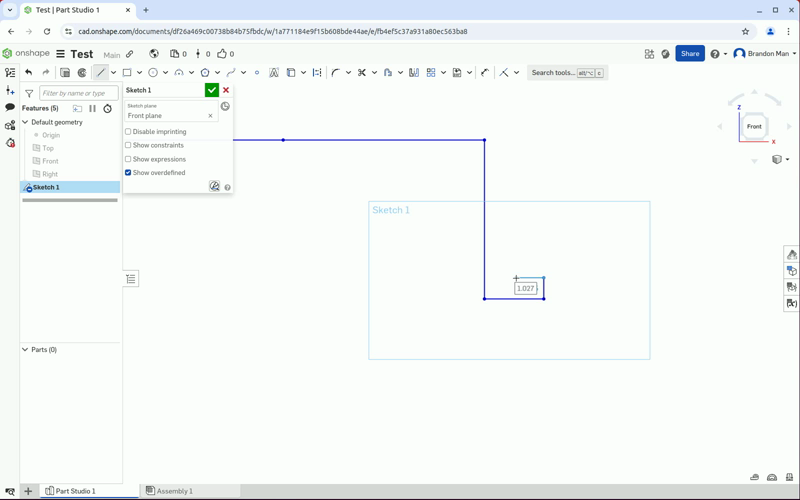
scroll(6)
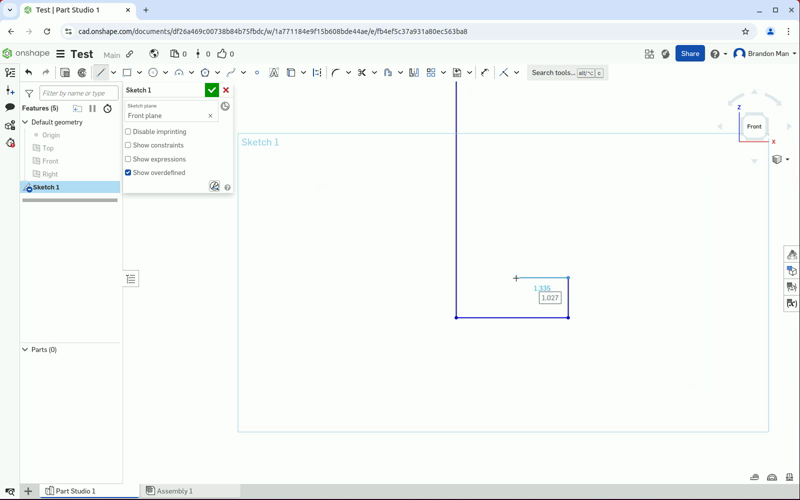
scroll(6)
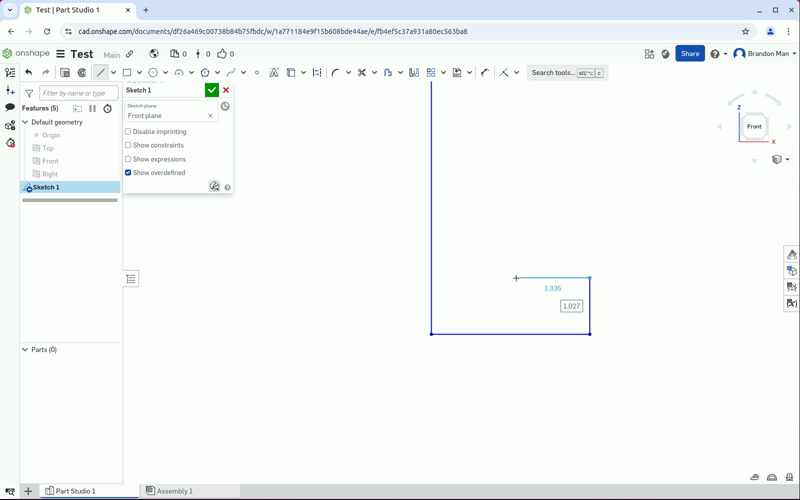
click(516, 277)
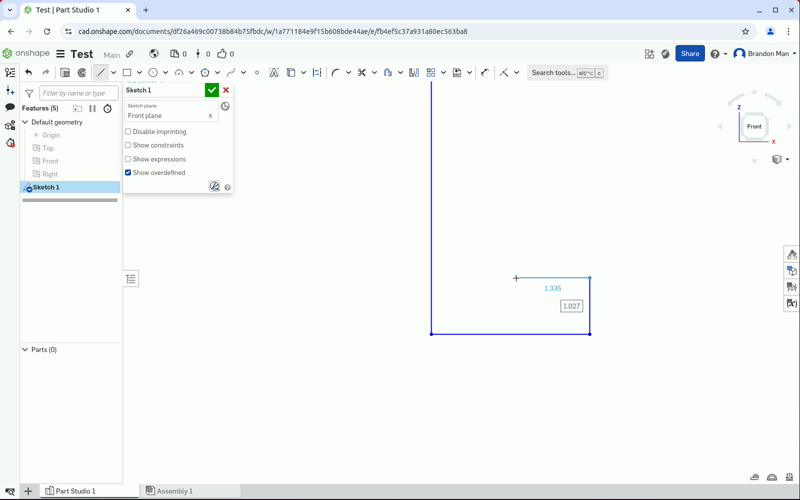
scroll(-6)
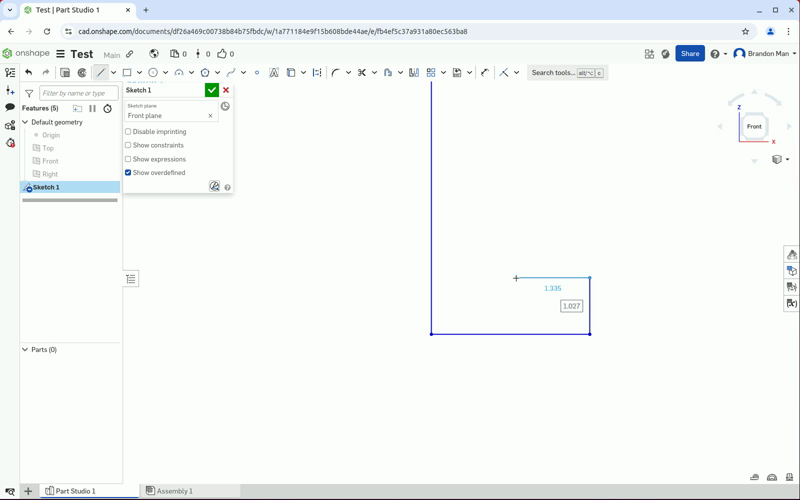
scroll(-6)
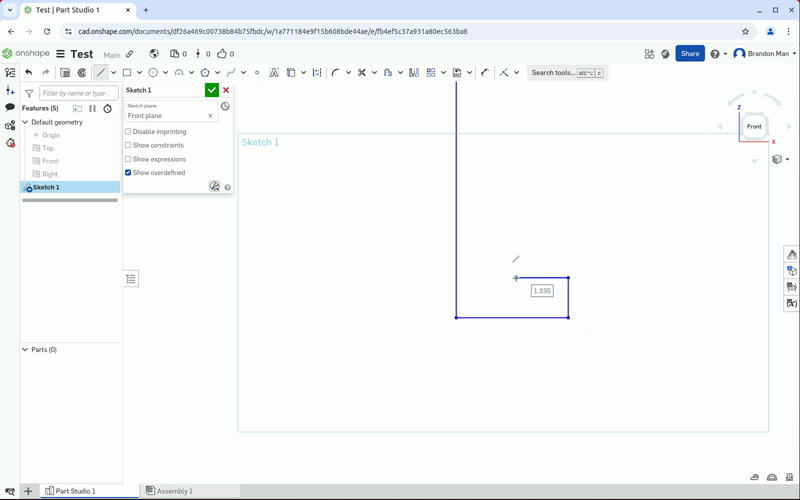
scroll(-6)
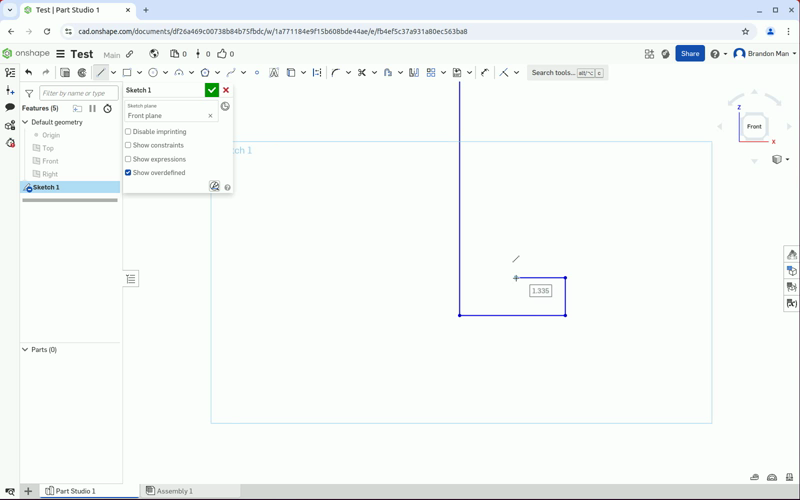
scroll(-6)
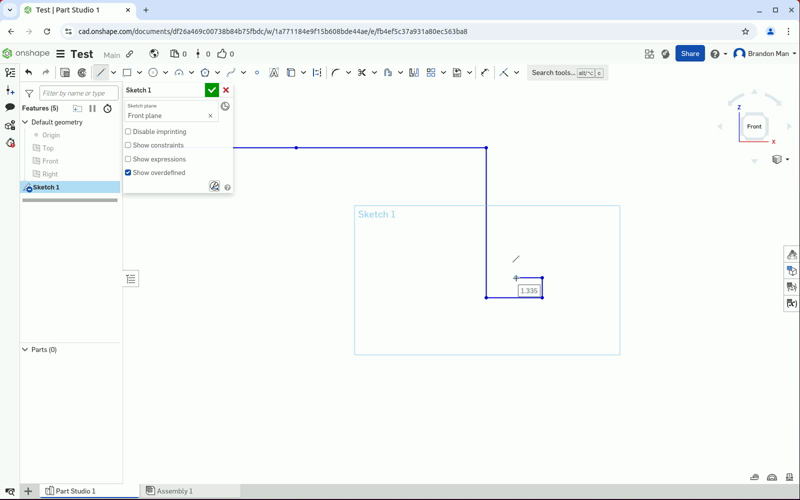
scroll(-6)
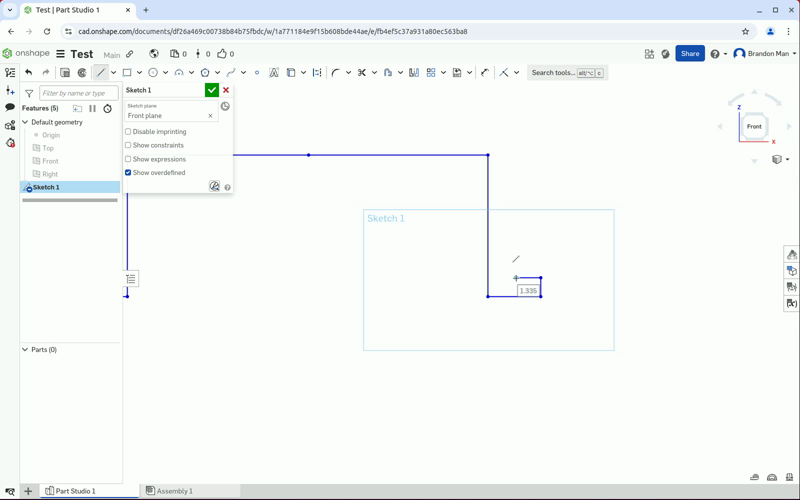
scroll(-6)
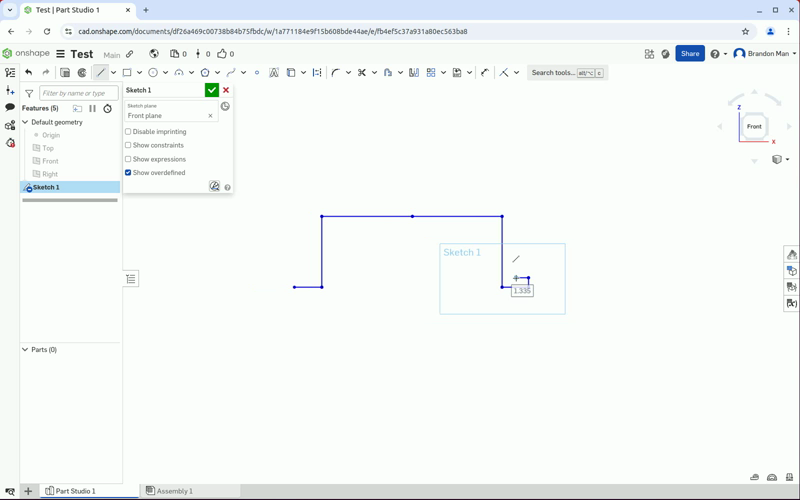
scroll(-6)
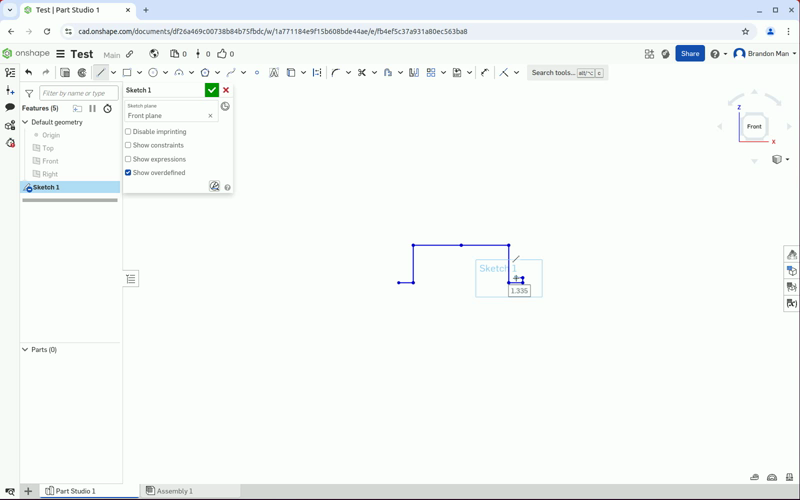
key_up(shift)
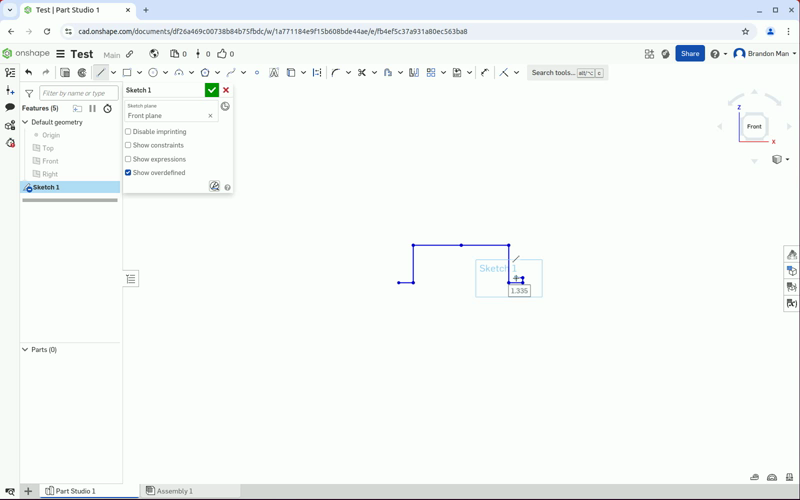
key_down(shift)
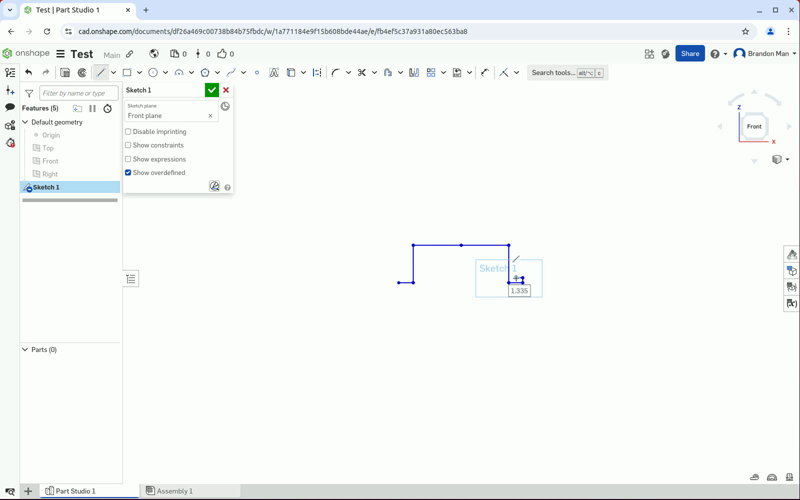
mouse_move(516, 170)
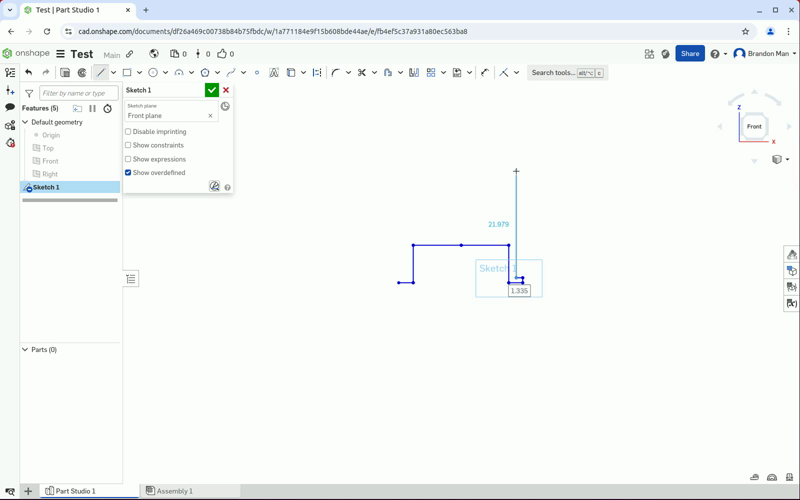
click(516, 170)
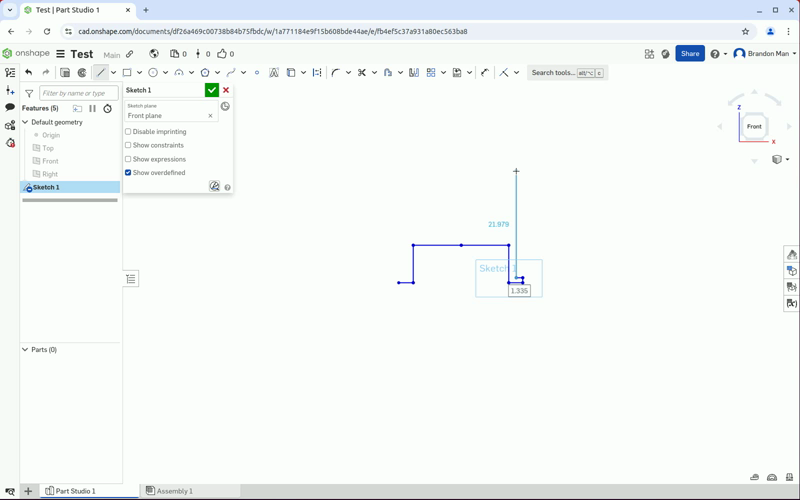
key_up(shift)
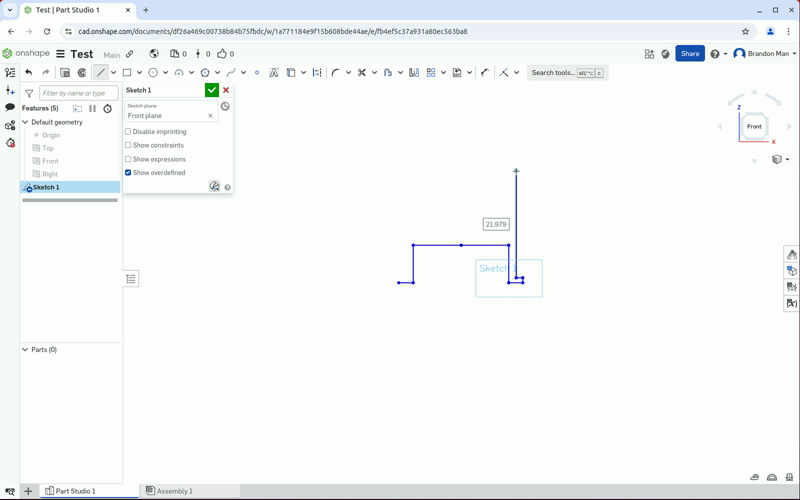
key_down(shift)
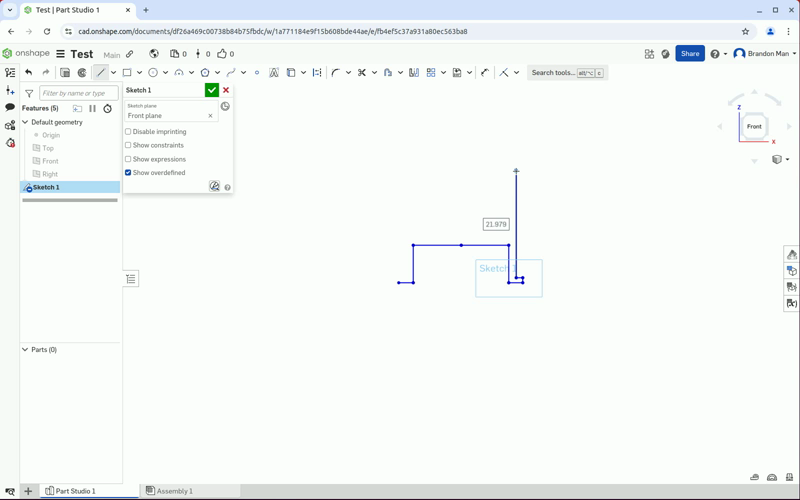
mouse_move(546, 170)
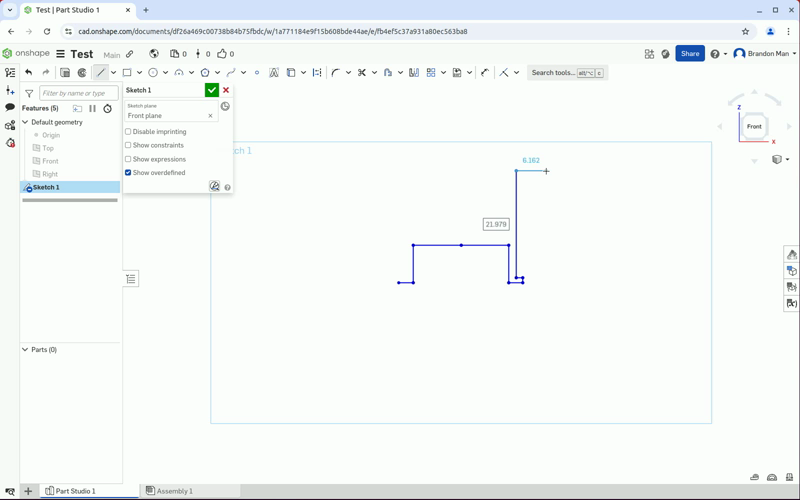
mouse_move(461, 170)
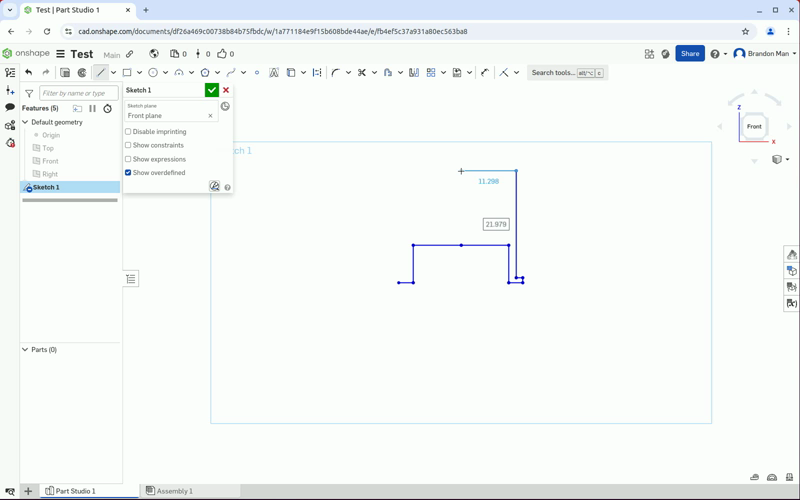
click(461, 170)
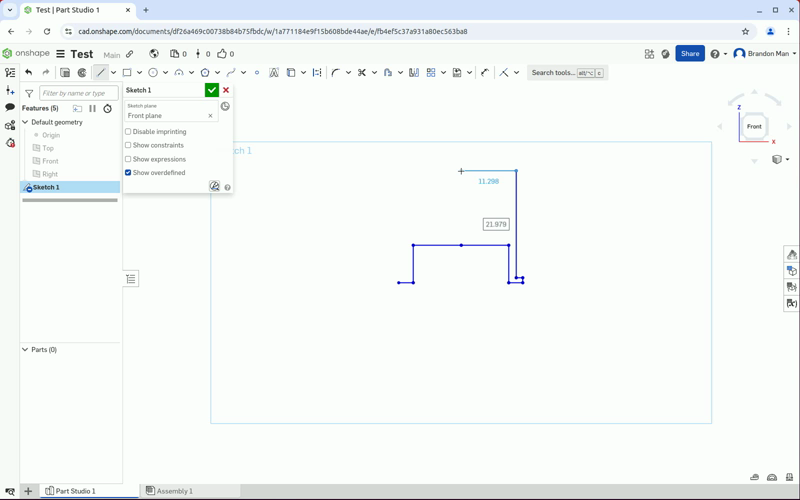
key_up(shift)
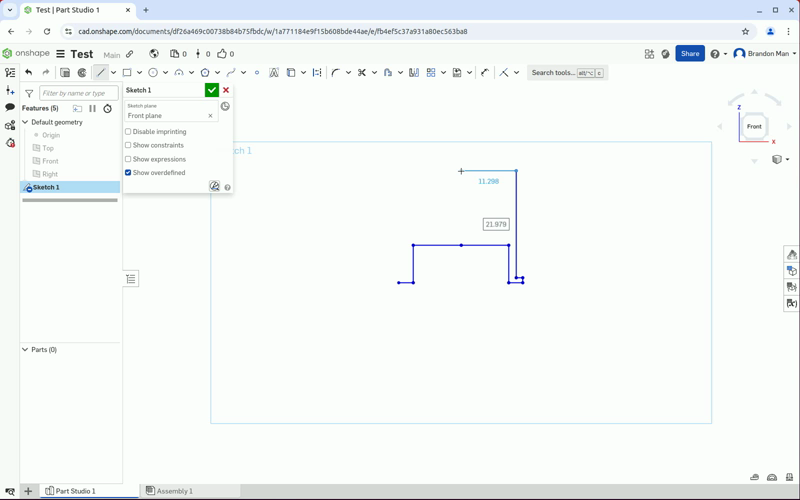
key_down(shift)
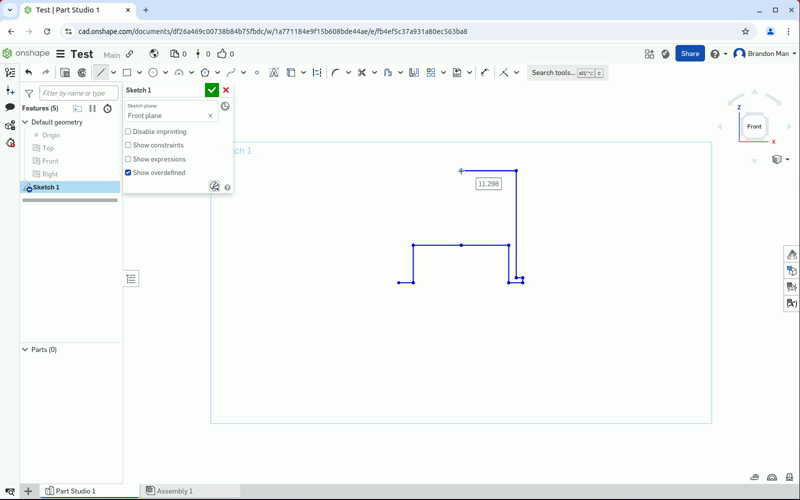
mouse_move(491, 170)
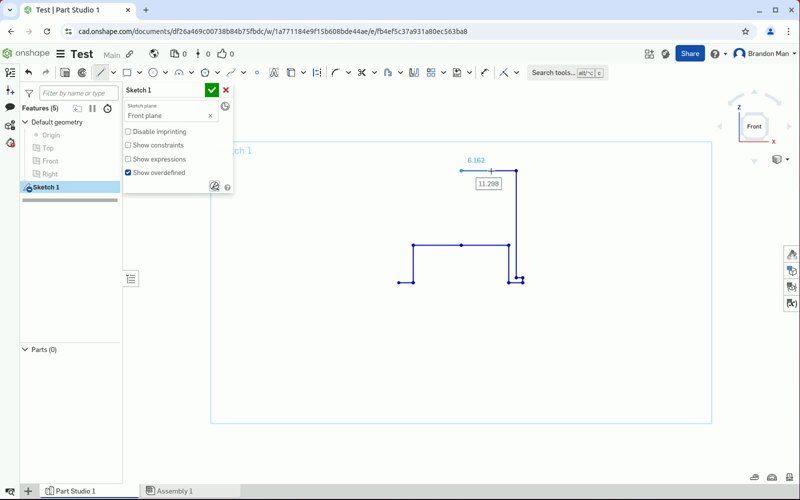
mouse_move(405, 170)
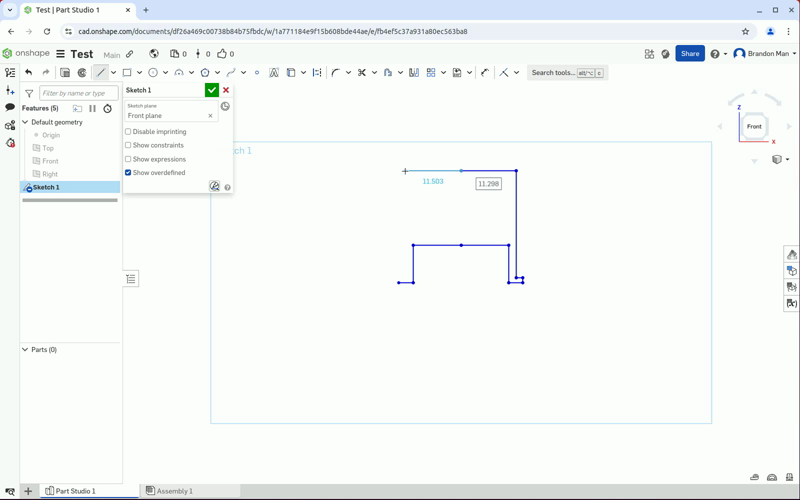
click(405, 170)
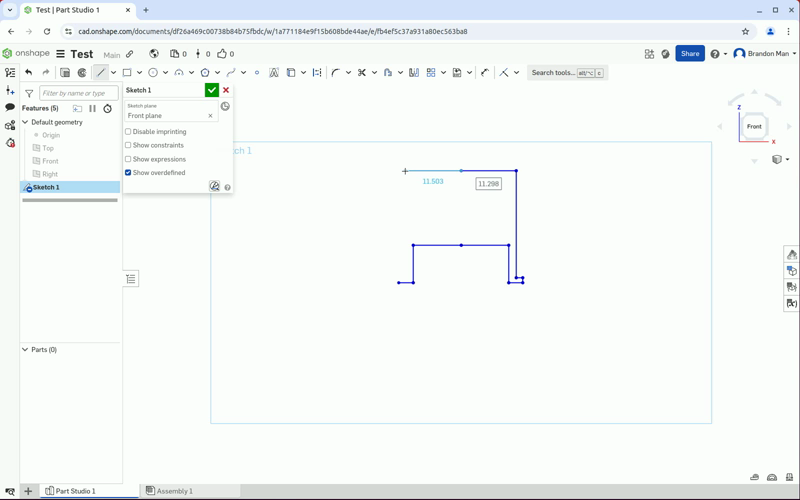
key_up(shift)
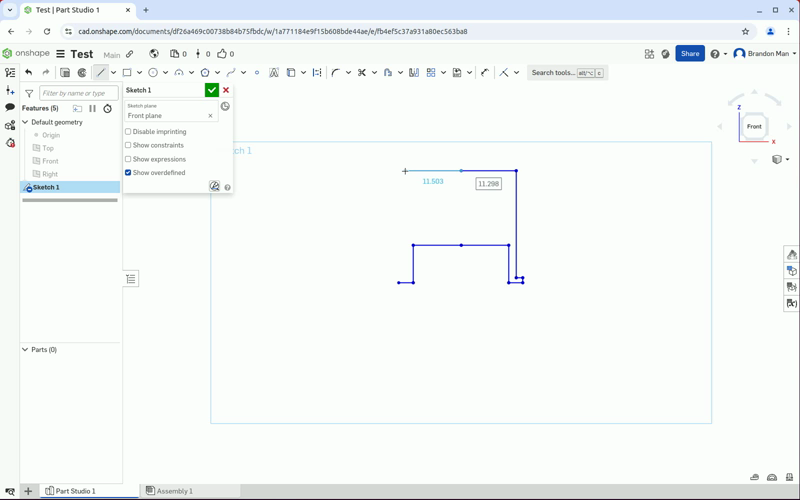
key_down(shift)
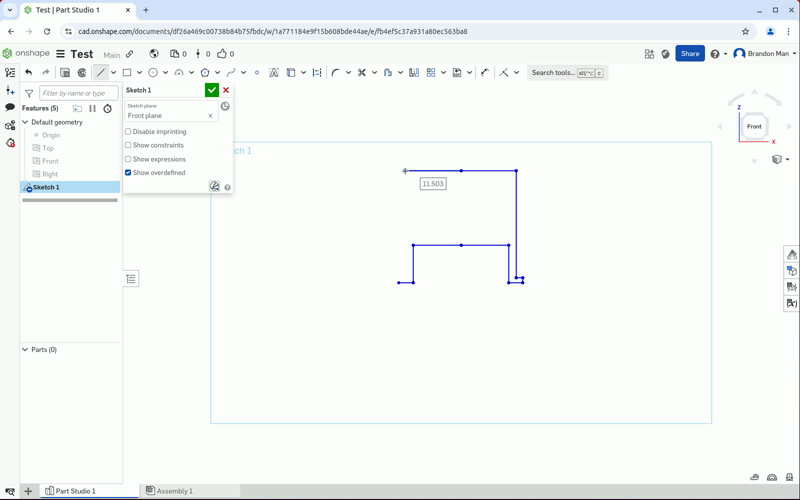
mouse_move(405, 277)
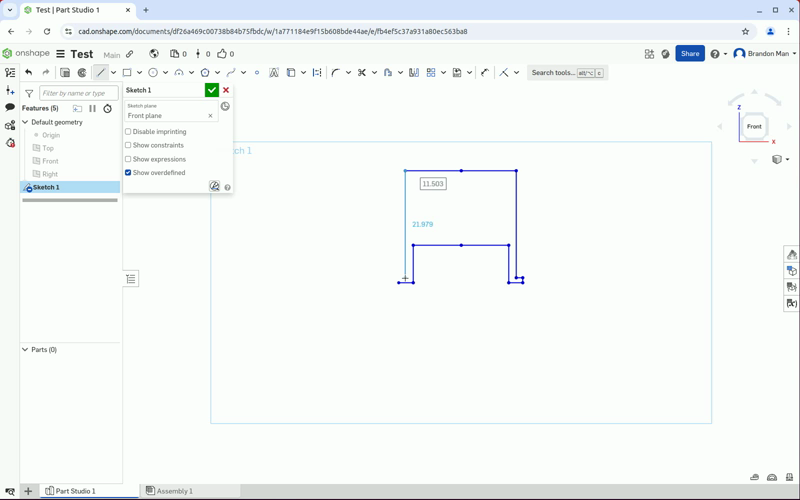
click(405, 277)
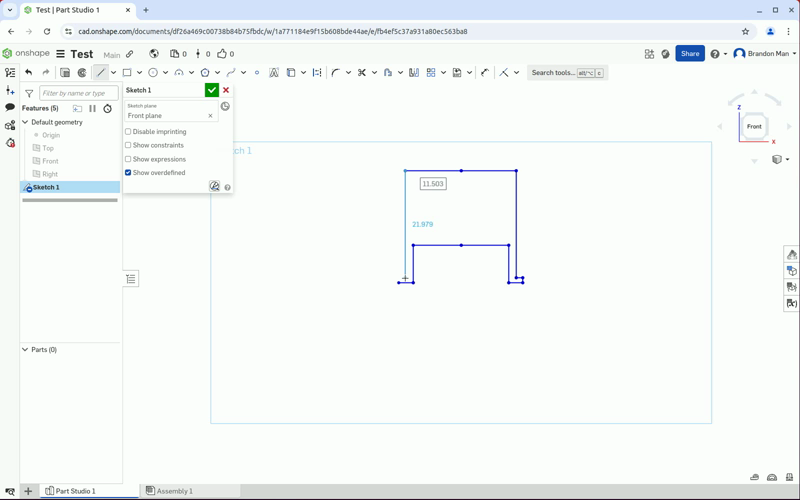
key_up(shift)
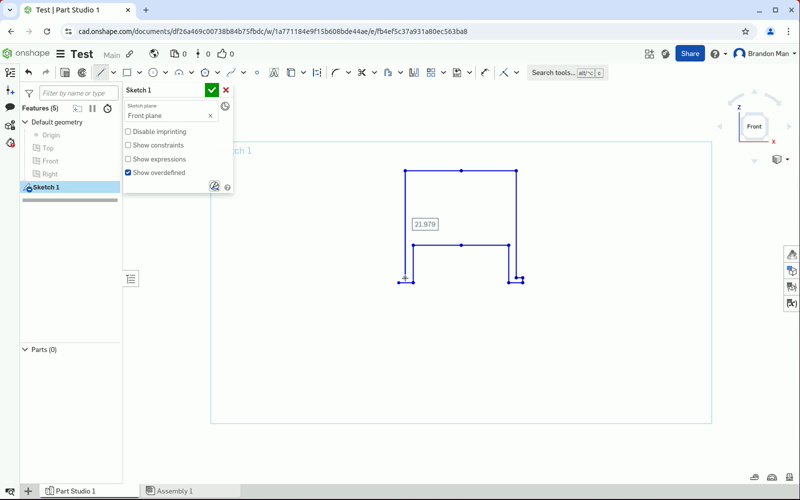
key_down(shift)
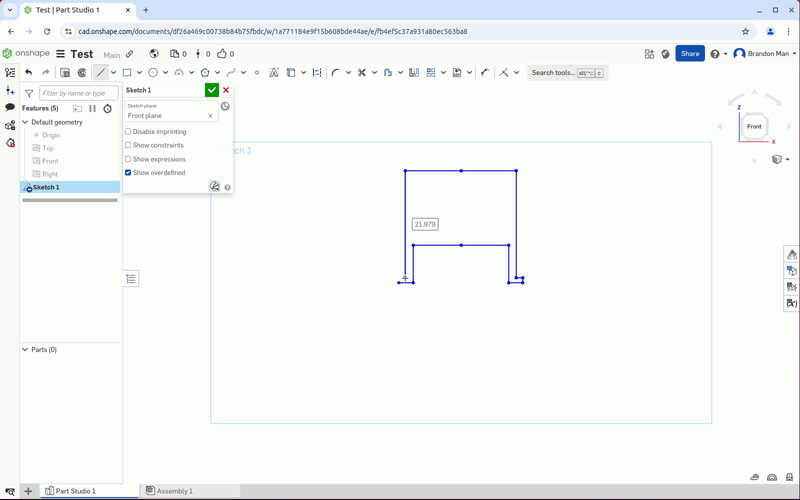
mouse_move(435, 277)
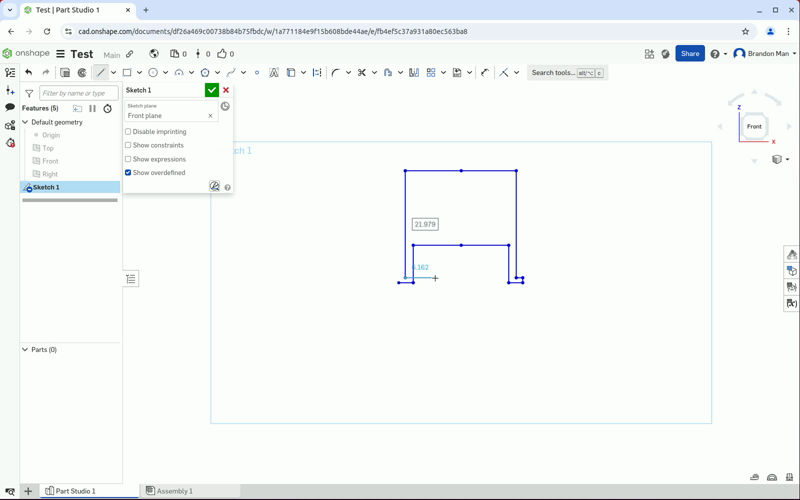
mouse_move(398, 277)
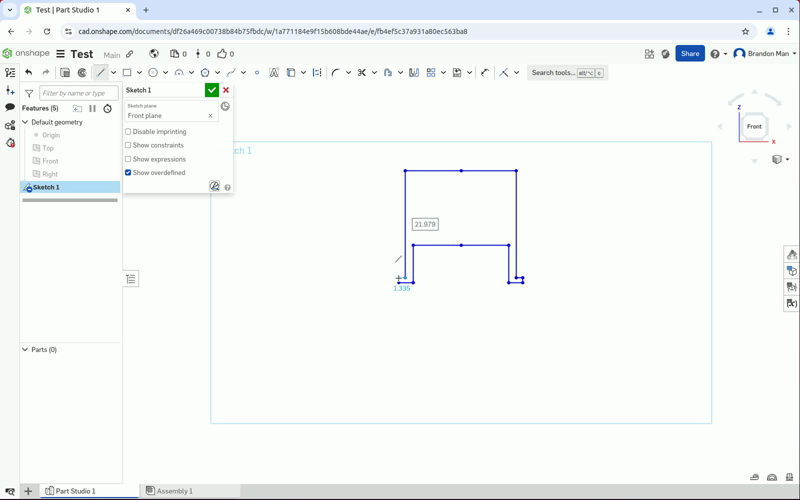
scroll(6)
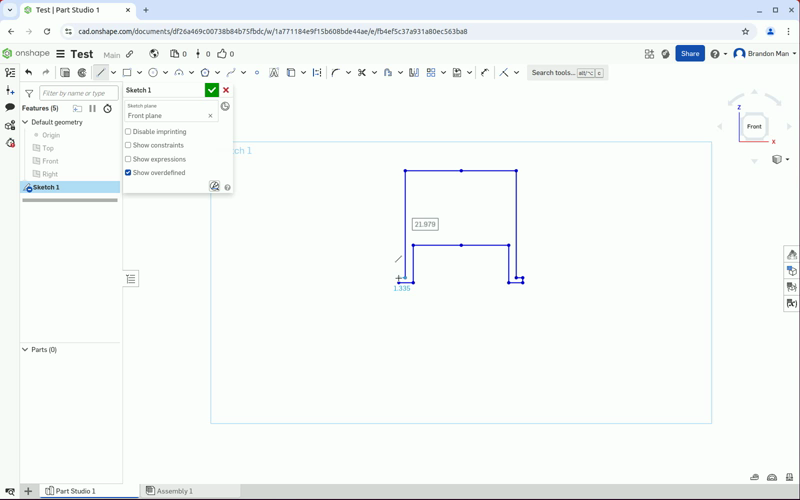
scroll(6)
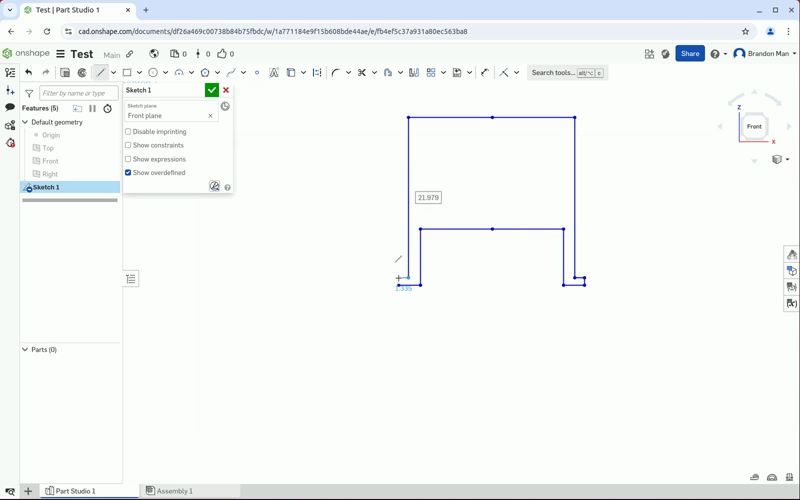
scroll(6)
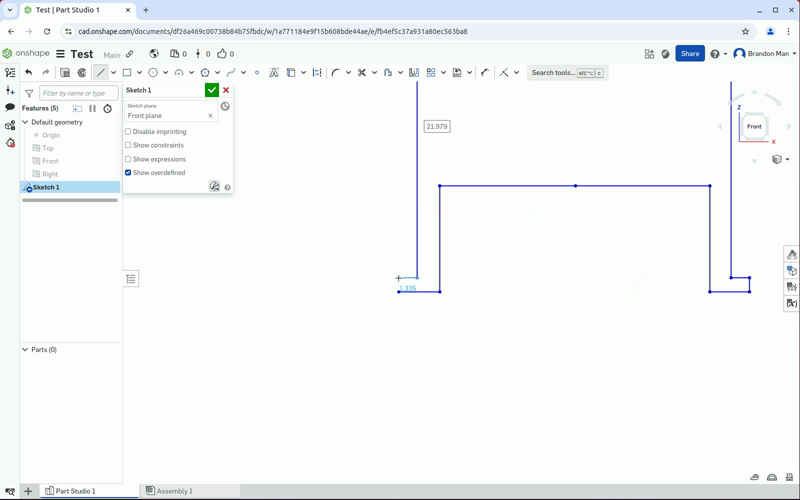
scroll(6)
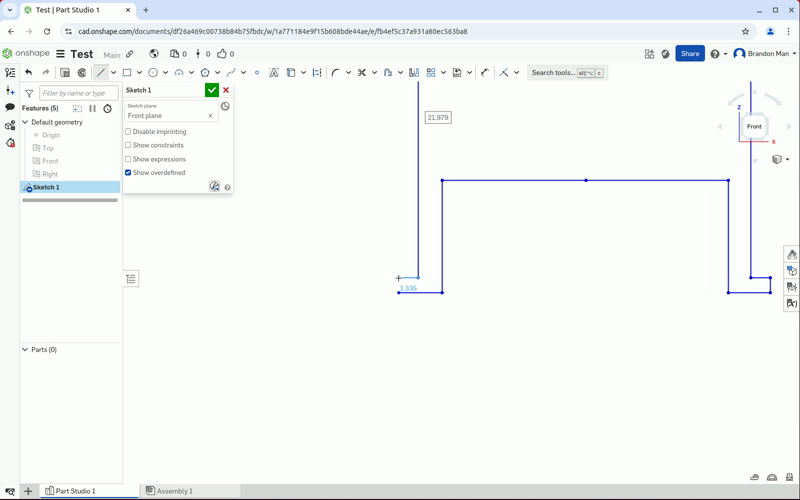
scroll(6)
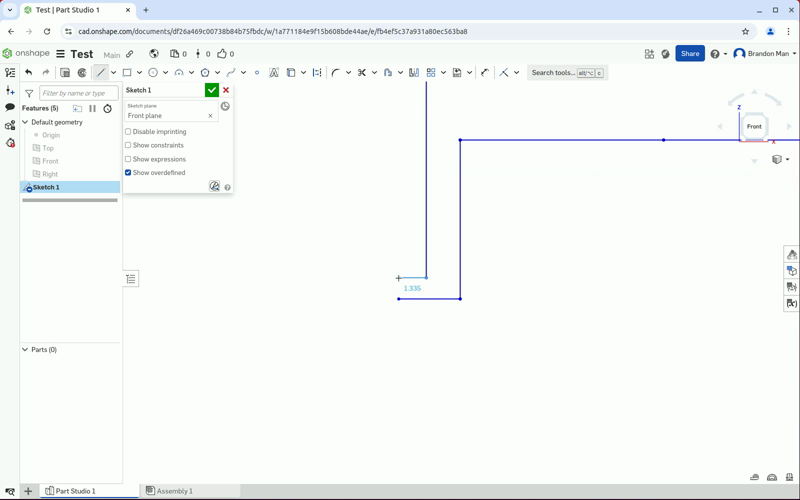
scroll(6)
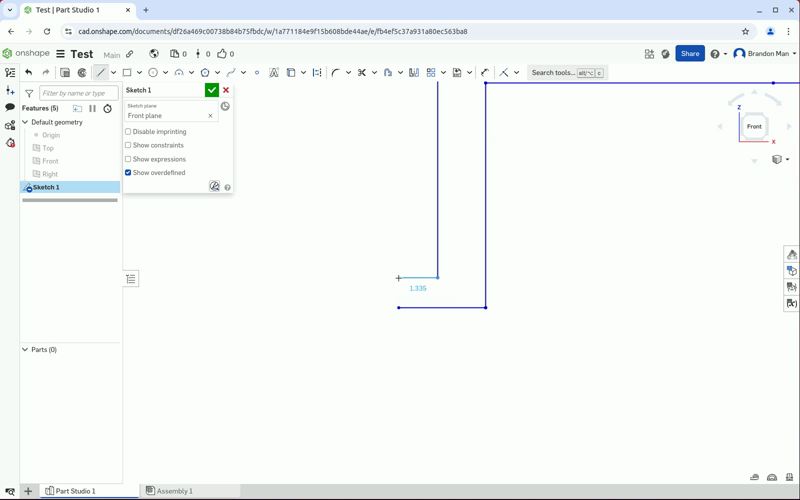
scroll(6)
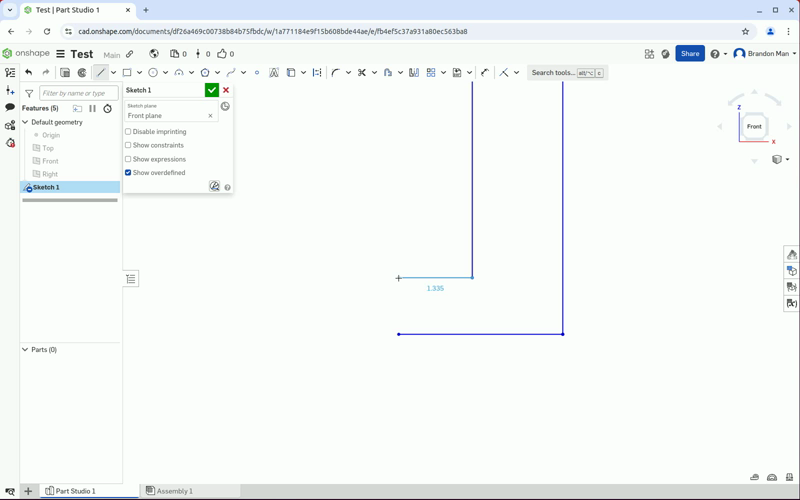
click(398, 277)
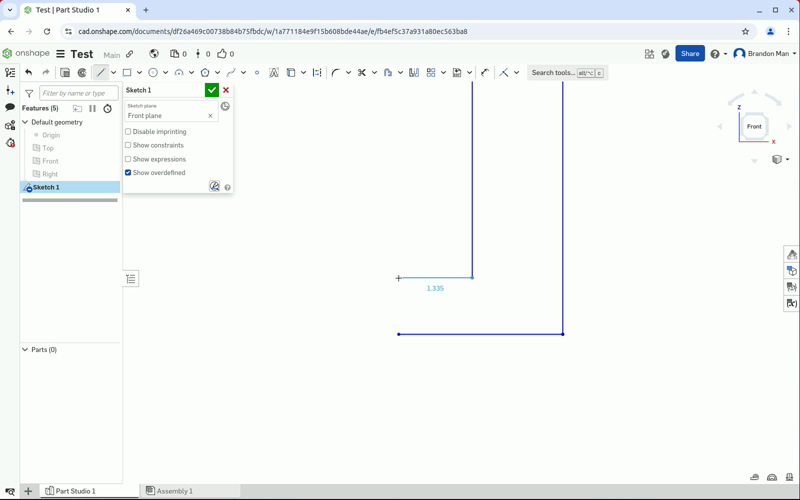
scroll(-6)
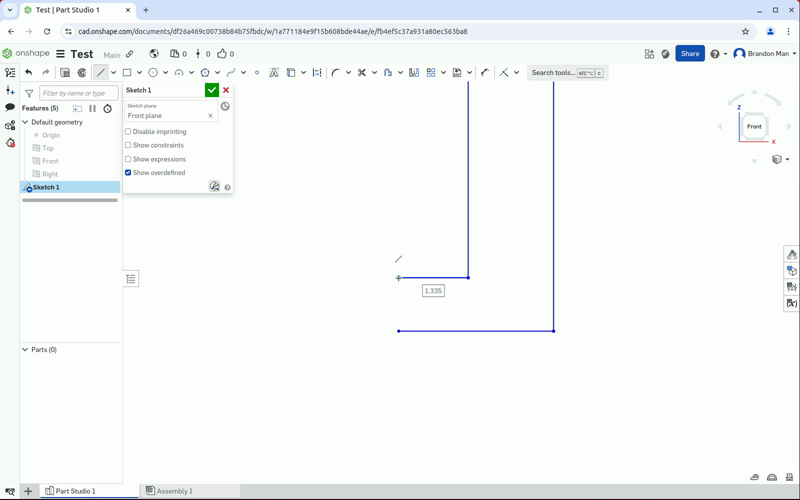
scroll(-6)
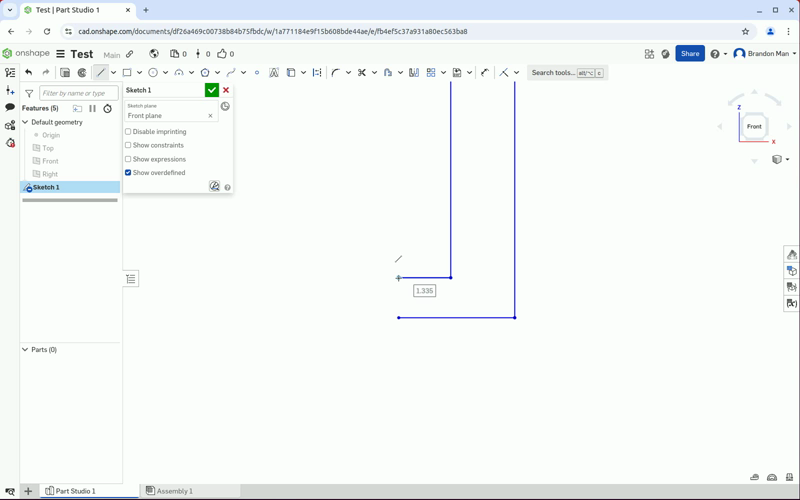
scroll(-6)
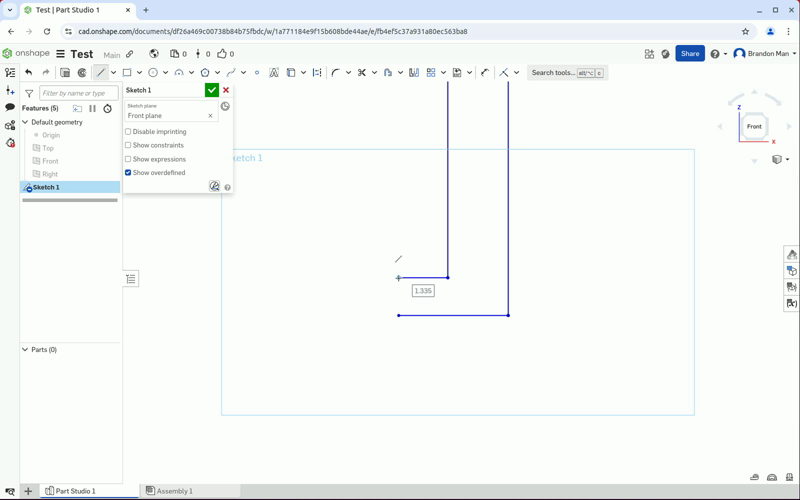
scroll(-6)
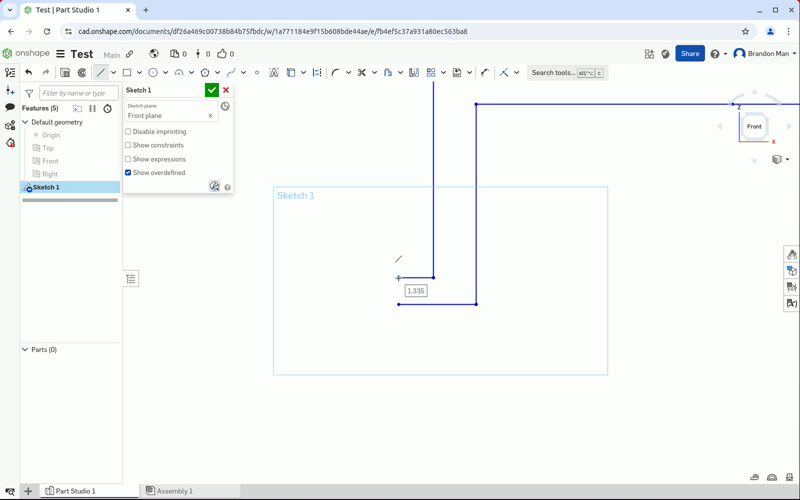
scroll(-6)
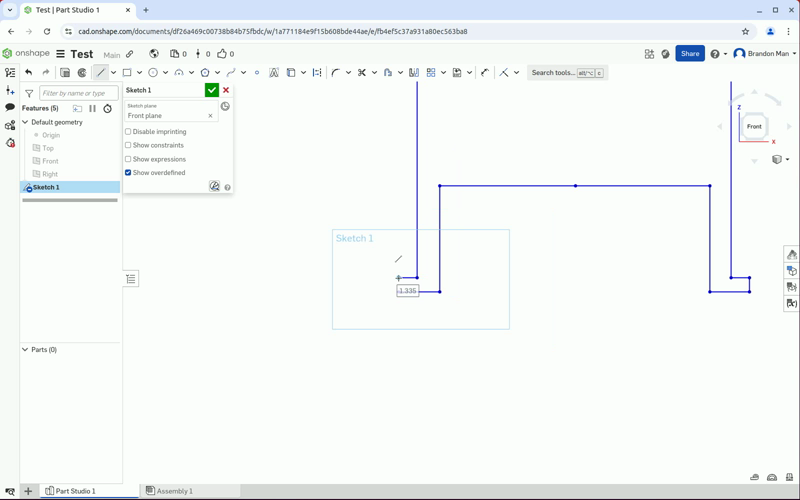
scroll(-6)
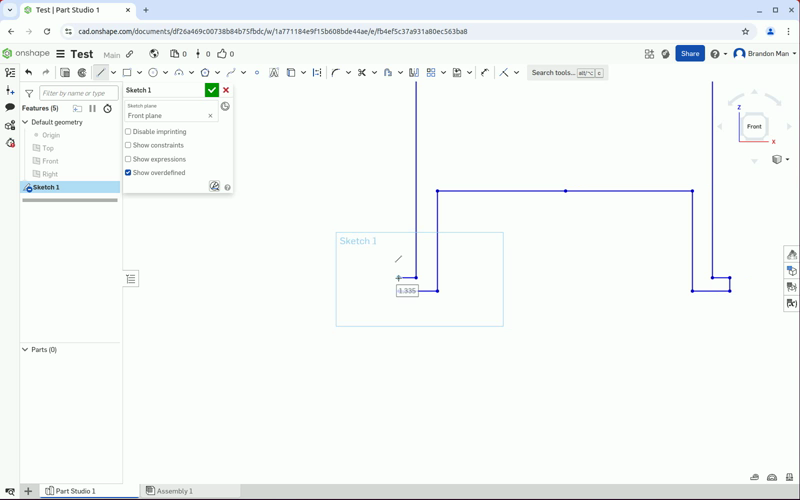
scroll(-6)
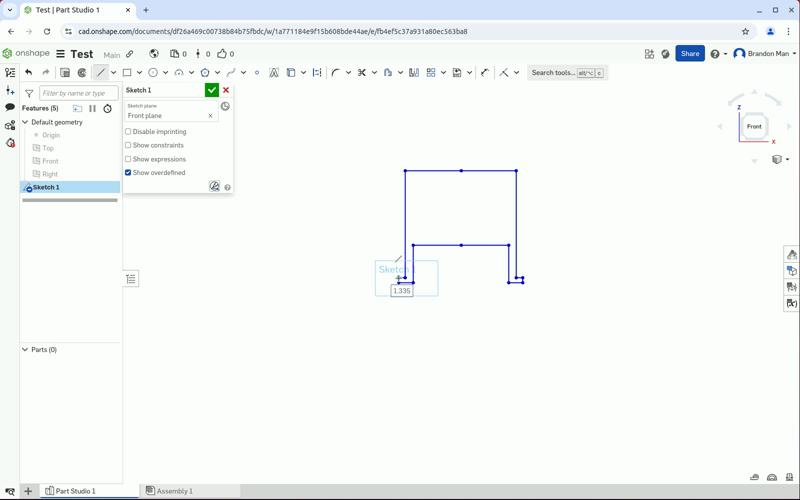
key_up(shift)
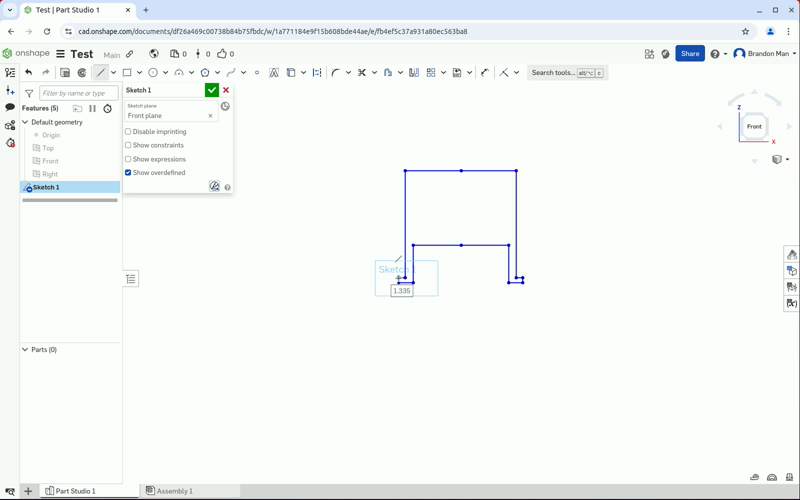
mouse_move(428, 277)
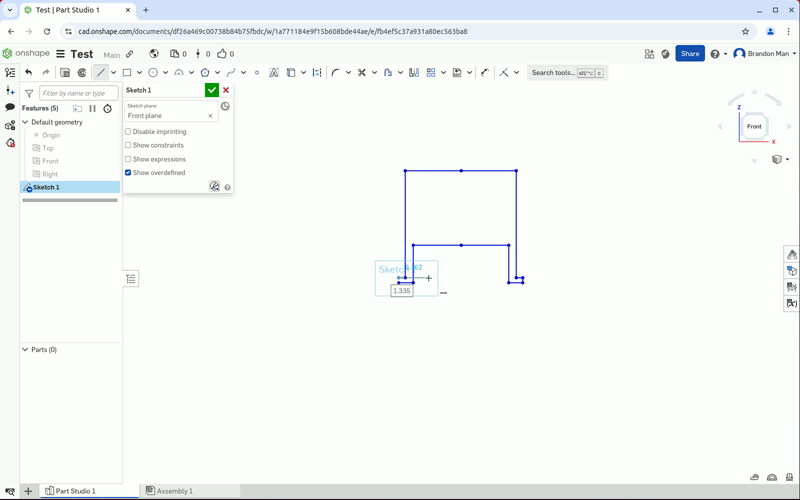
key_down(shift)
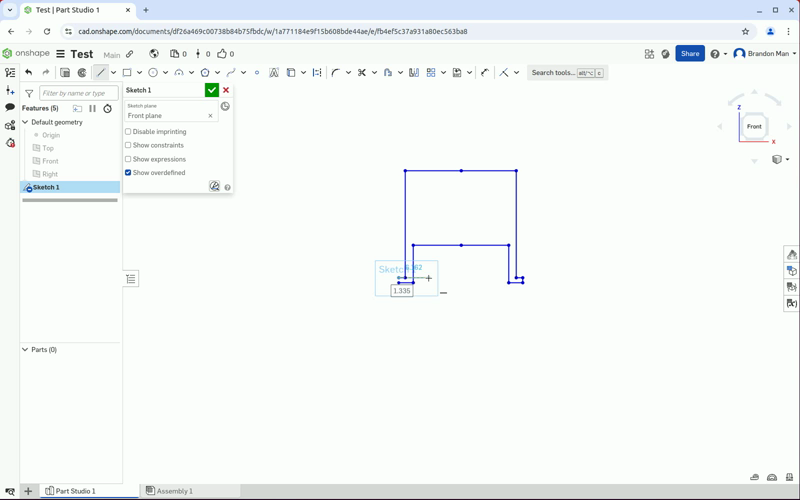
mouse_move(398, 282)
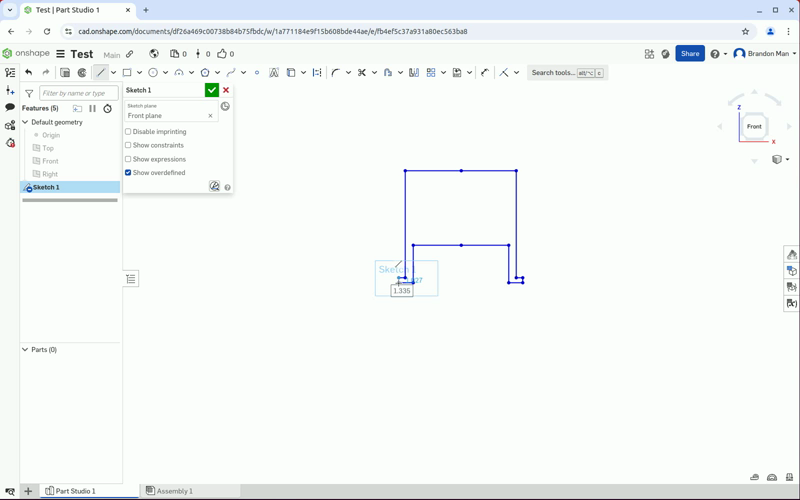
scroll(6)
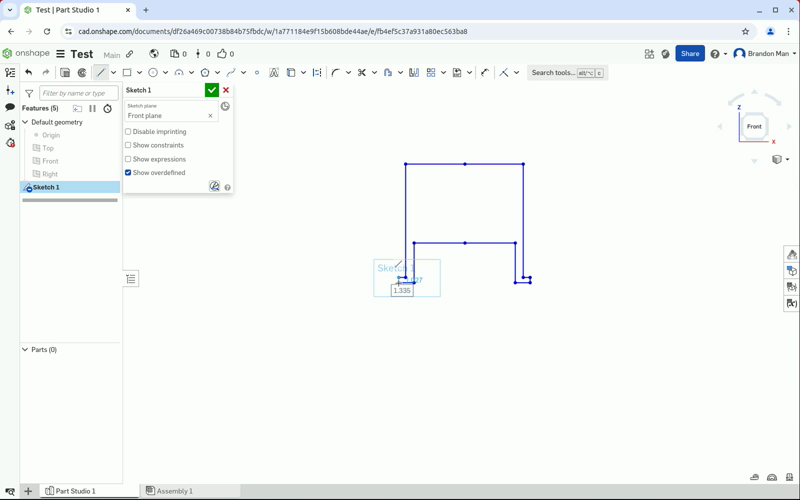
scroll(6)
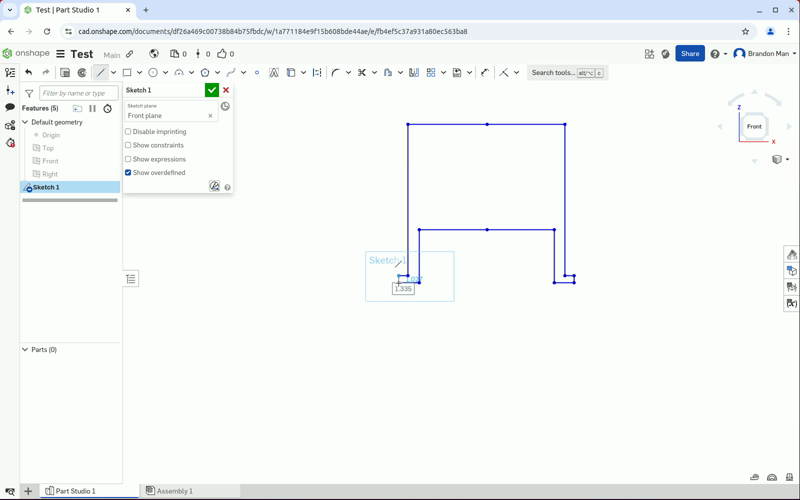
scroll(6)
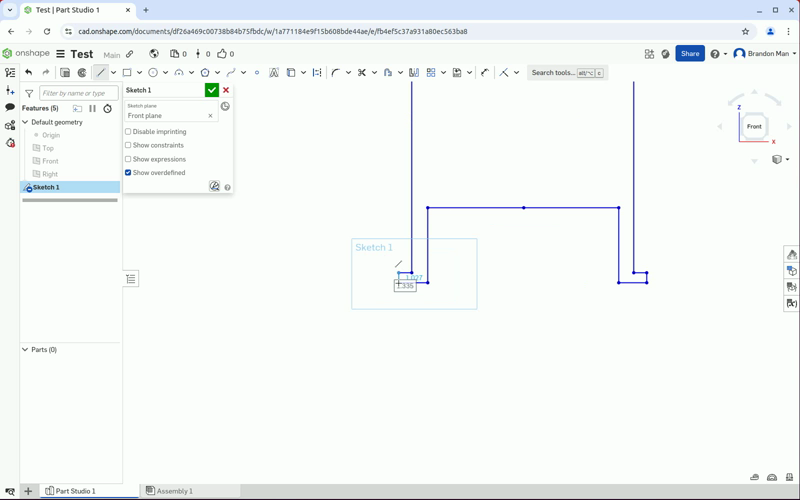
scroll(6)
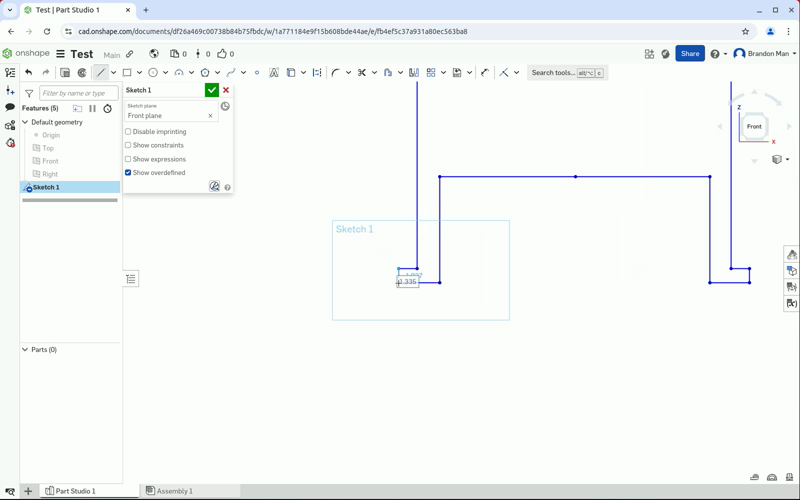
scroll(6)
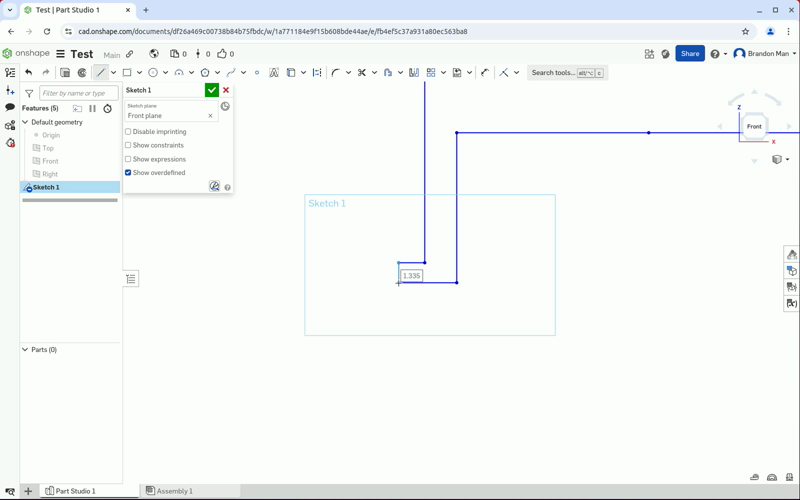
scroll(6)
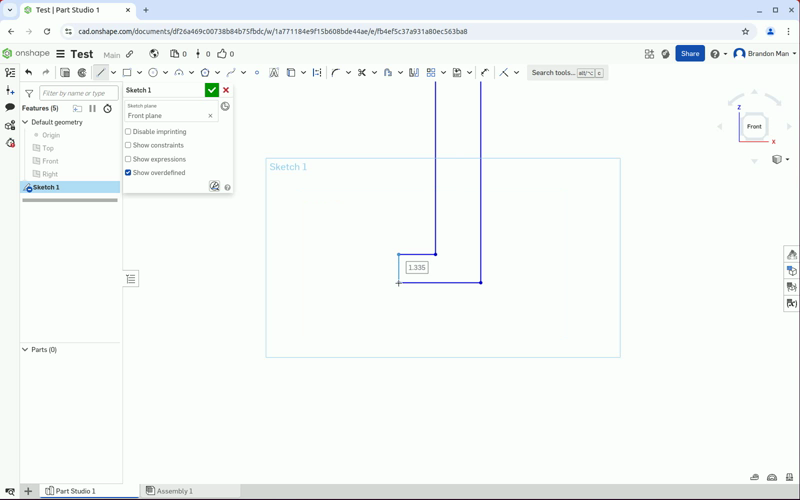
scroll(6)
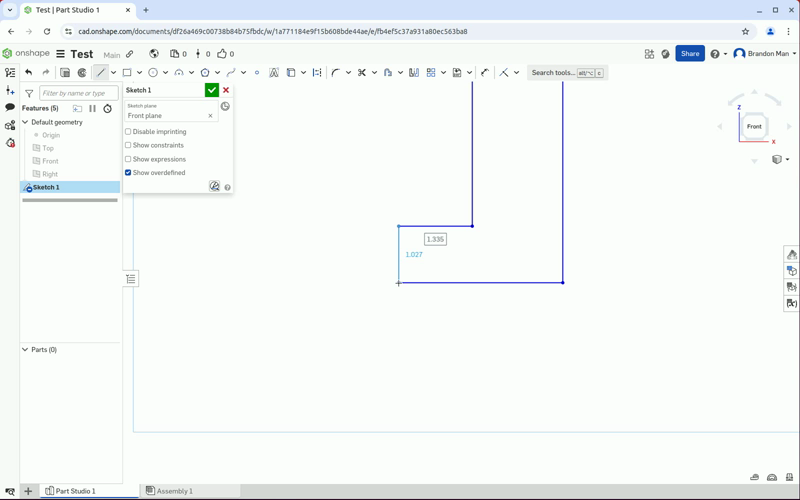
key_up(shift)
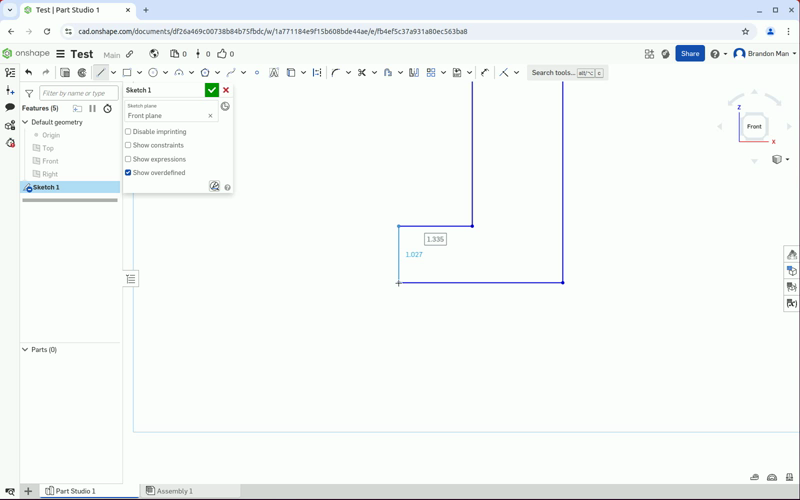
click(398, 282)
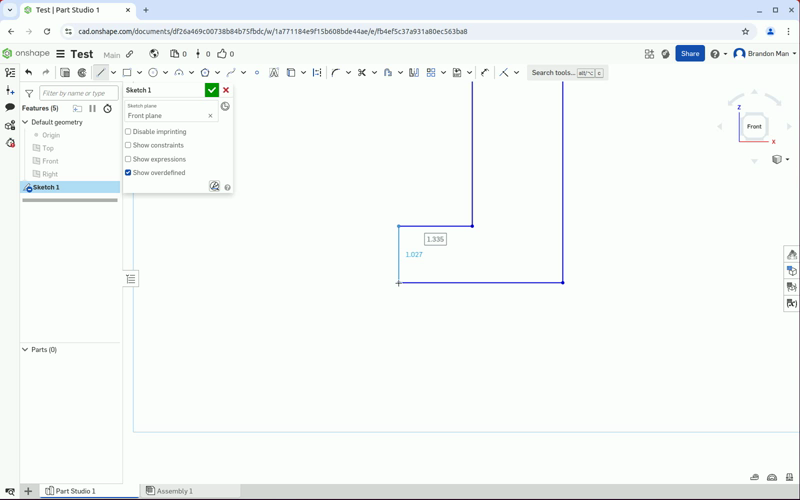
scroll(-6)
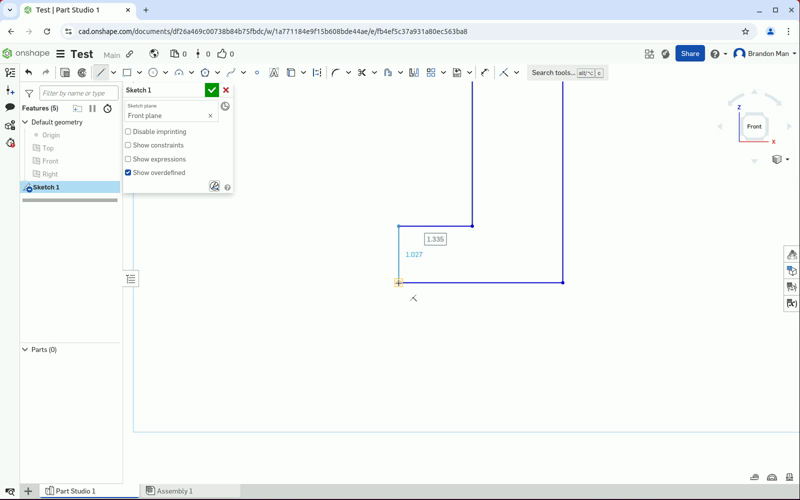
scroll(-6)
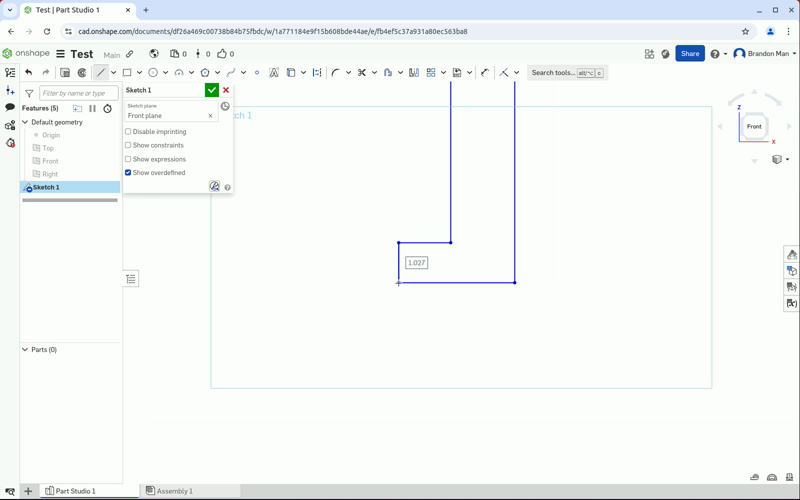
scroll(-6)
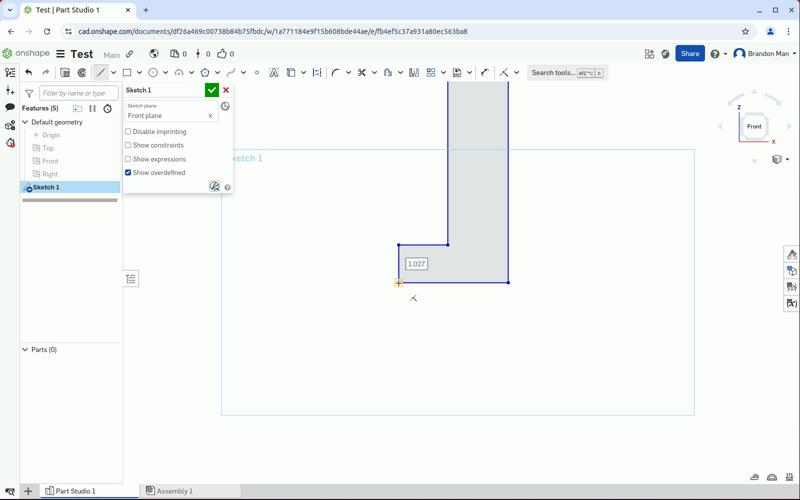
scroll(-6)
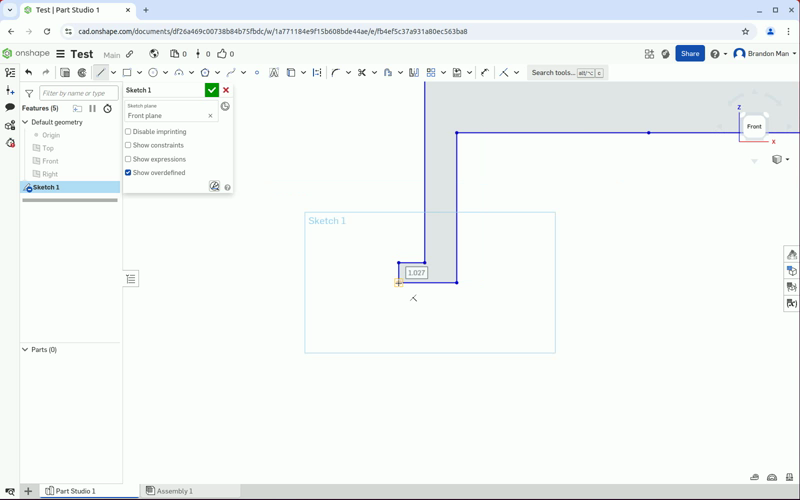
scroll(-6)
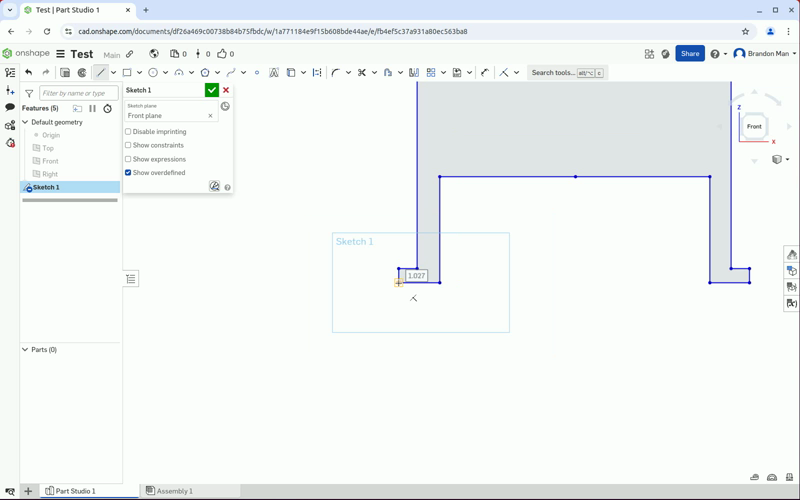
scroll(-6)
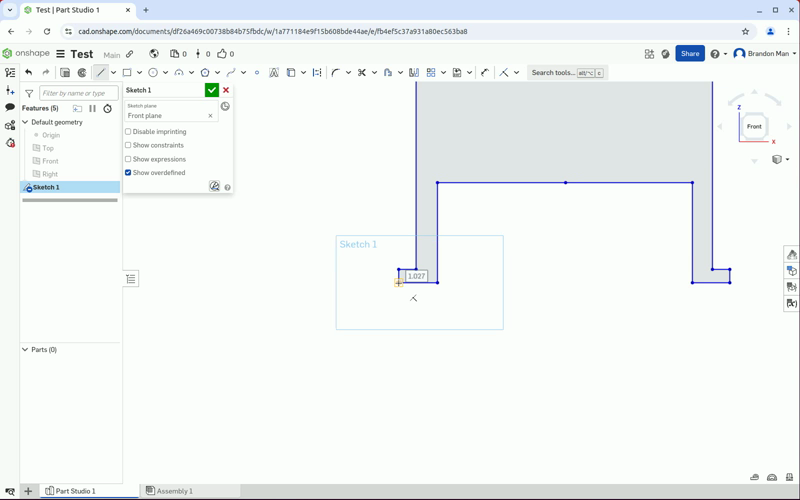
scroll(-6)
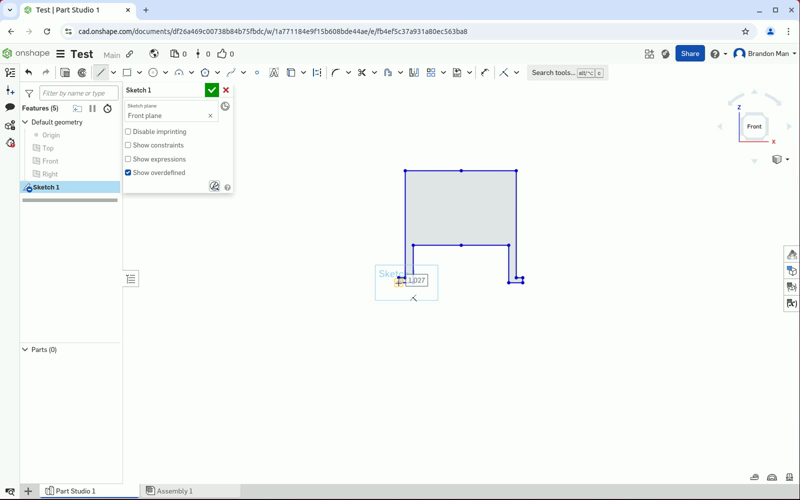
key(esc)
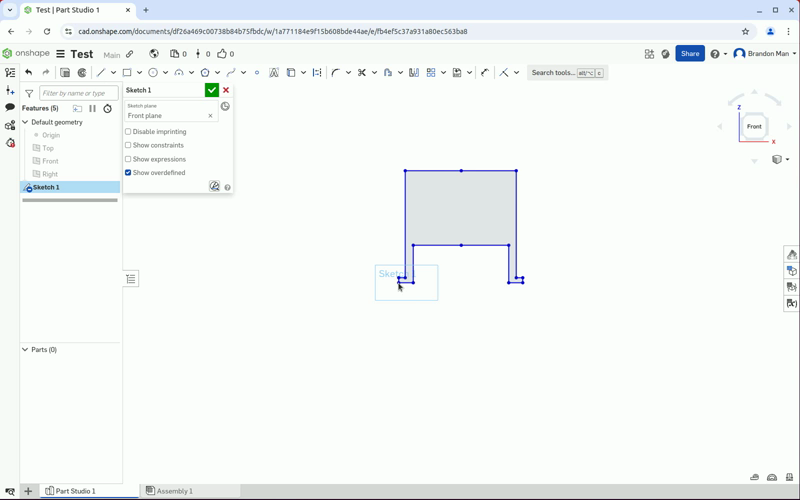
mouse_move(415, 190)
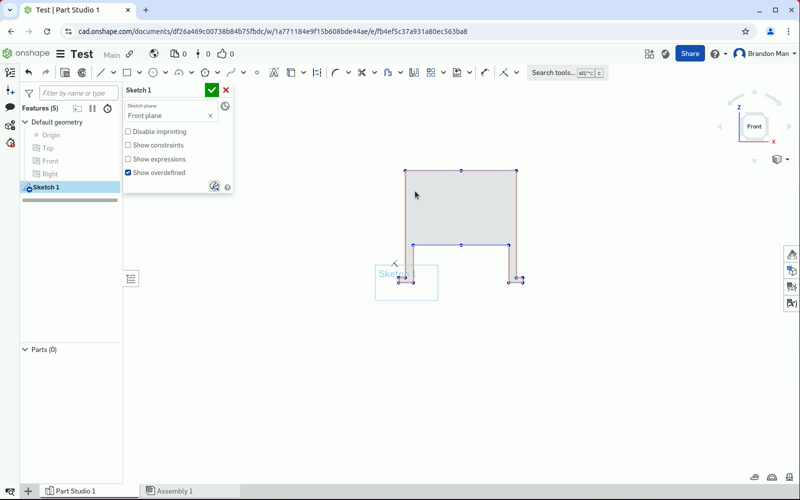
click(415, 190)
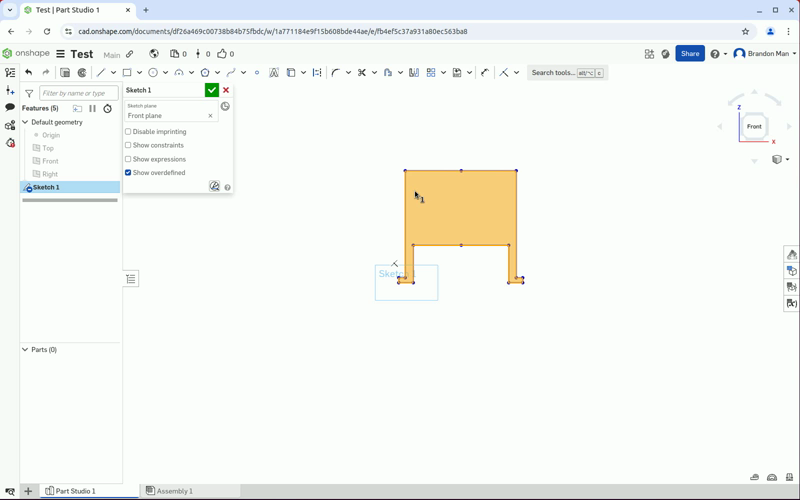
mouse_move(73, 352)
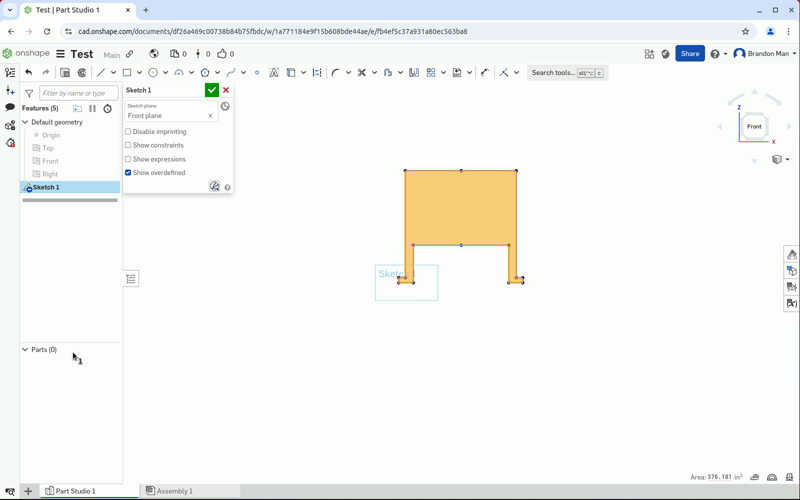
key(shift+y)
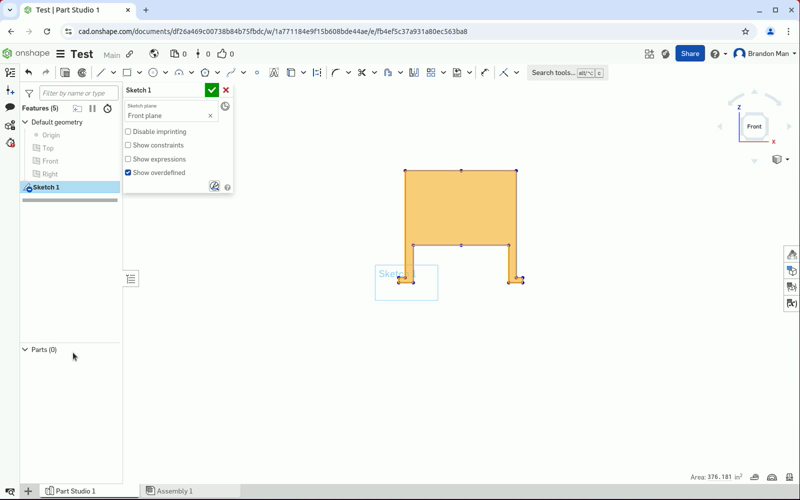
key(shift+e)
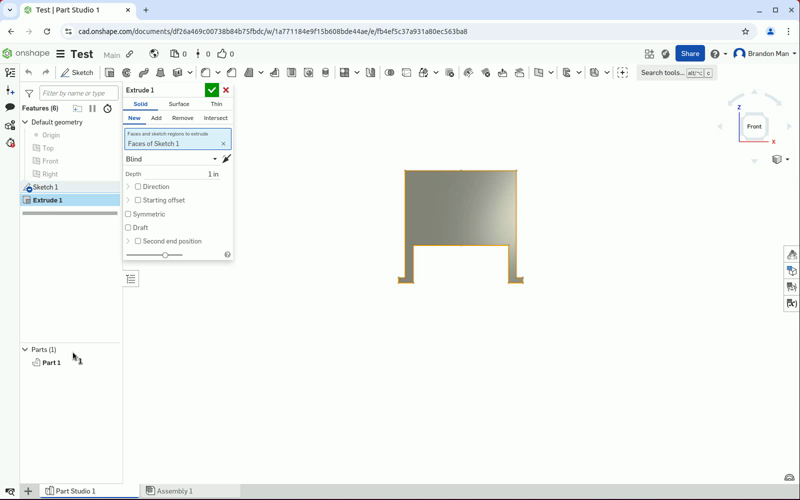
mouse_move(143, 106)
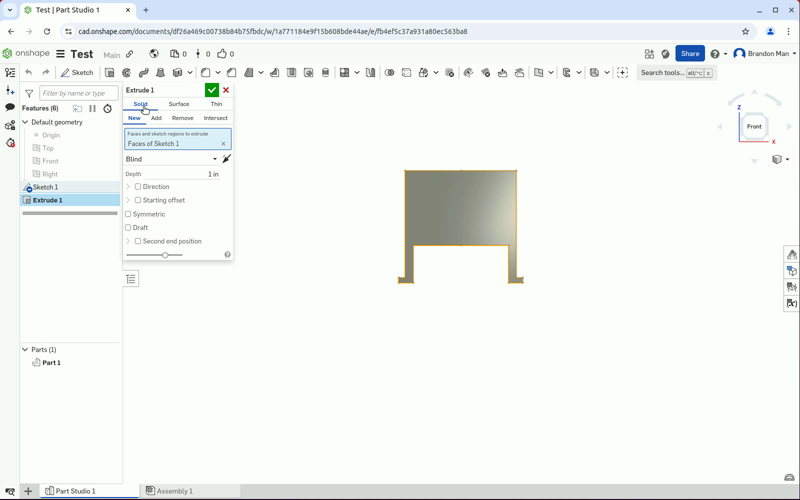
click(143, 106)
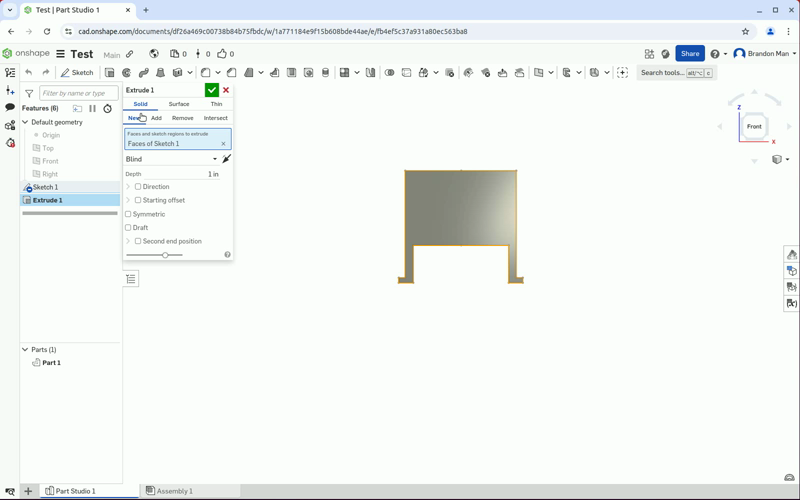
mouse_move(137, 120)
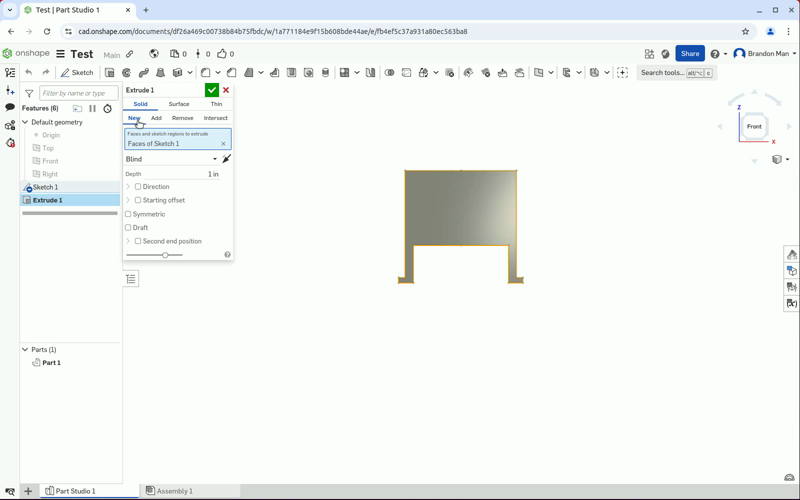
click(137, 120)
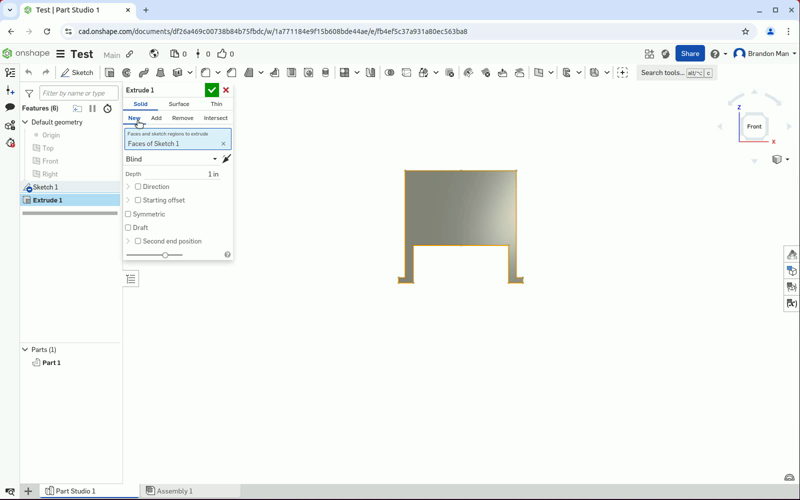
key(tab, 4)
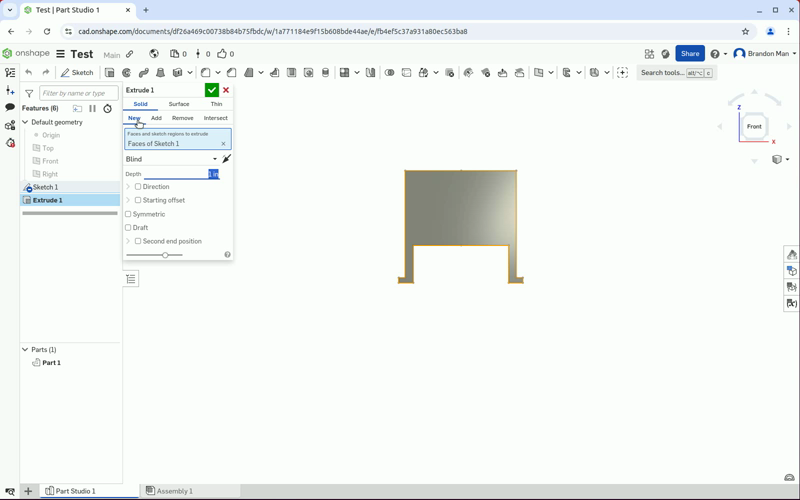
text(8.425)
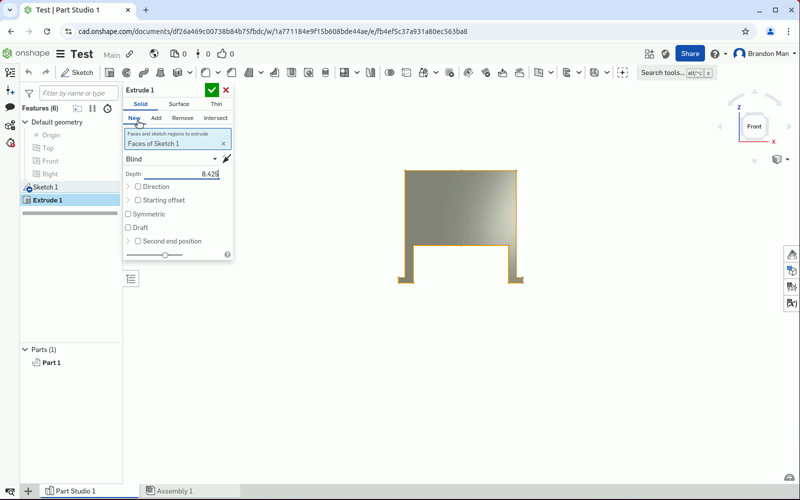
key(enter)
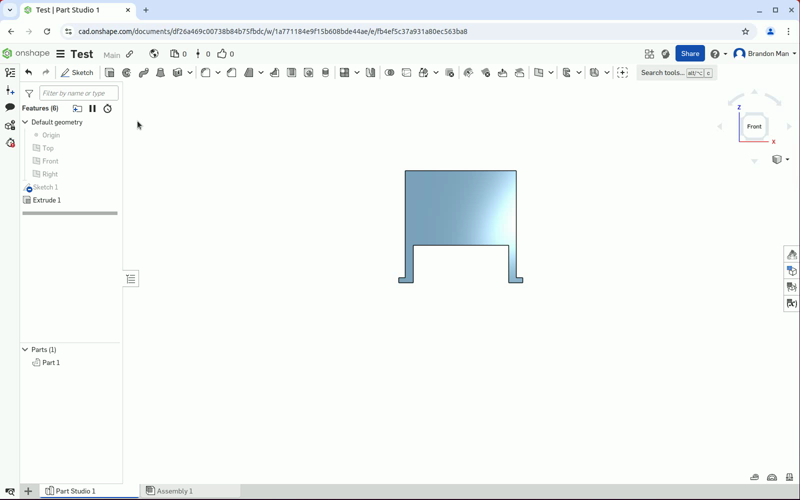
key(shift+h)
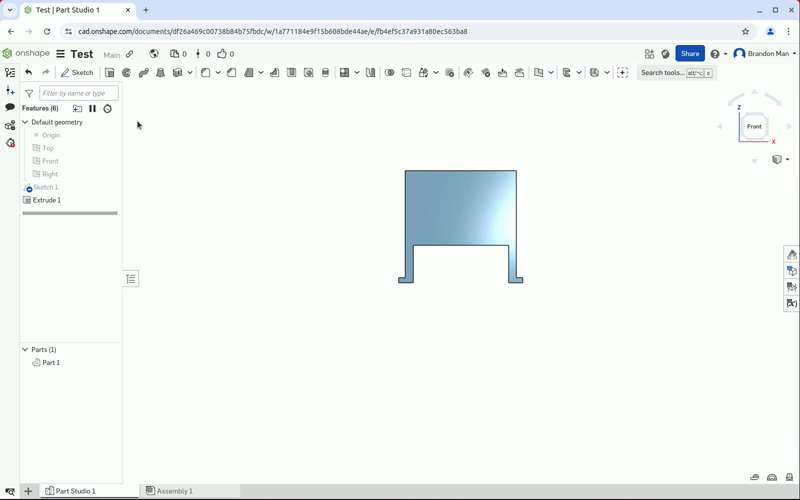
key(shift+h)
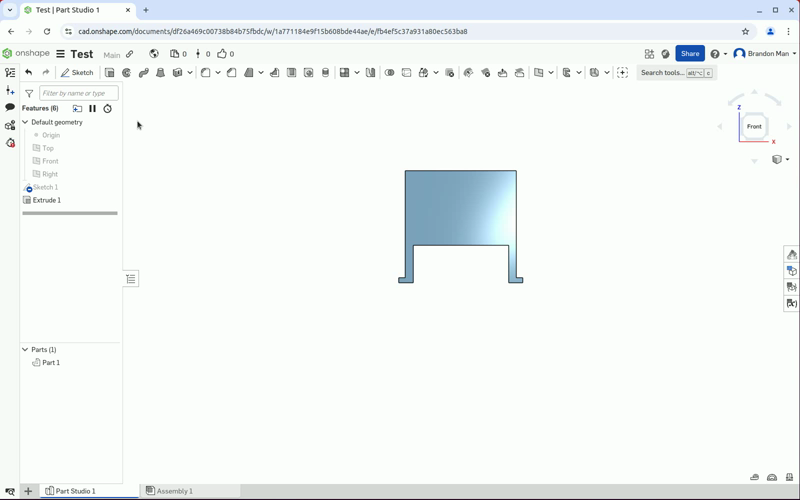
mouse_move(73, 189)
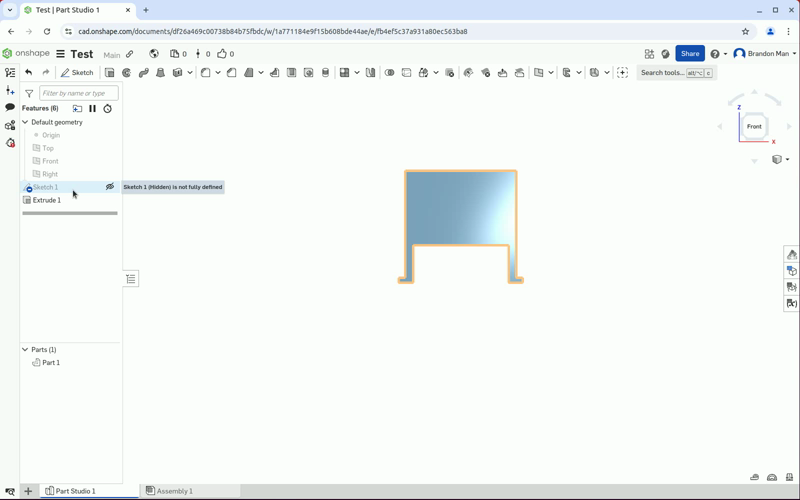
click(73, 189)
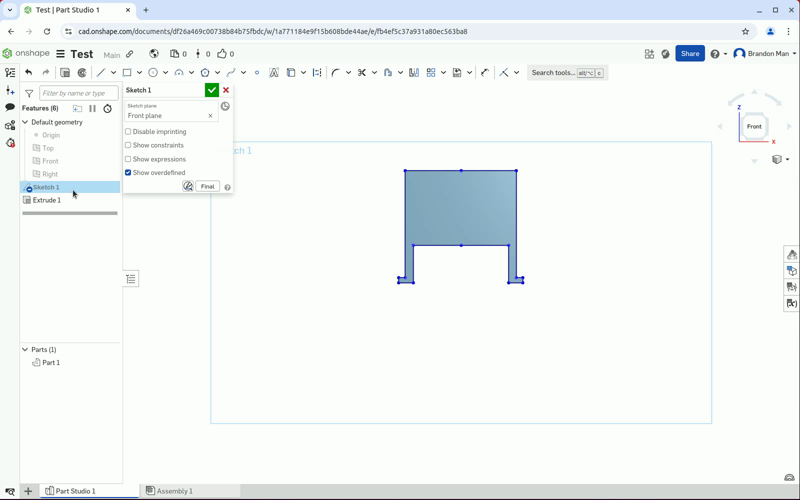
mouse_move(229, 92)
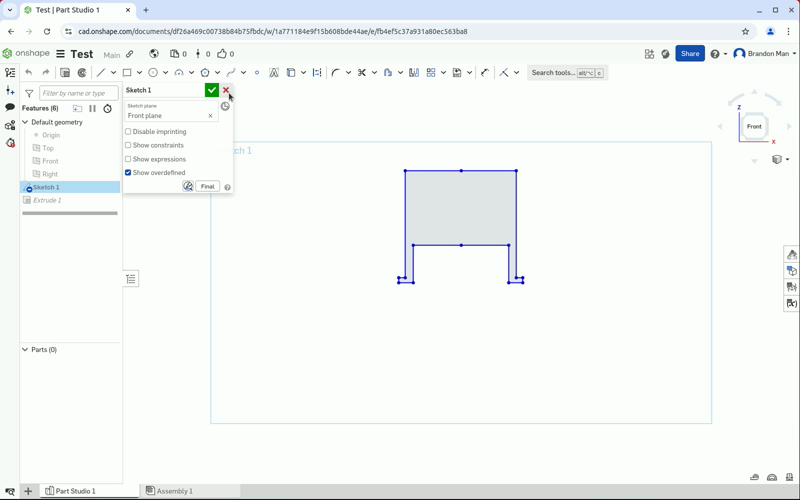
click(229, 92)
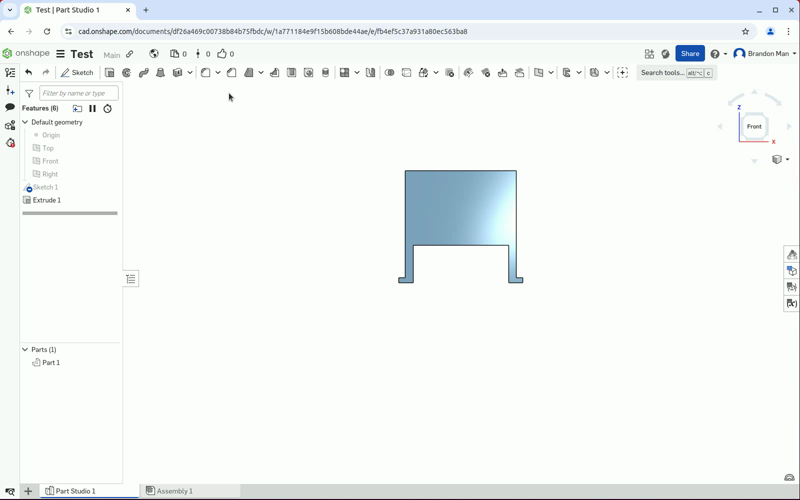
mouse_move(73, 352)
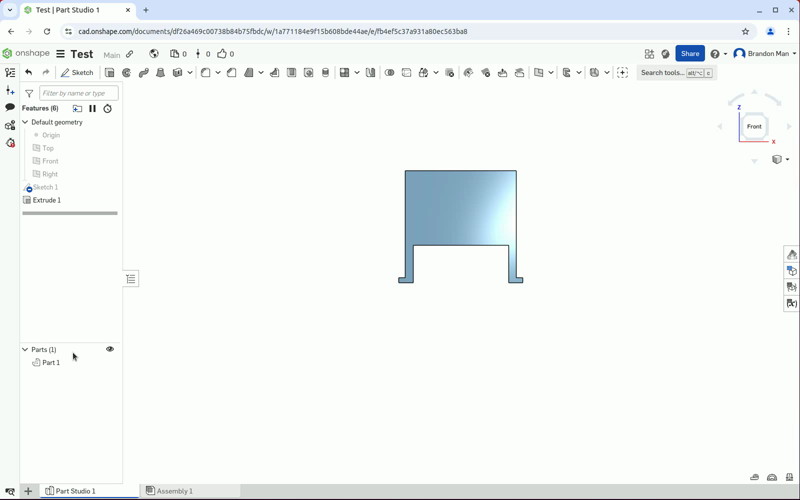
key(y)
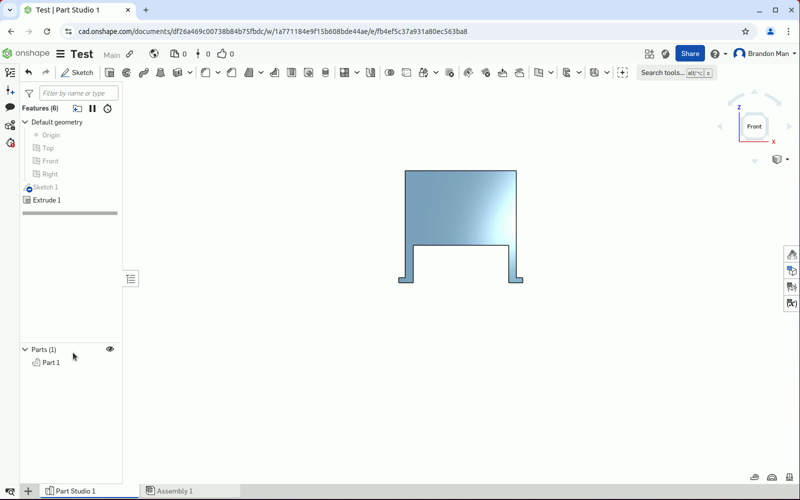
key(shift+p)
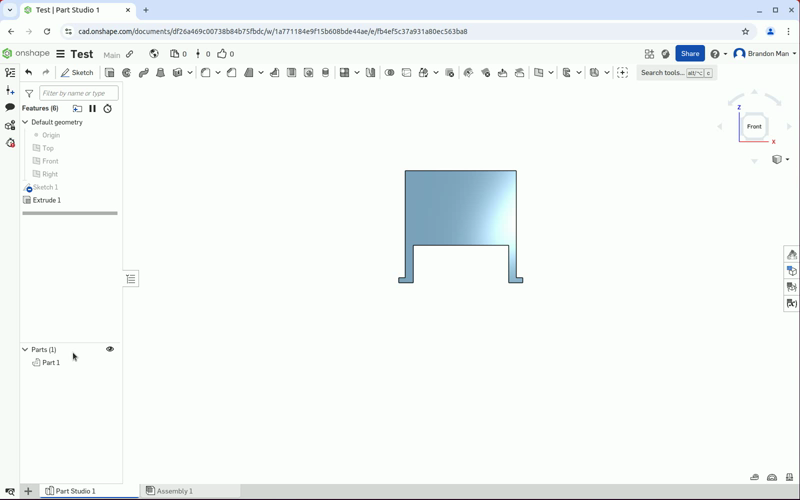
key(space)
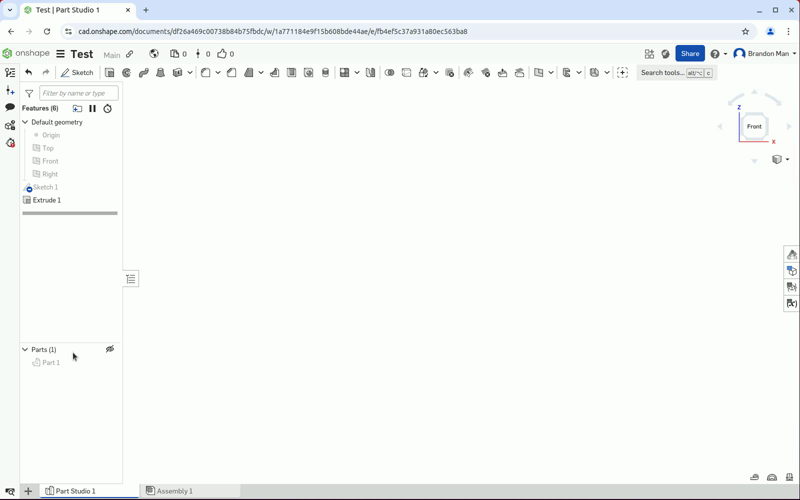
key_down(shift)
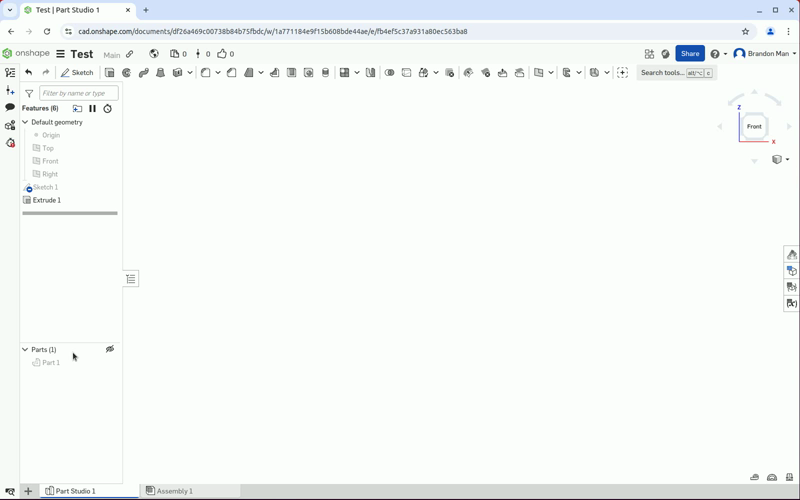
key(down)
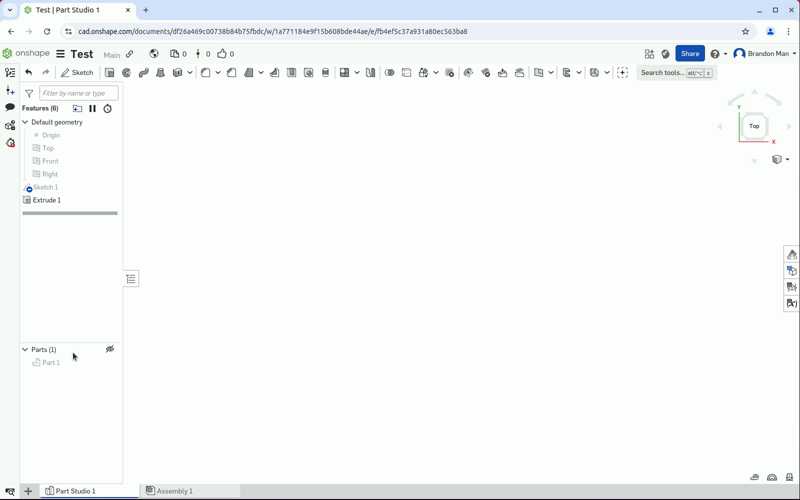
key_up(shift)
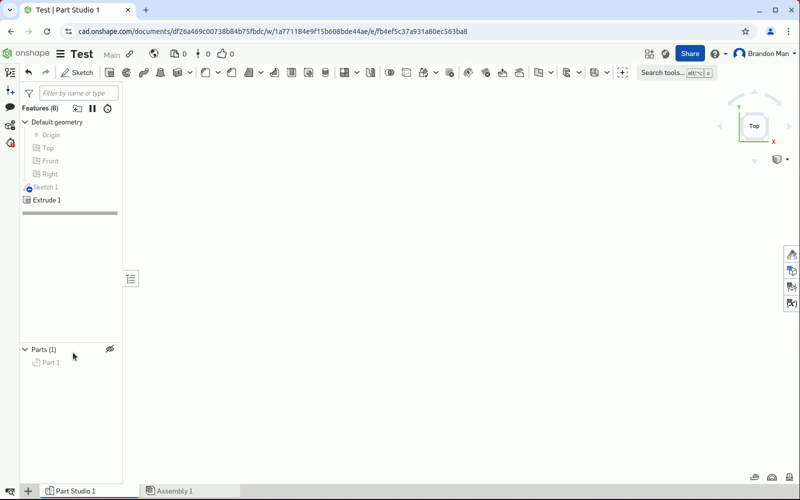
mouse_move(73, 352)
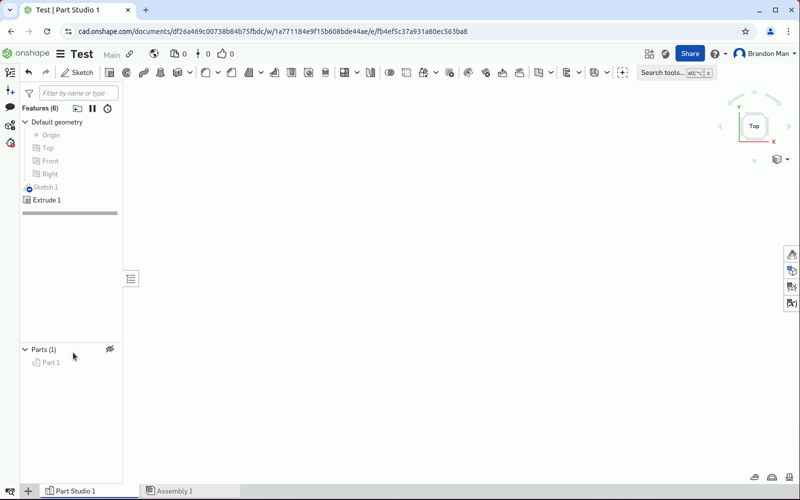
key(shift+y)
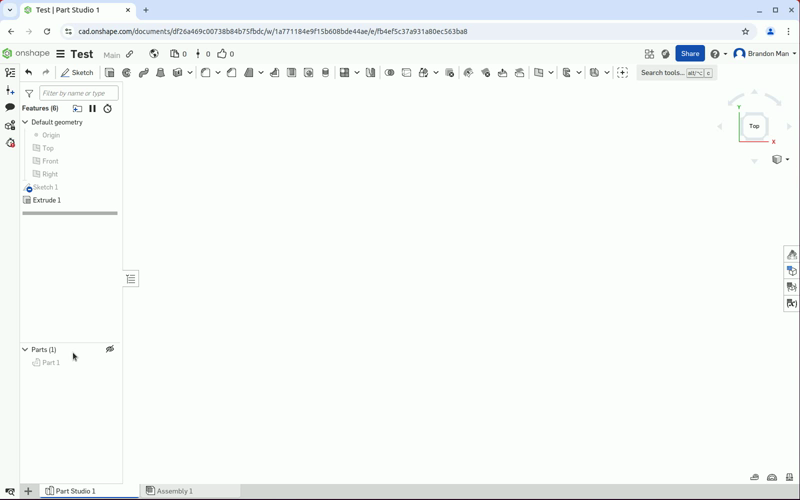
key(shift+s)
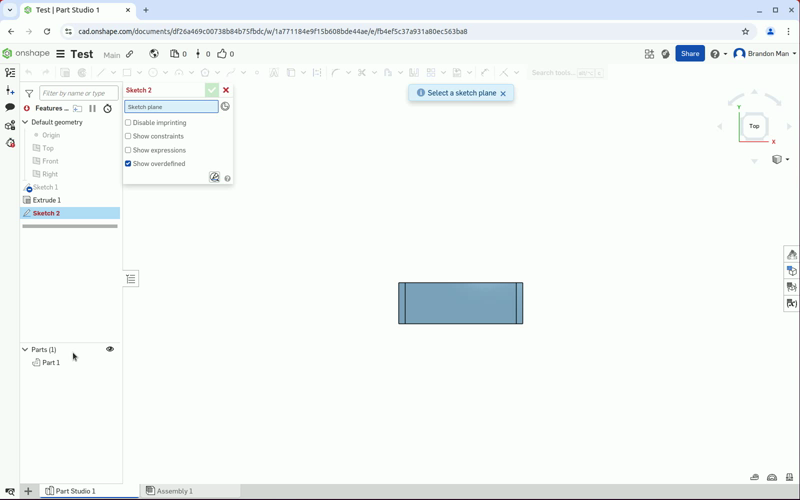
mouse_move(73, 150)
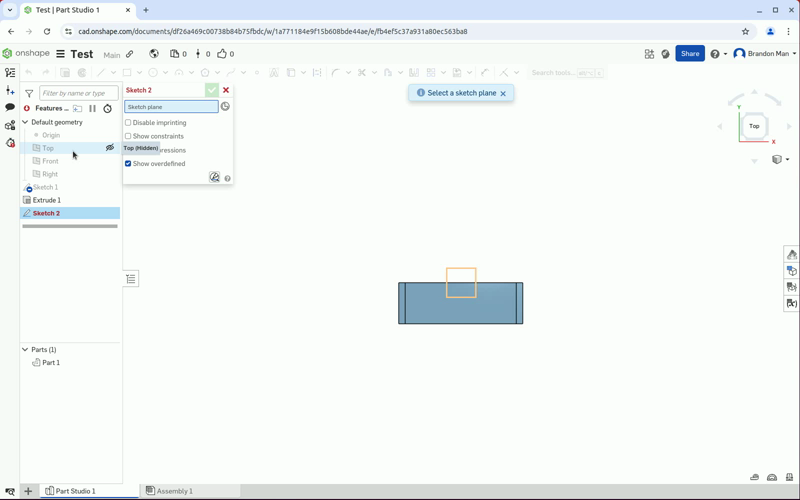
click(73, 150)
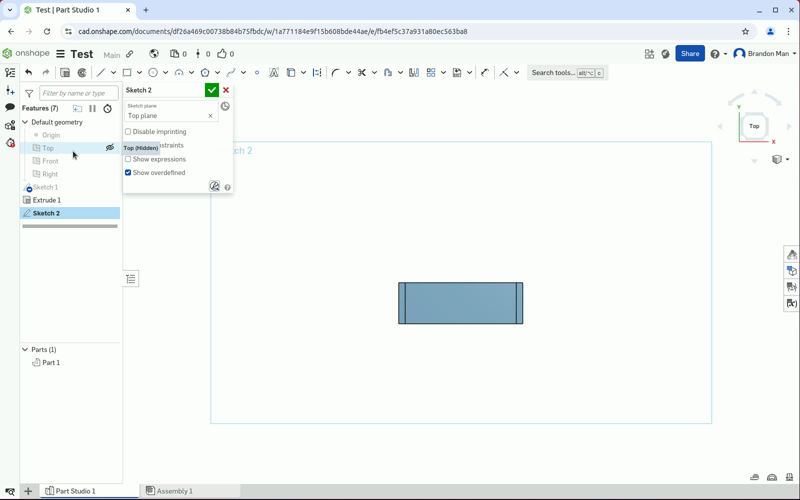
mouse_move(73, 352)
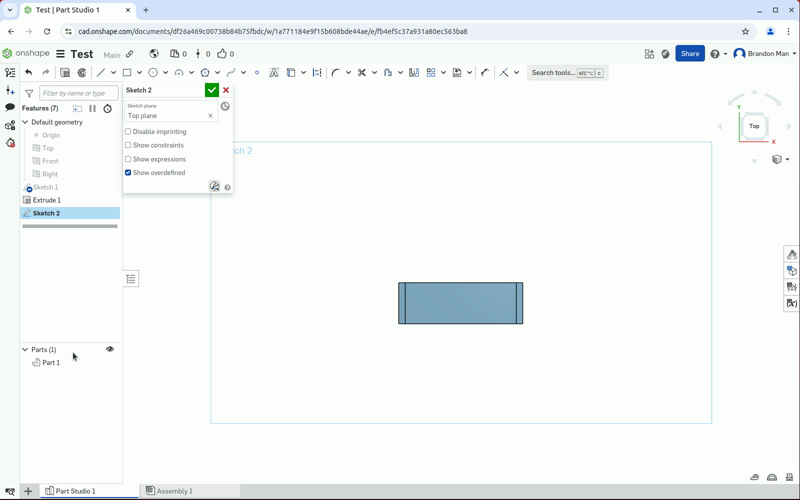
key(y)
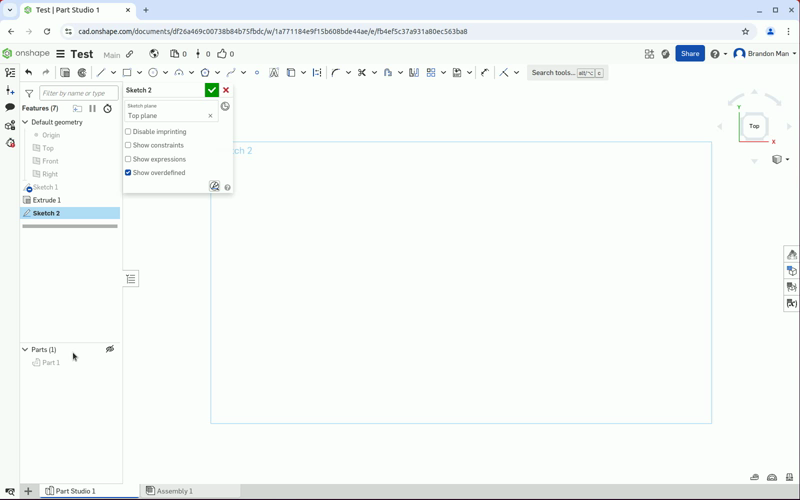
key(l)
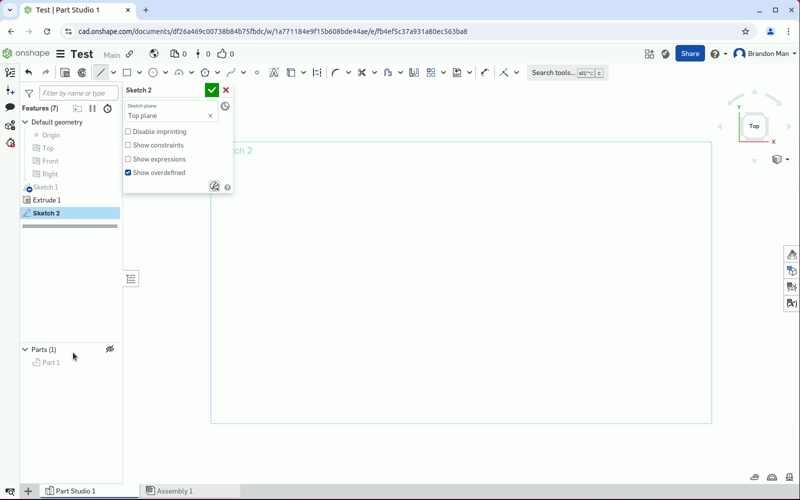
key_down(shift)
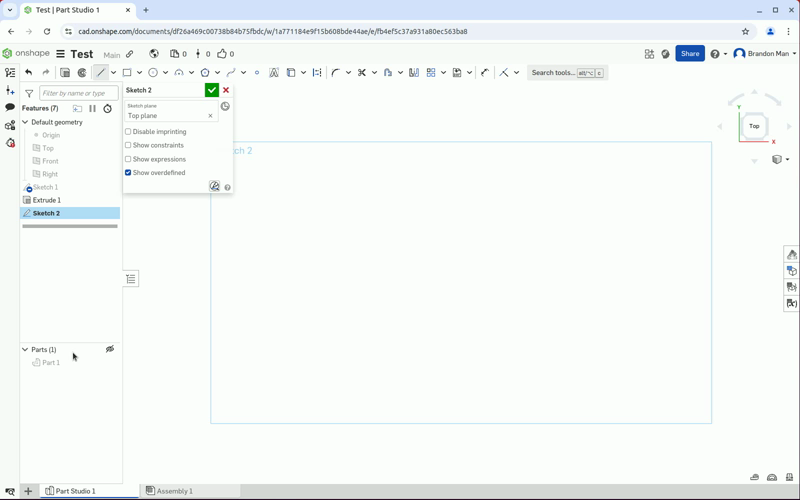
mouse_move(407, 321)
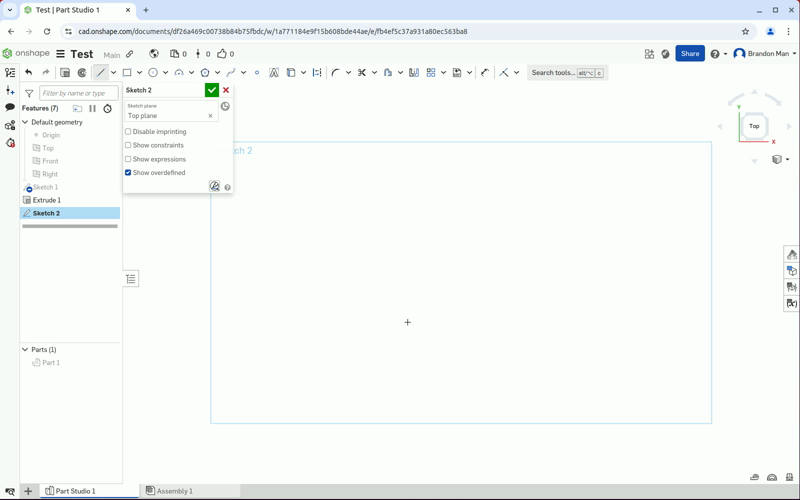
click(407, 321)
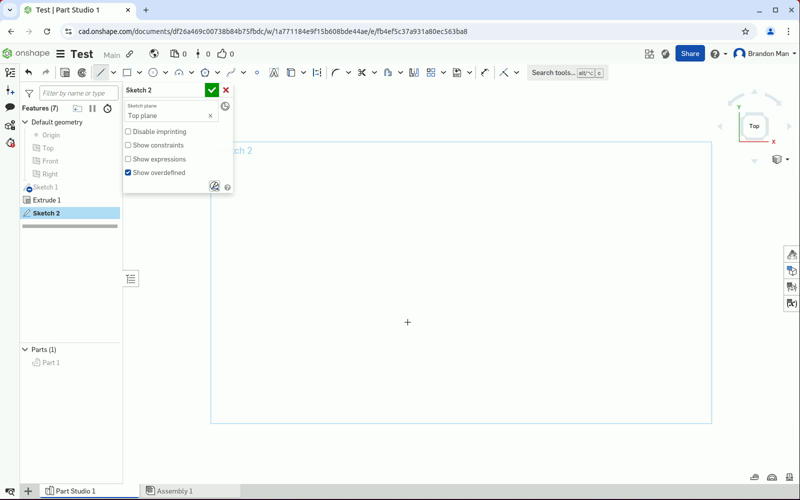
key_up(shift)
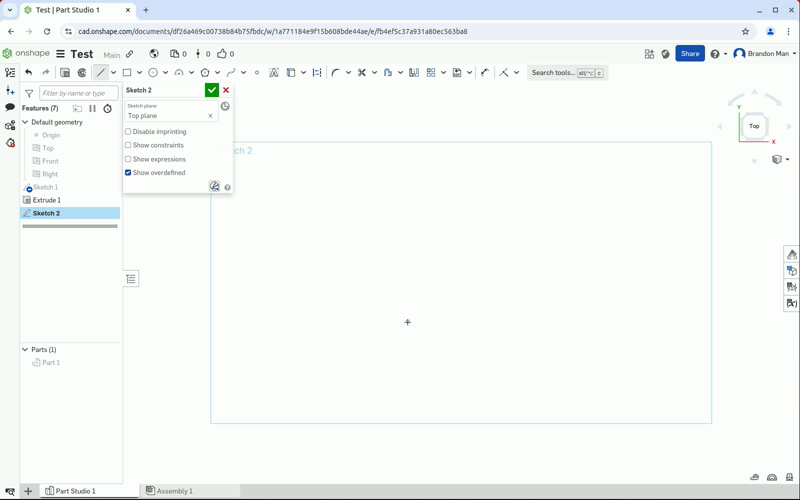
key_down(shift)
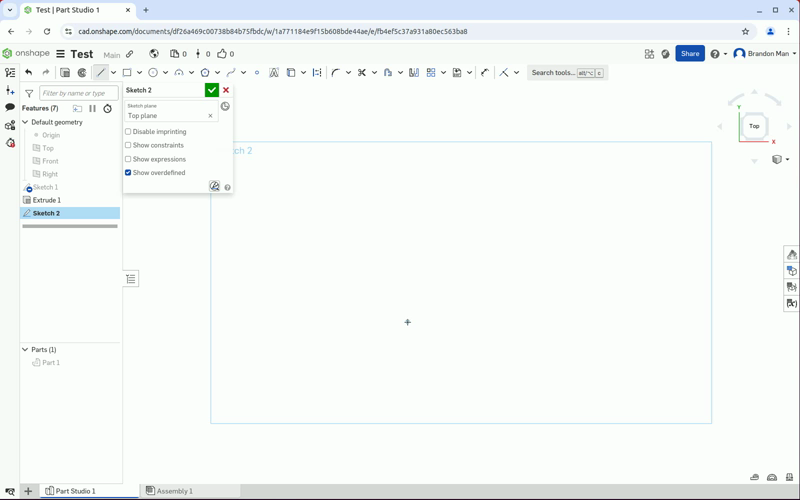
mouse_move(512, 321)
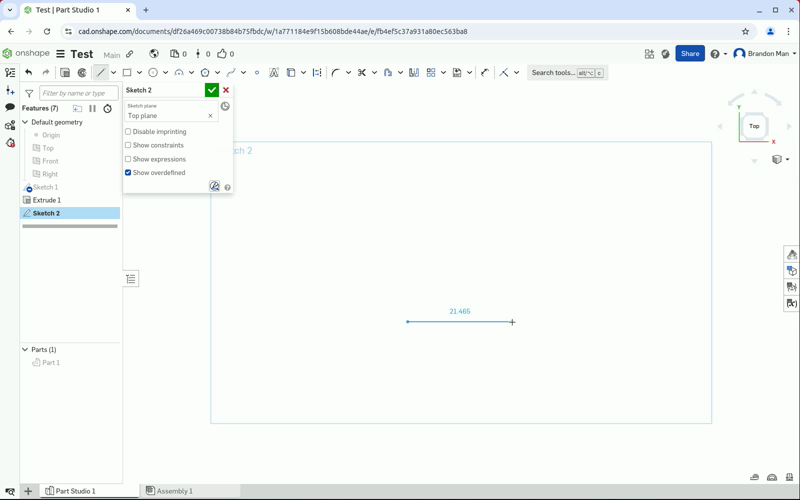
click(512, 321)
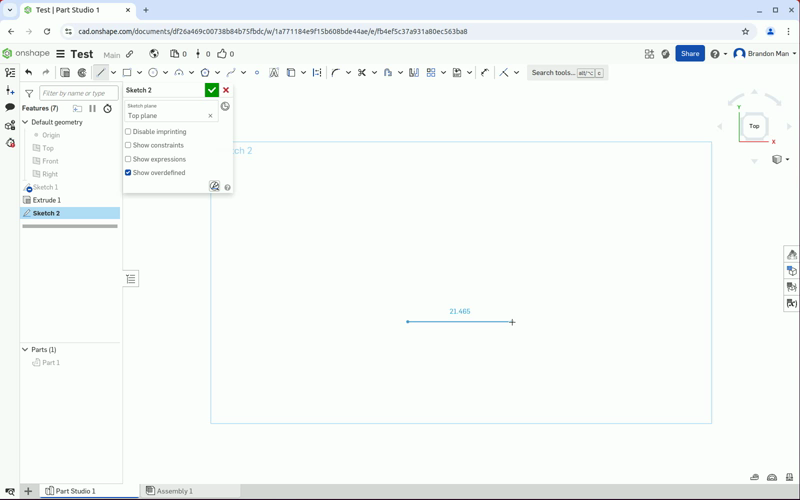
key_up(shift)
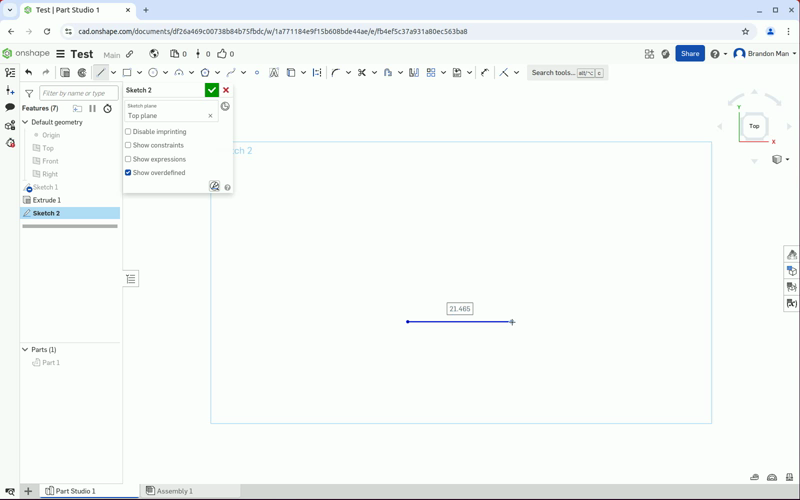
key_down(shift)
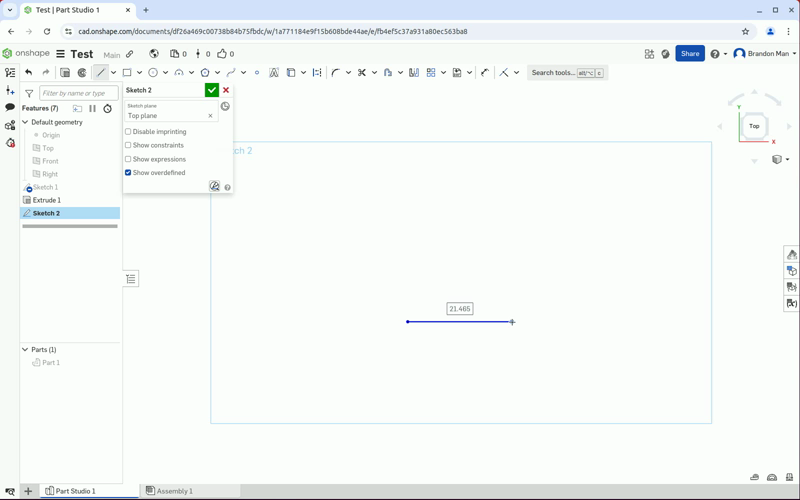
mouse_move(542, 321)
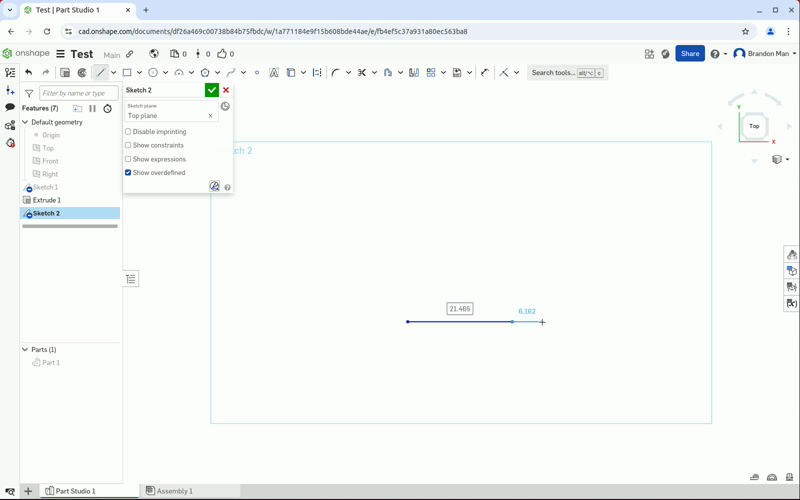
mouse_move(512, 287)
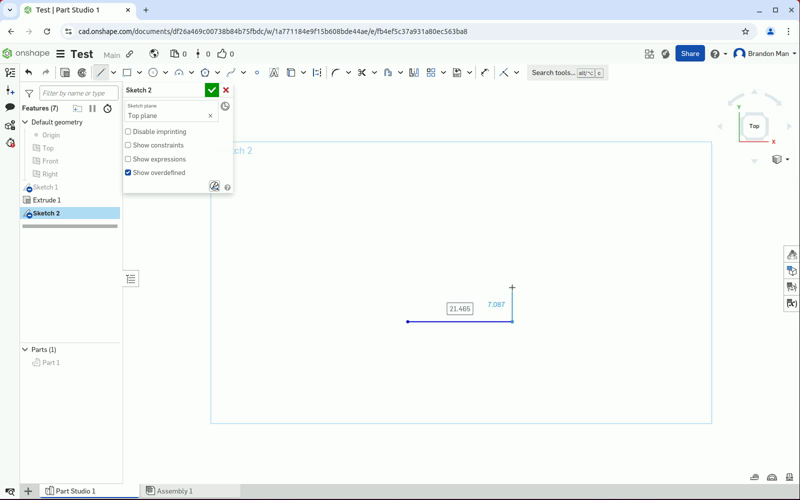
click(512, 287)
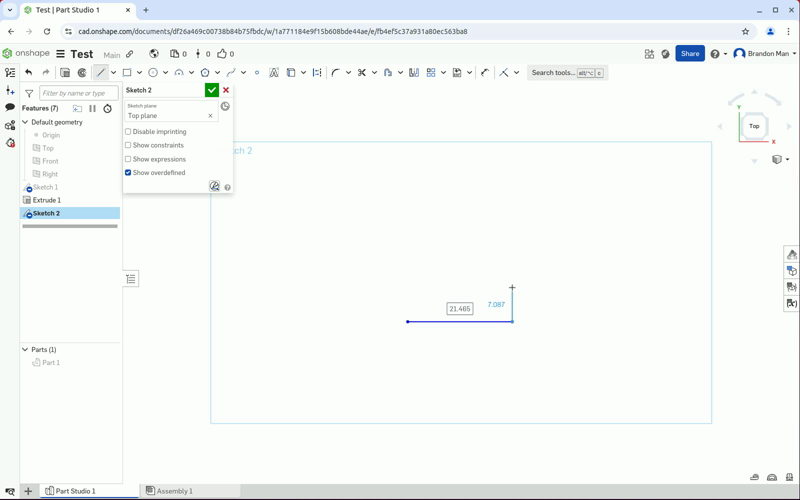
key_up(shift)
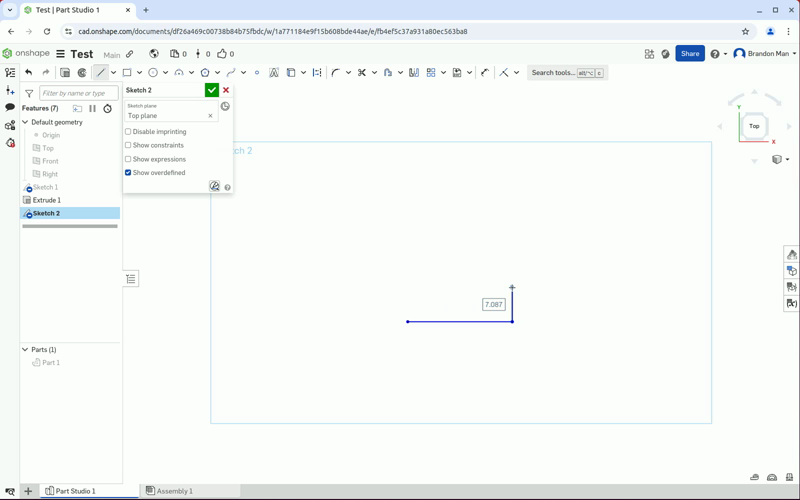
key_down(shift)
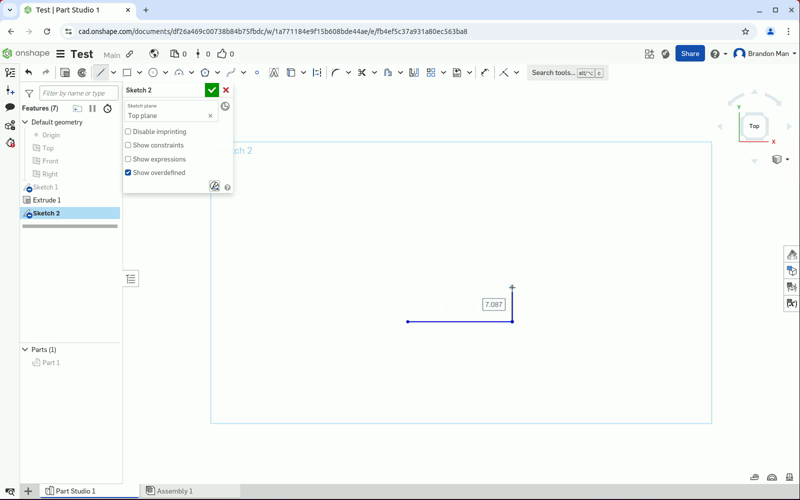
mouse_move(407, 287)
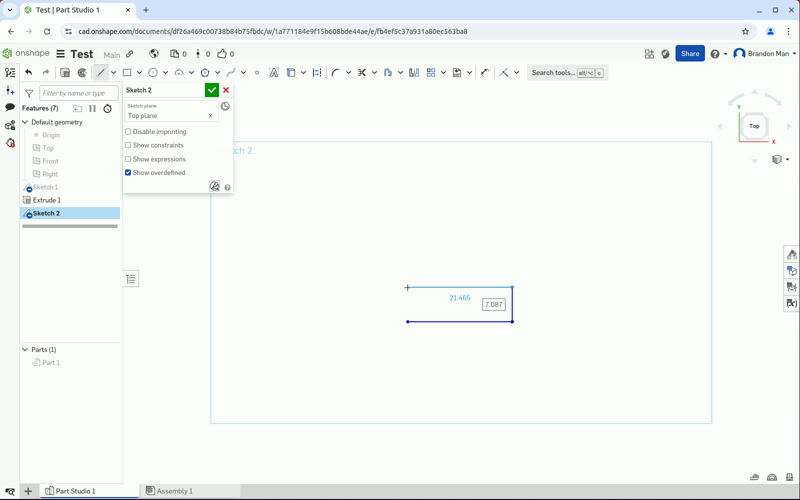
click(407, 287)
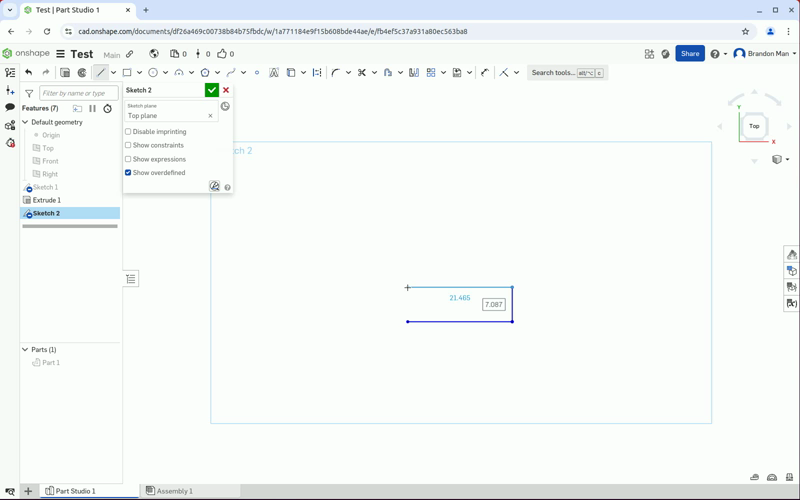
key_up(shift)
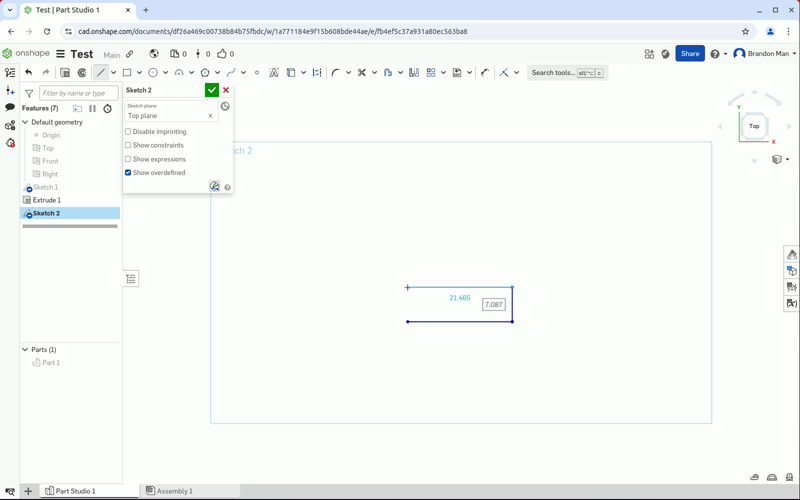
mouse_move(437, 287)
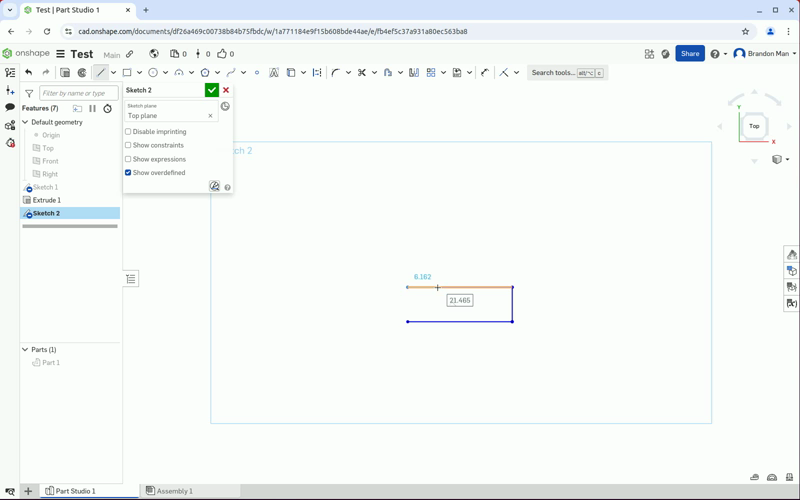
key_down(shift)
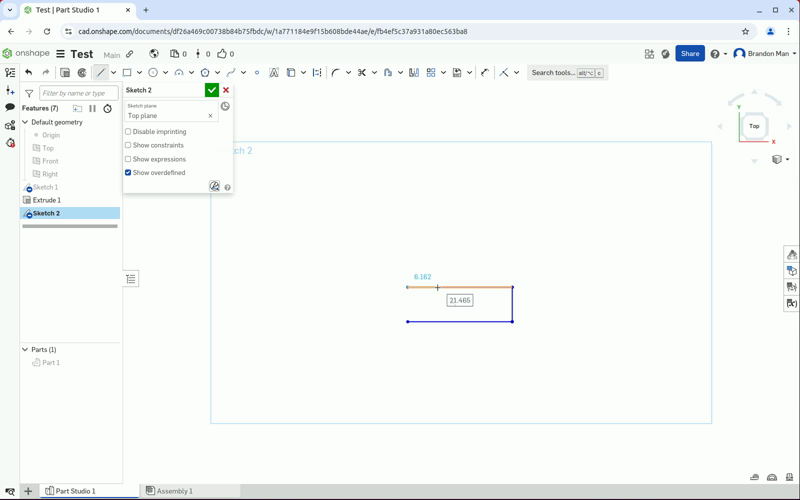
mouse_move(407, 321)
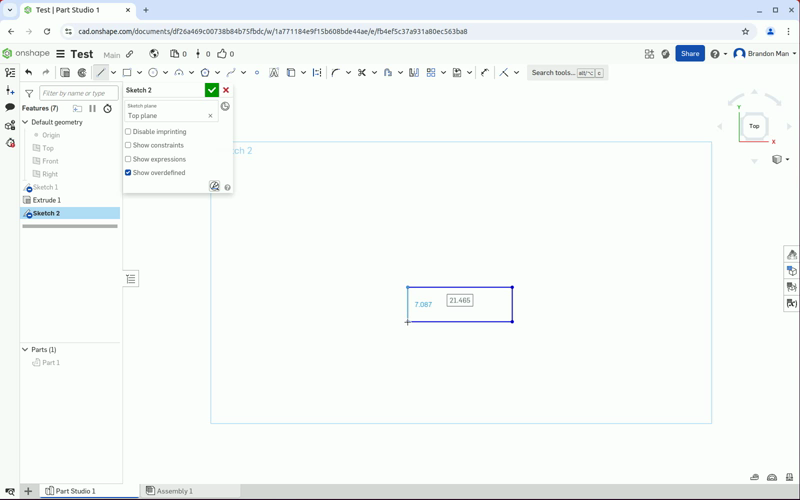
key_up(shift)
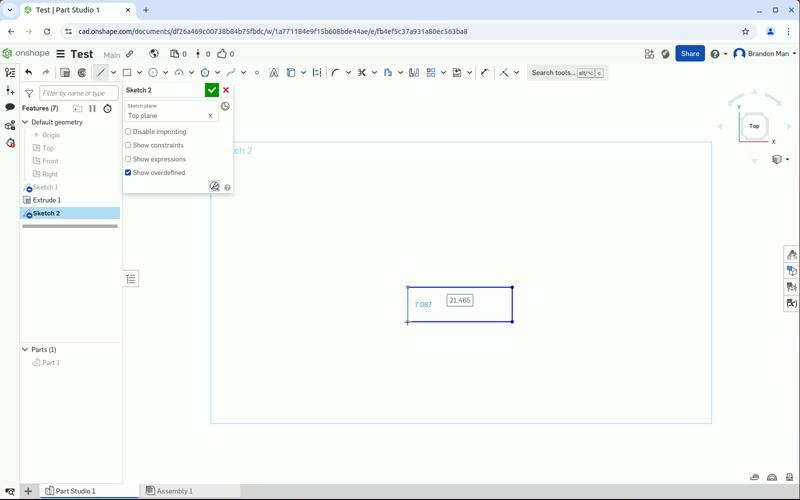
click(407, 321)
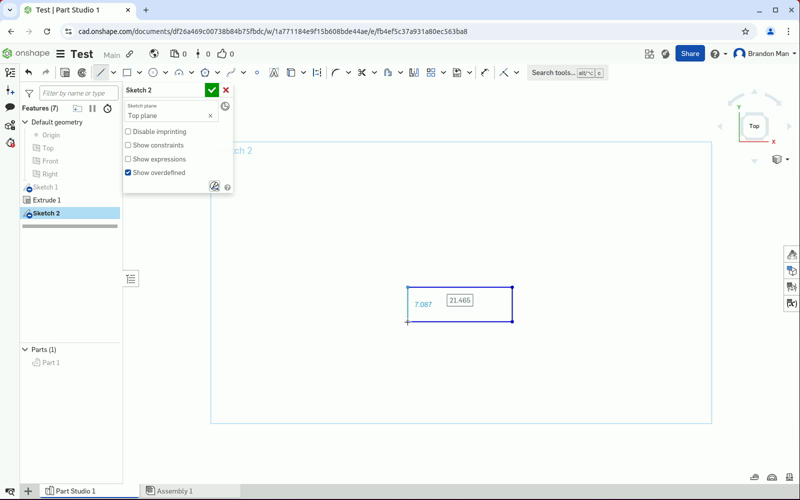
key(esc)
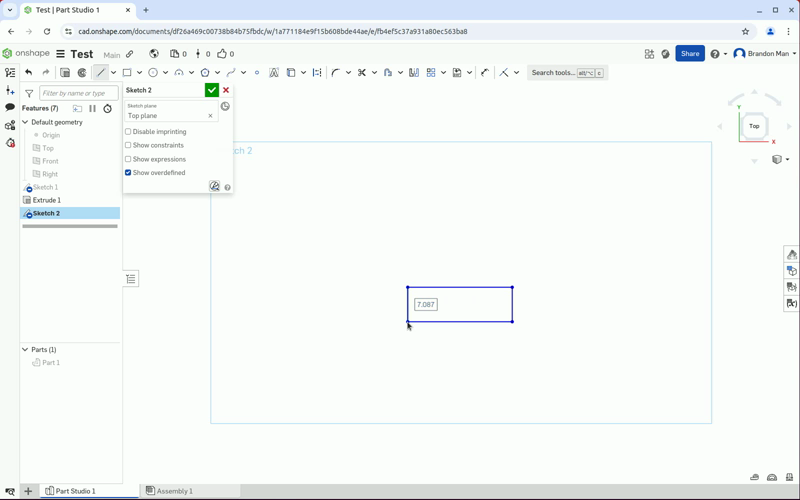
mouse_move(459, 302)
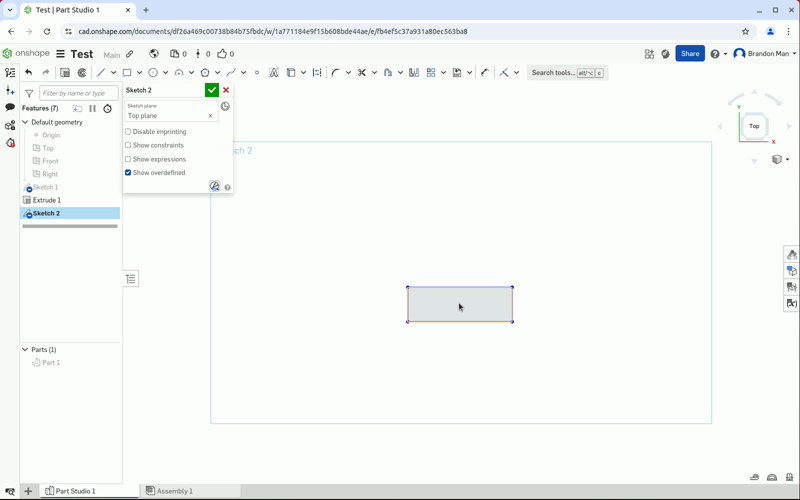
click(459, 302)
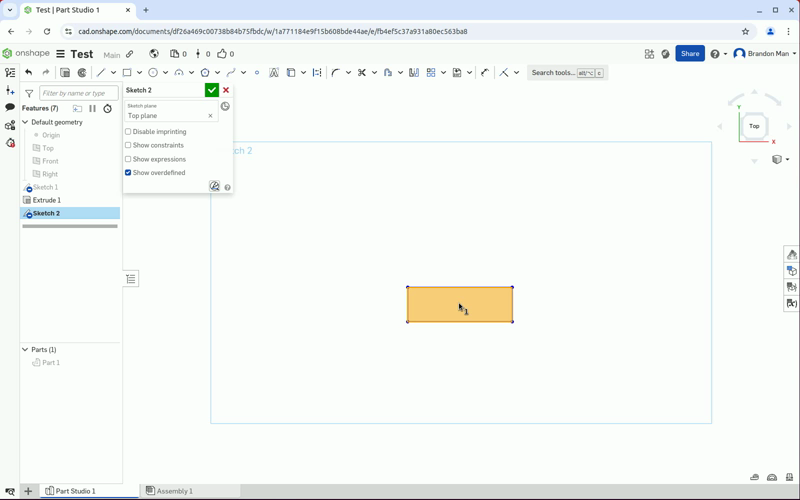
mouse_move(73, 352)
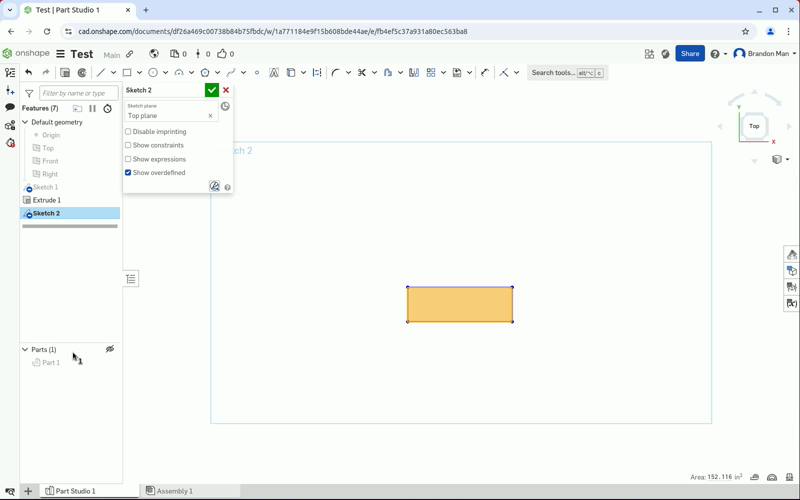
key(shift+y)
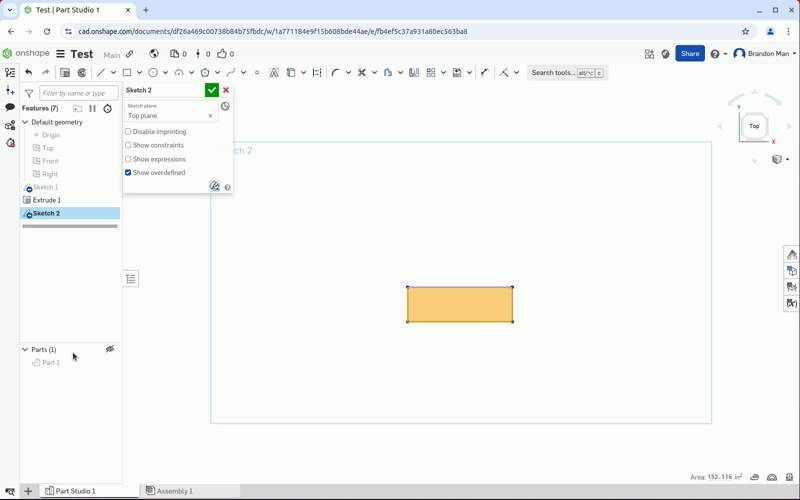
key(shift+e)
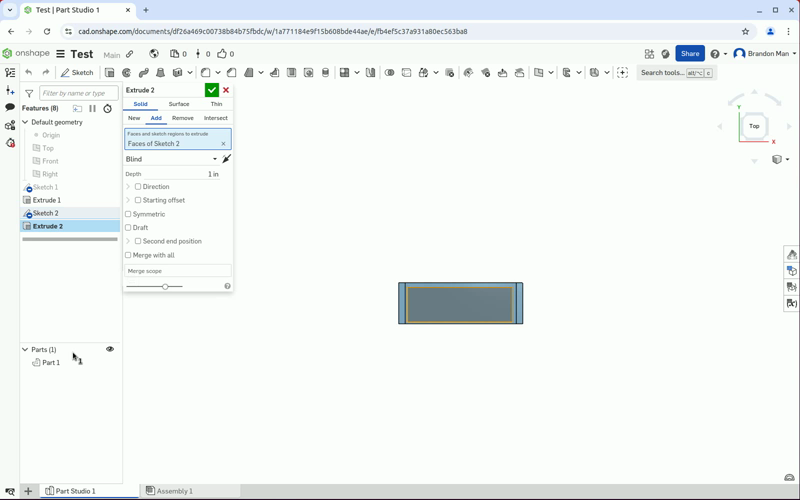
mouse_move(143, 106)
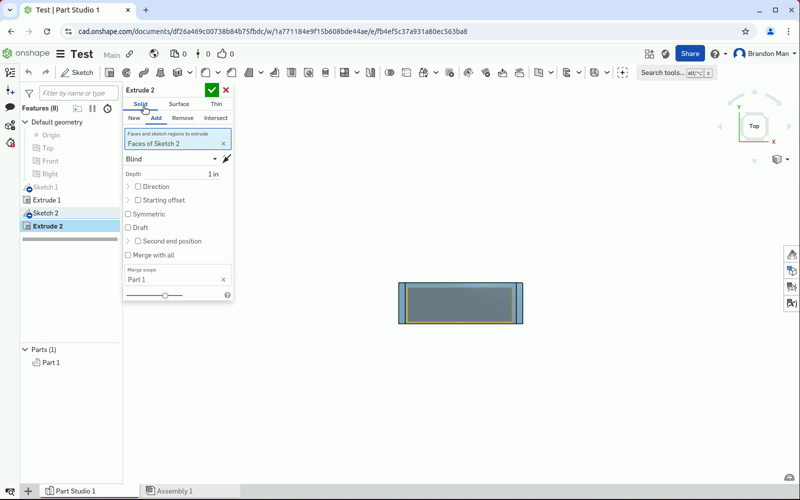
click(143, 106)
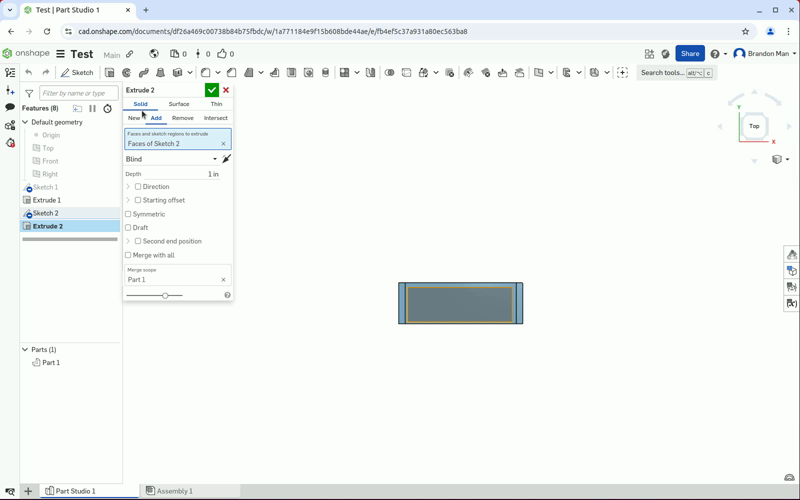
mouse_move(137, 120)
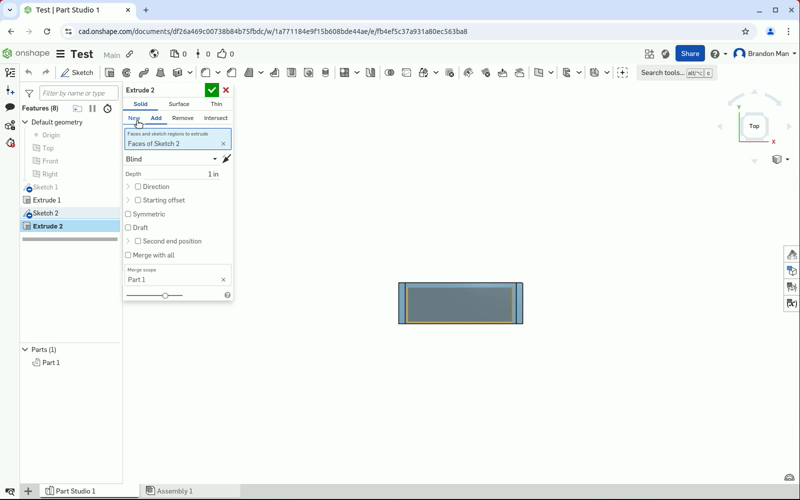
click(137, 120)
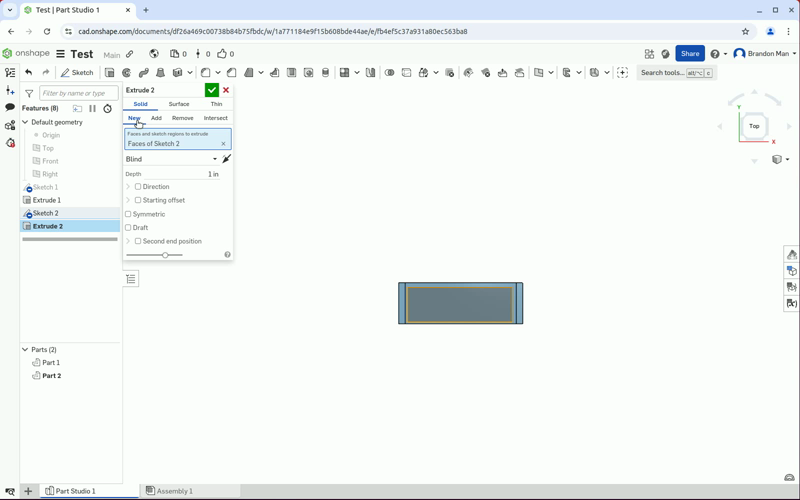
key(tab, 4)
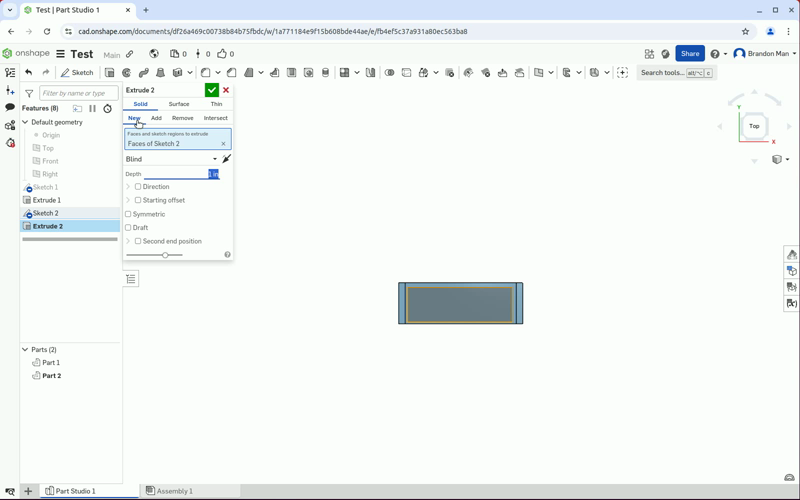
text(26.96)
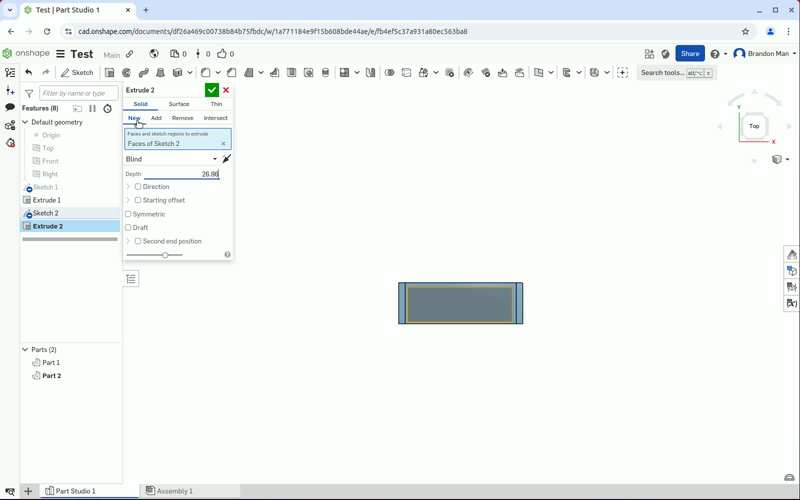
key(enter)
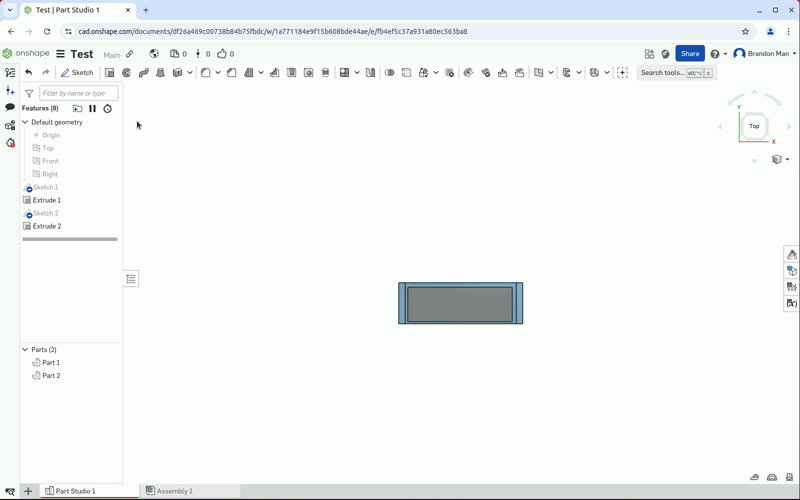
key(shift+h)
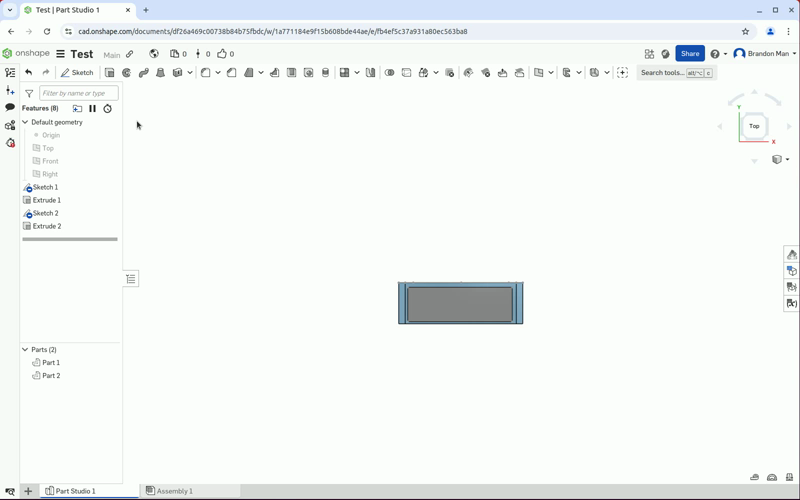
key(shift+h)
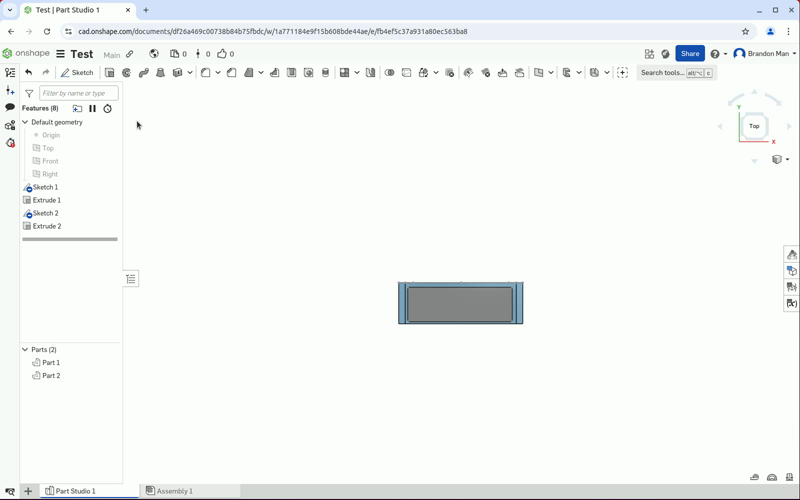
key(shift+7)
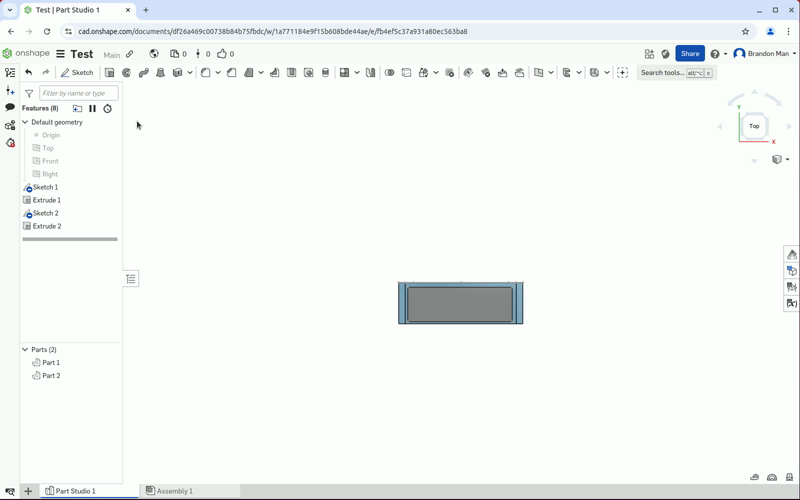
key(up, 3)
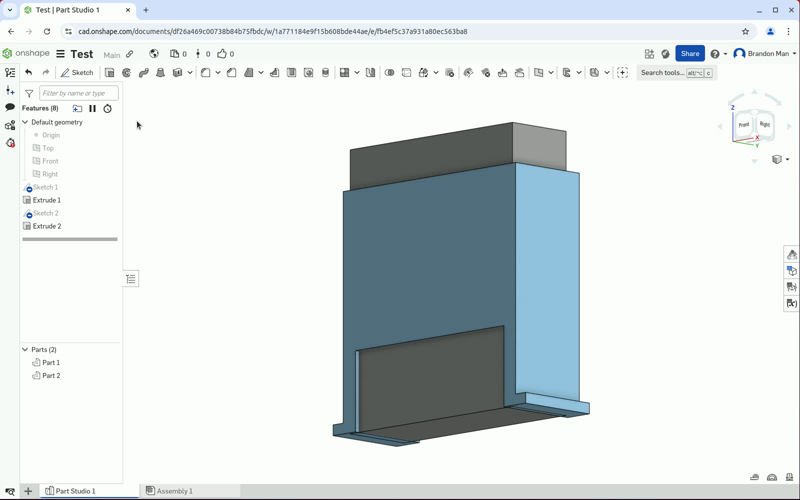
key(left, 3)
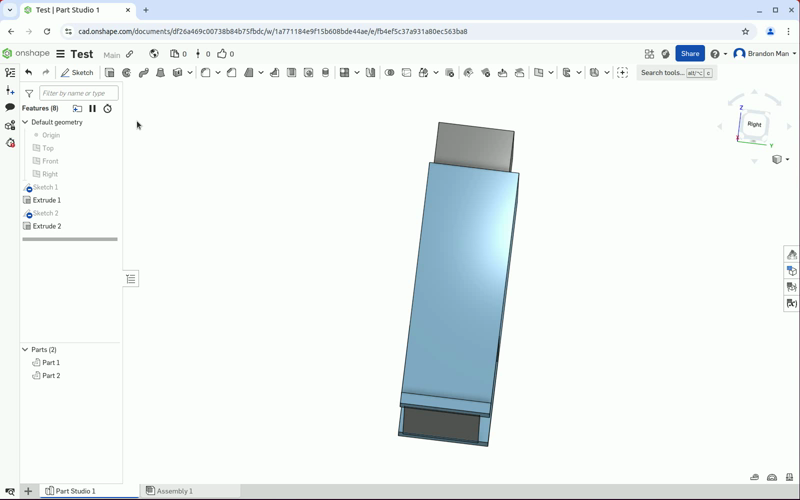
key(right, 3)
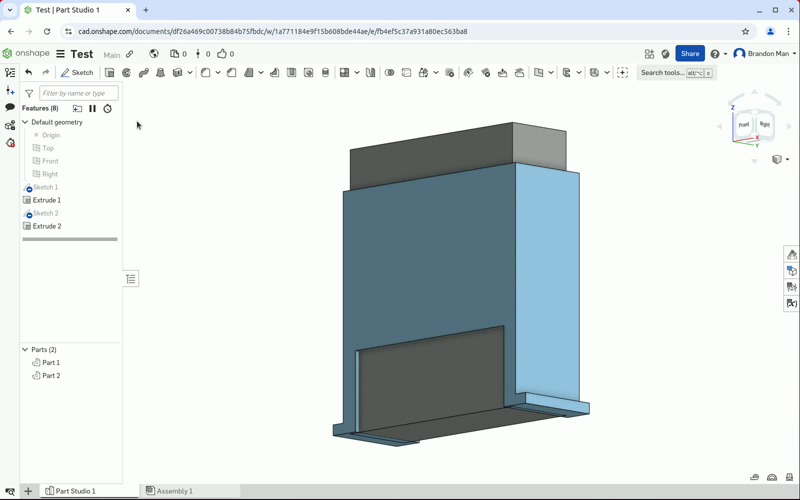
key(down, 3)
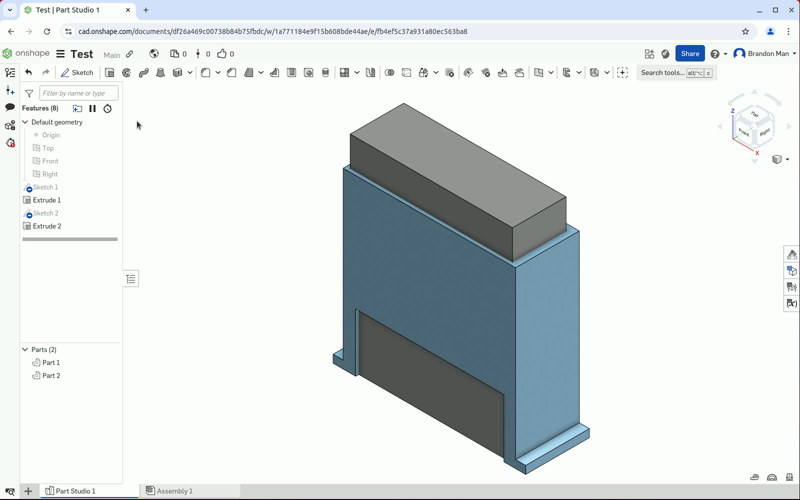
mouse_move(73, 189)
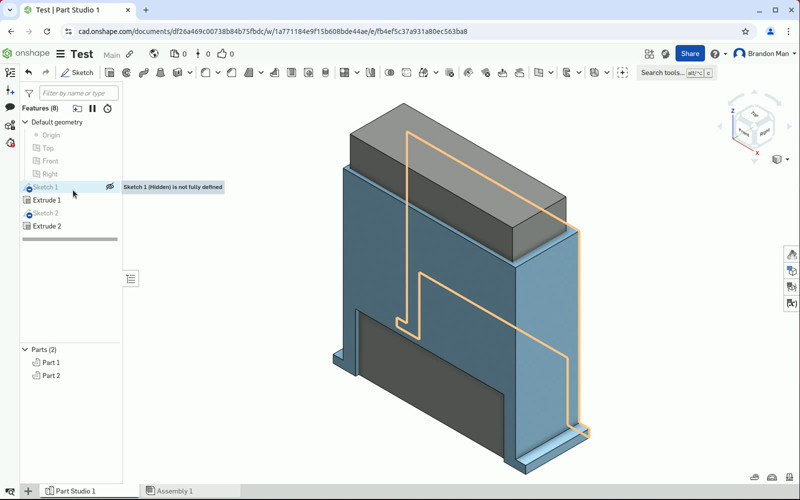
click(73, 189)